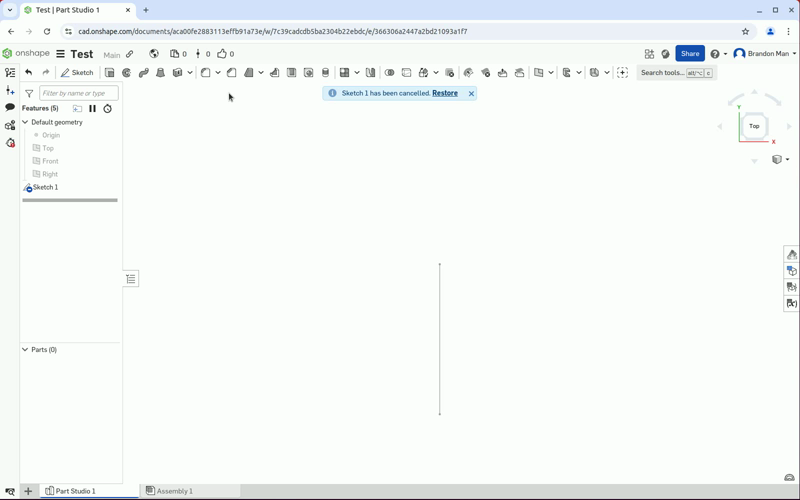
key(shift+h)
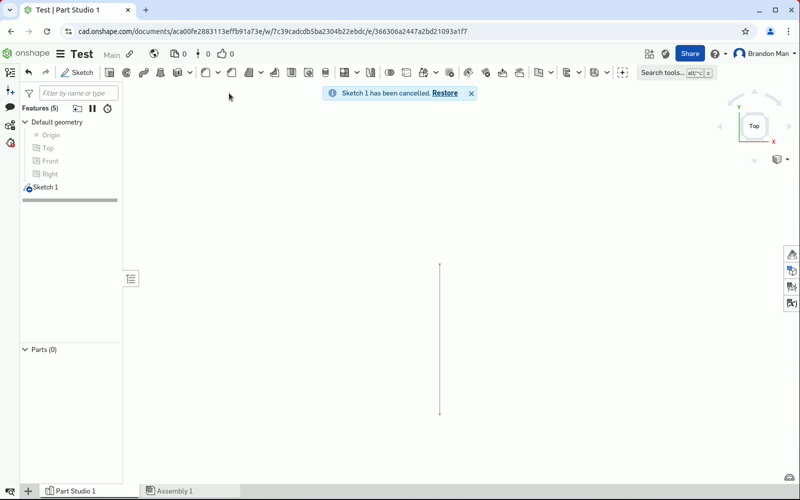
key(shift+s)
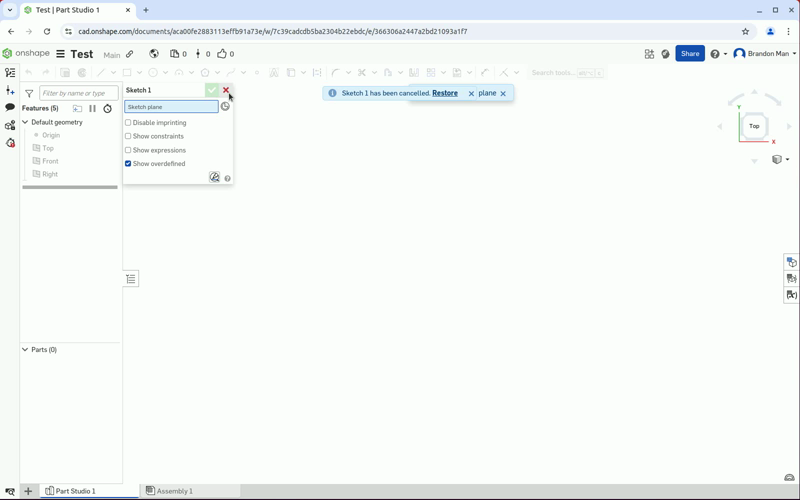
mouse_move(73, 150)
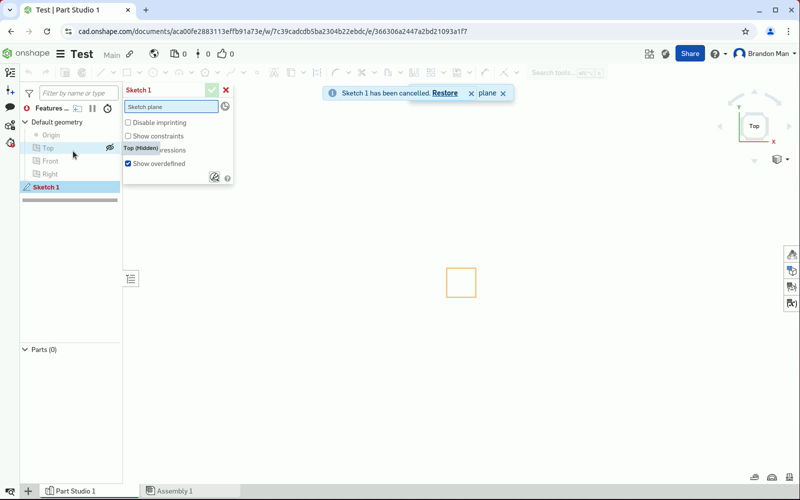
click(73, 150)
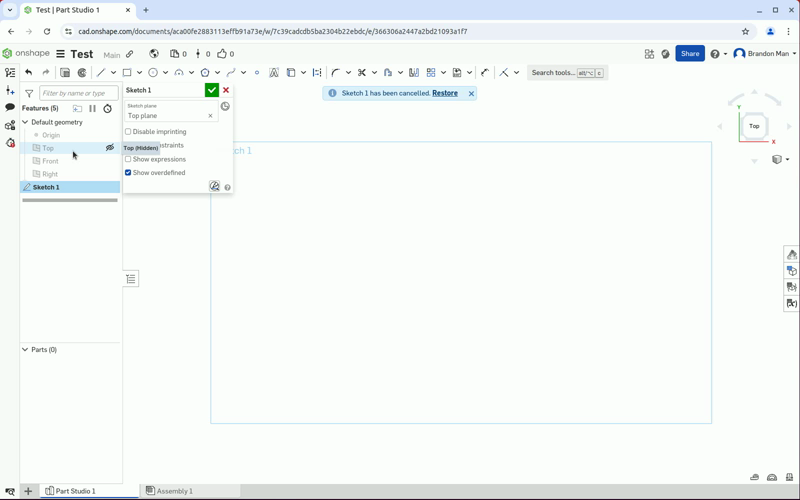
mouse_move(73, 352)
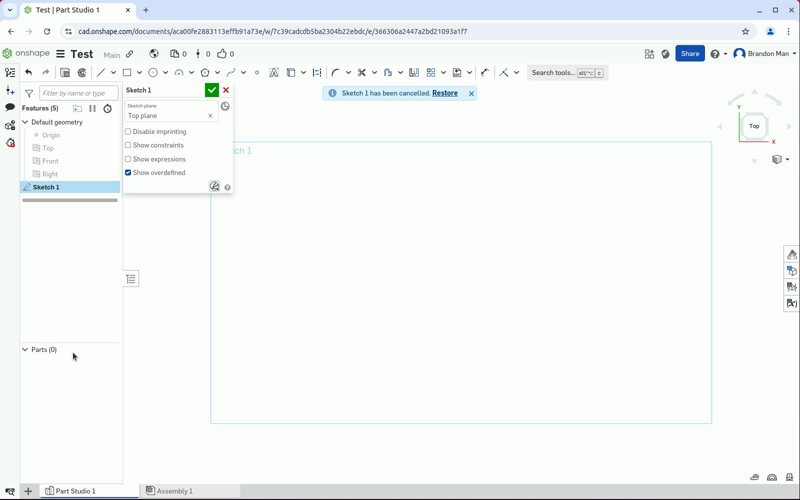
key(y)
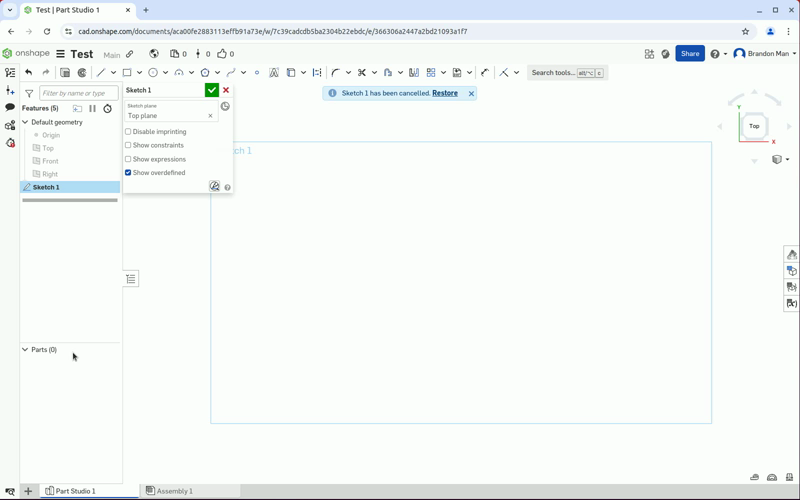
key(l)
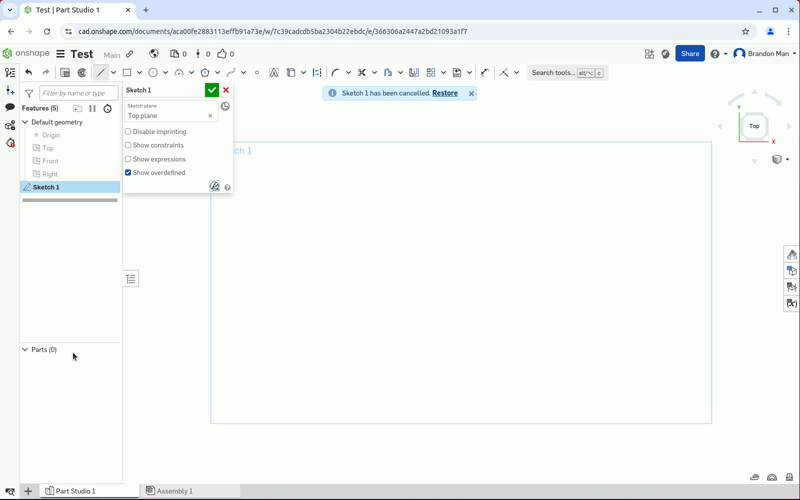
key_down(shift)
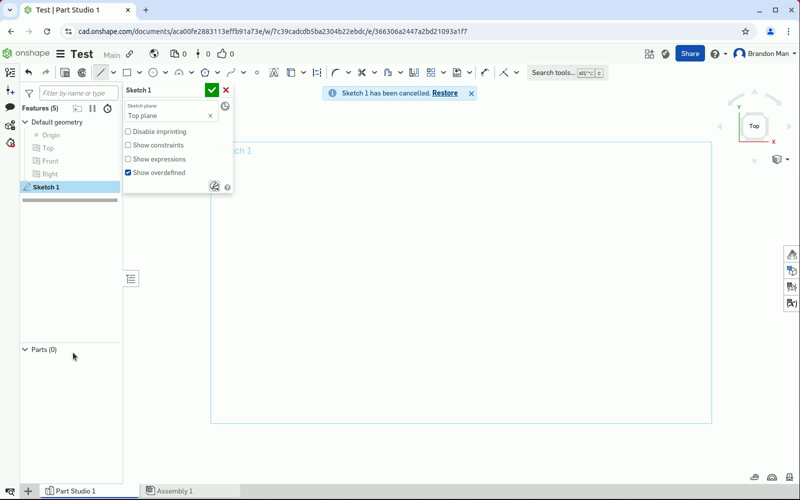
mouse_move(460, 282)
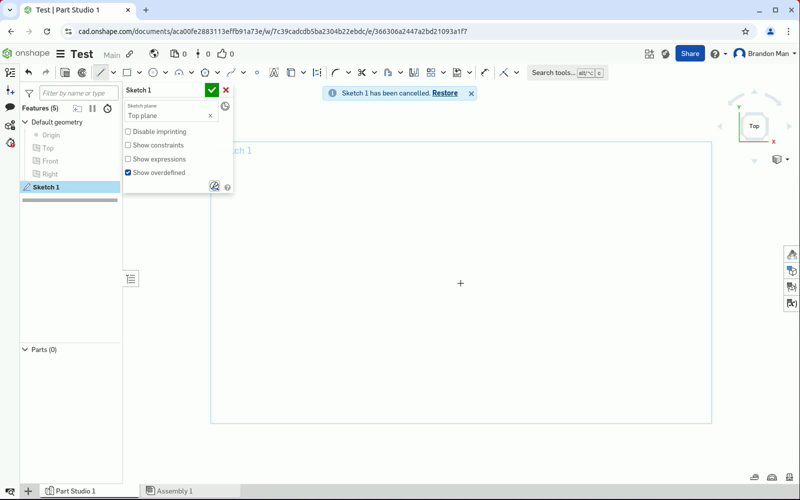
click(460, 282)
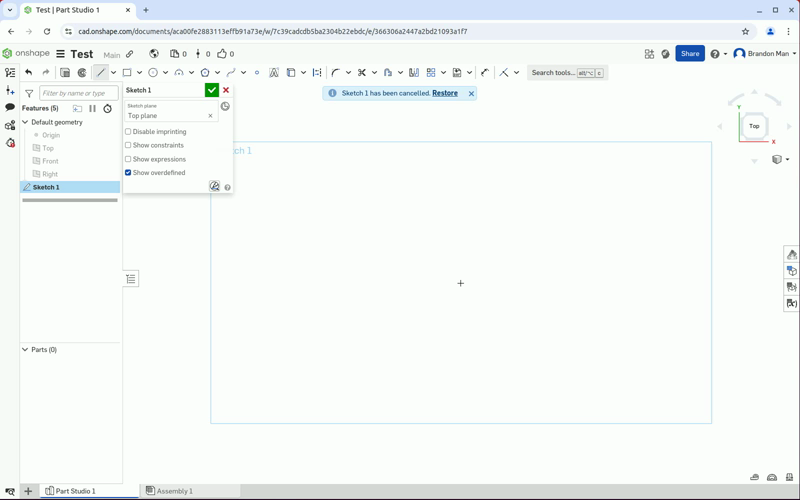
key_up(shift)
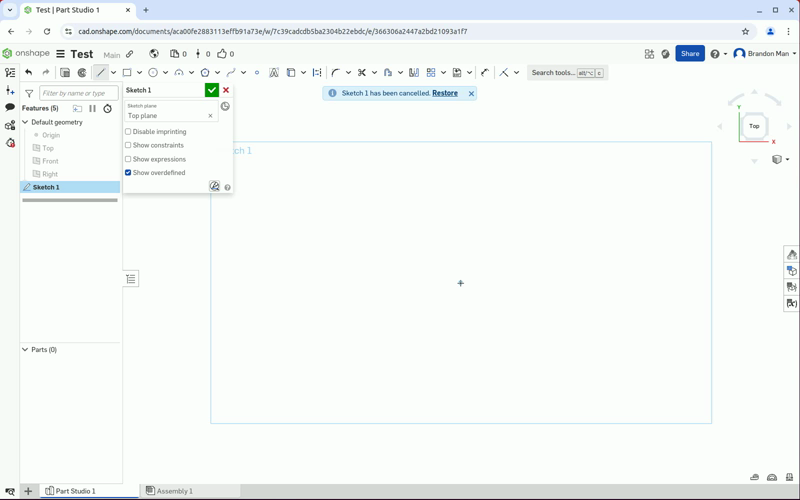
key_down(shift)
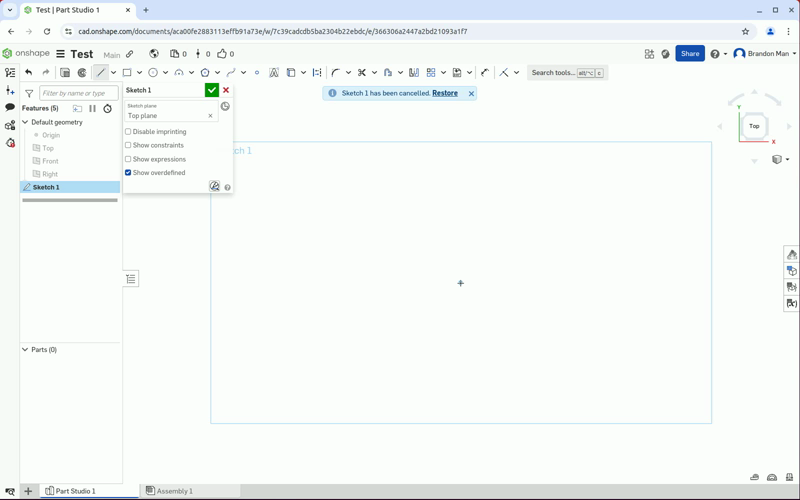
mouse_move(490, 282)
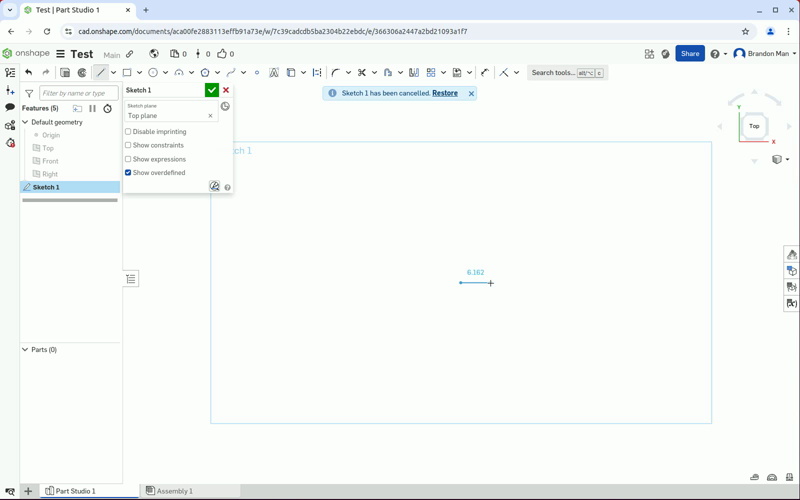
mouse_move(464, 282)
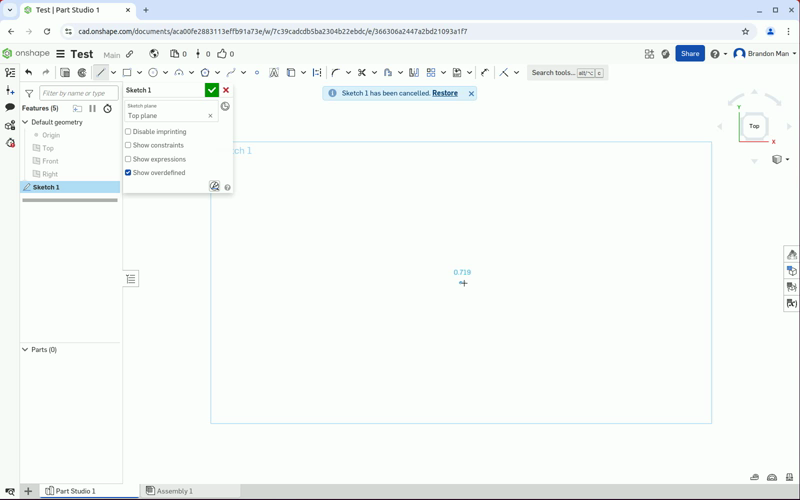
scroll(6)
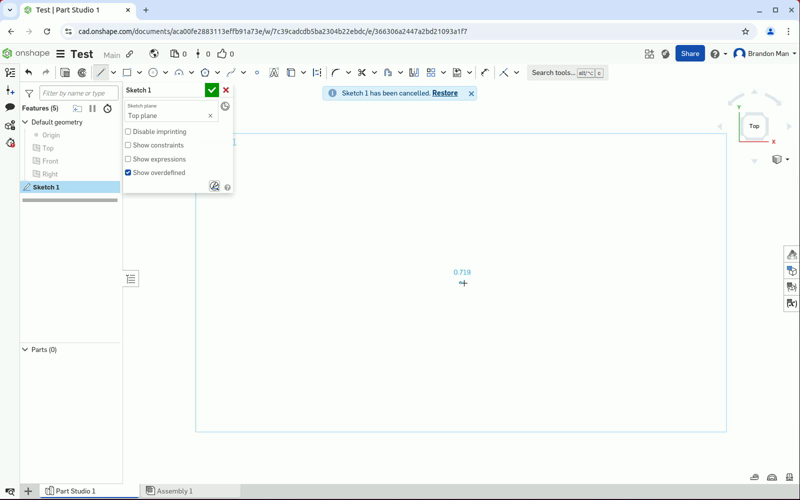
scroll(6)
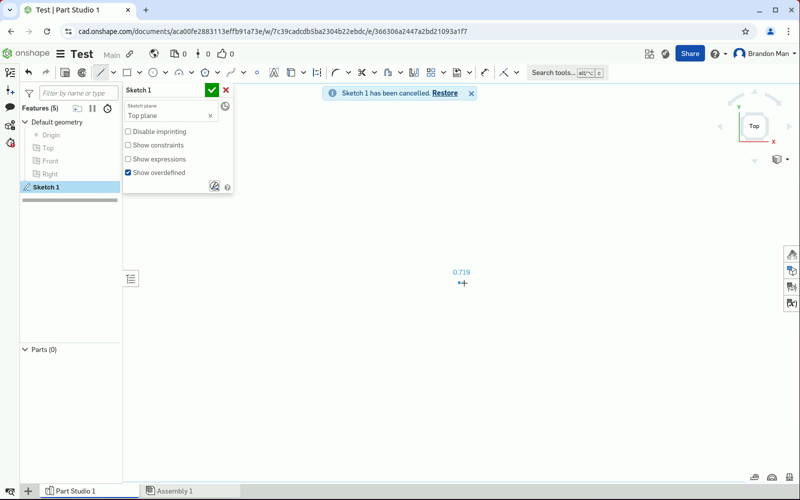
scroll(6)
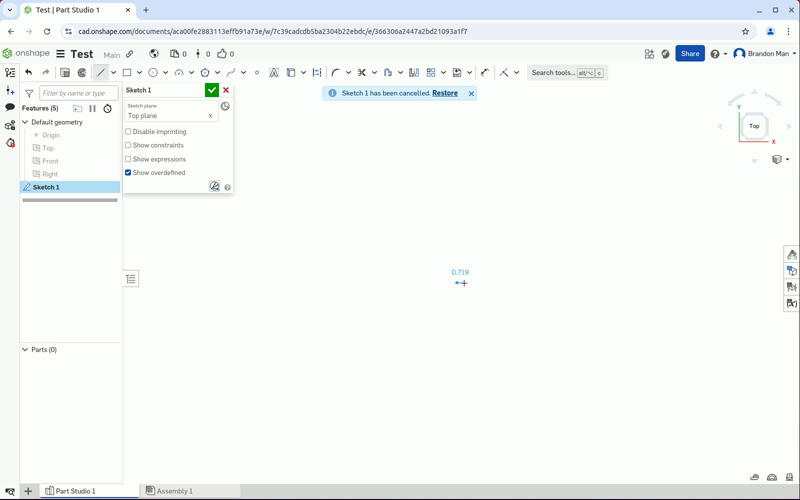
scroll(6)
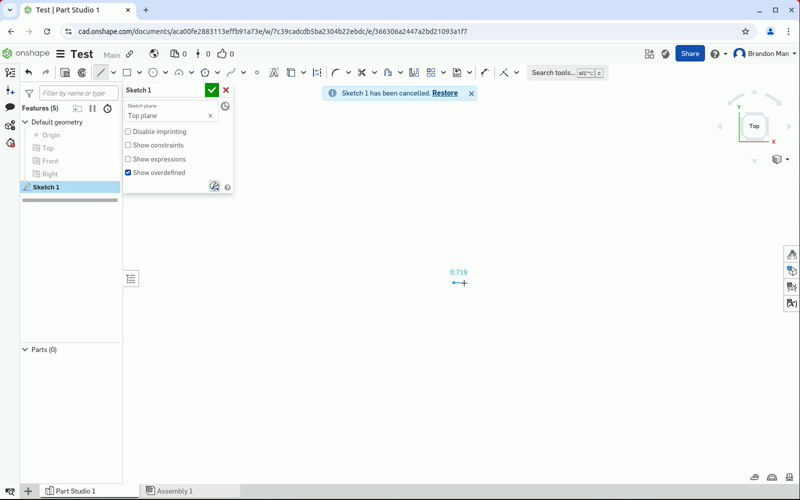
scroll(6)
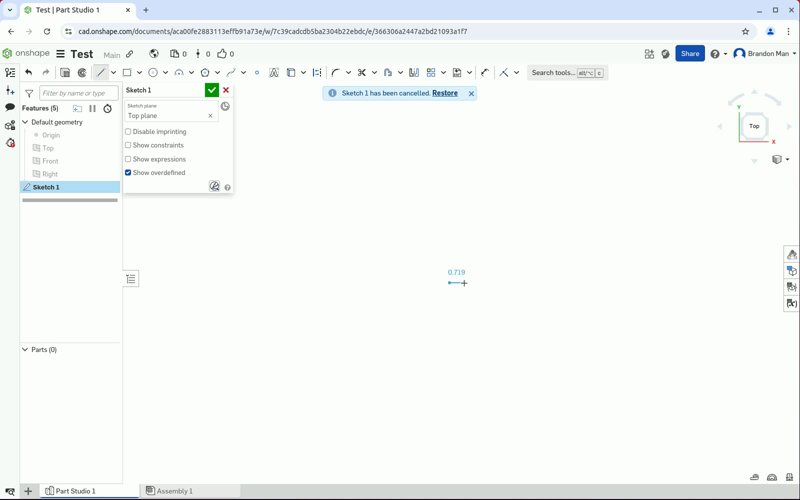
scroll(6)
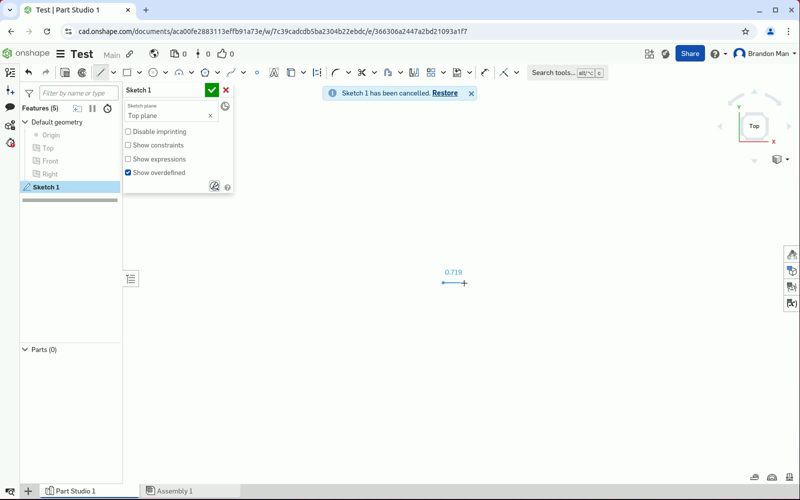
scroll(6)
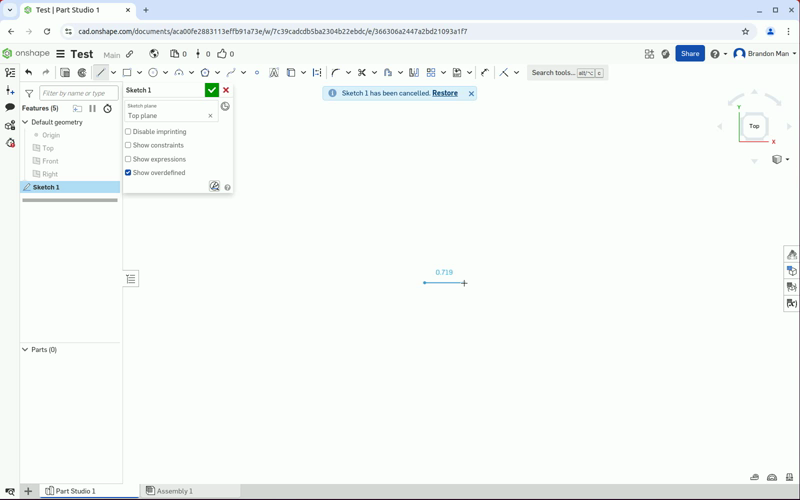
click(464, 282)
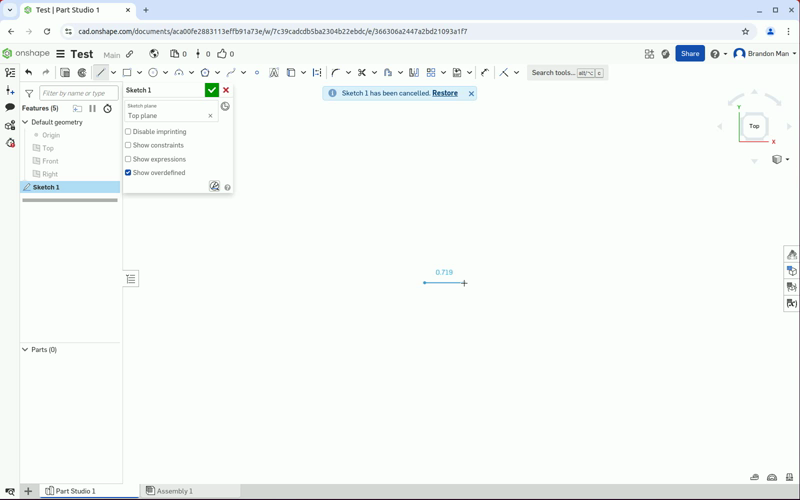
scroll(-6)
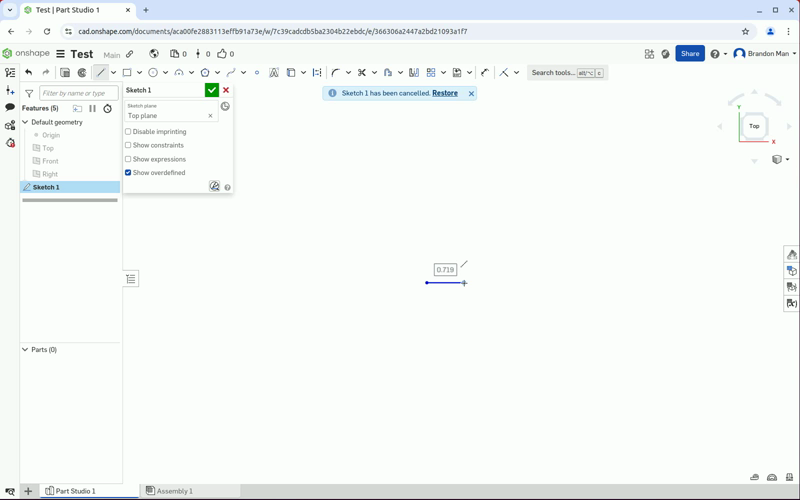
scroll(-6)
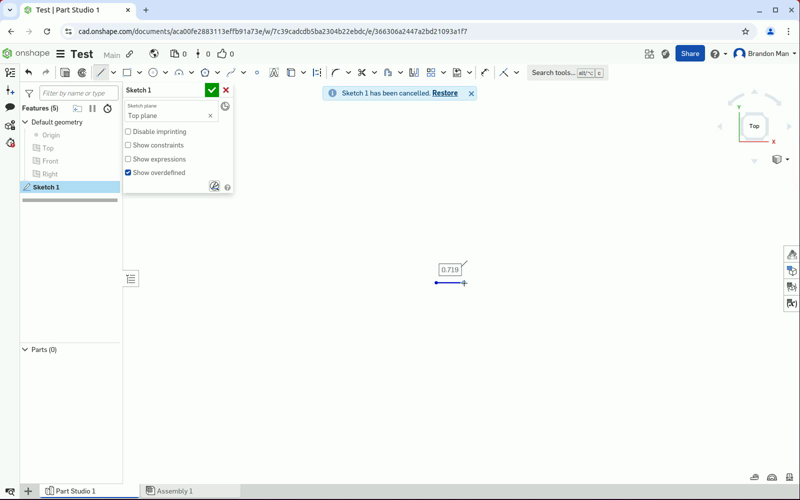
scroll(-6)
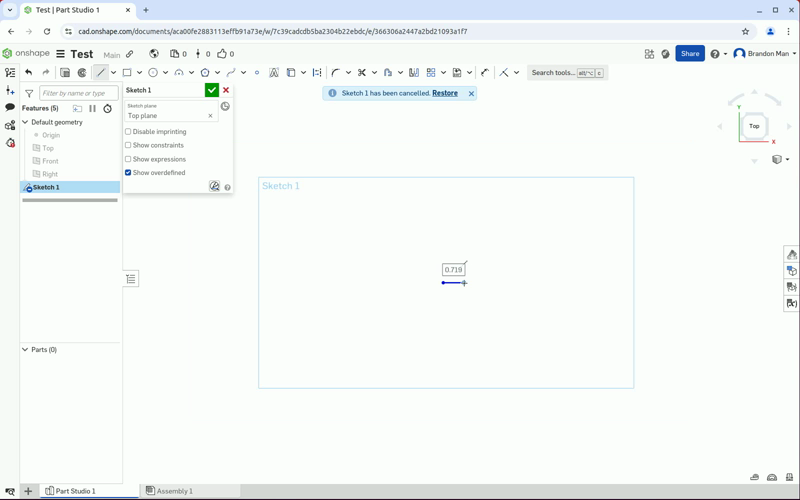
scroll(-6)
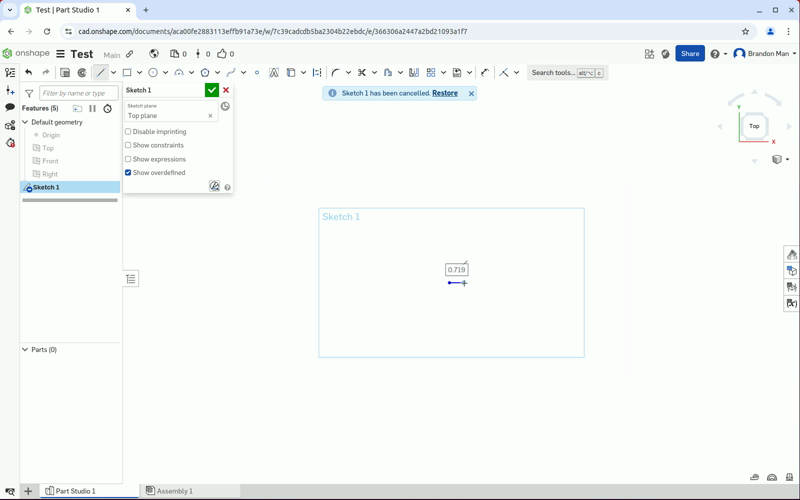
scroll(-6)
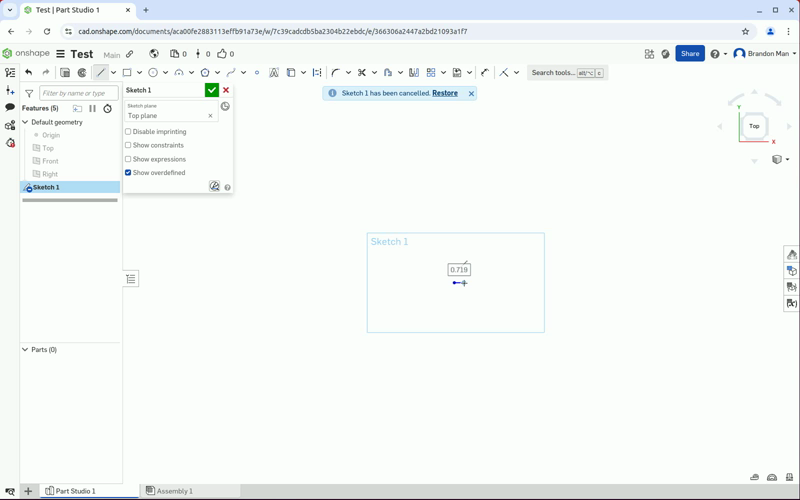
scroll(-6)
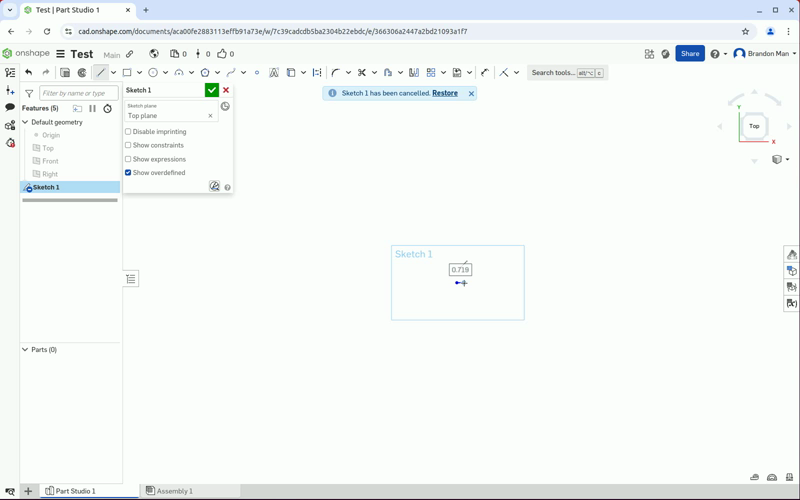
scroll(-6)
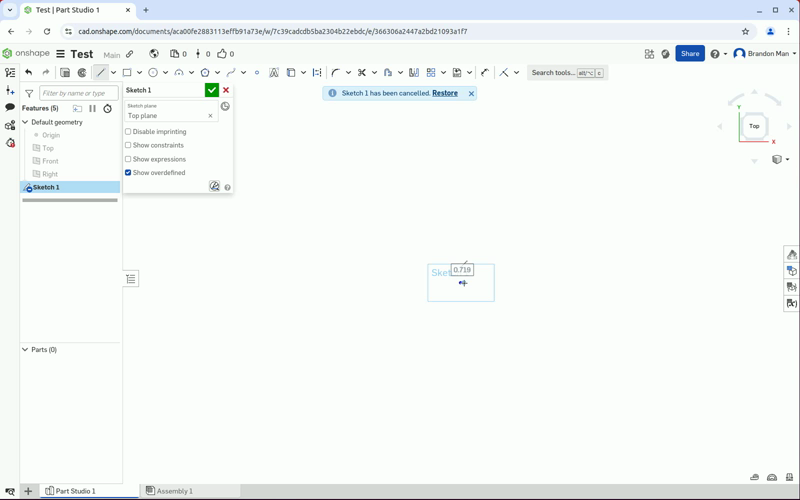
key_up(shift)
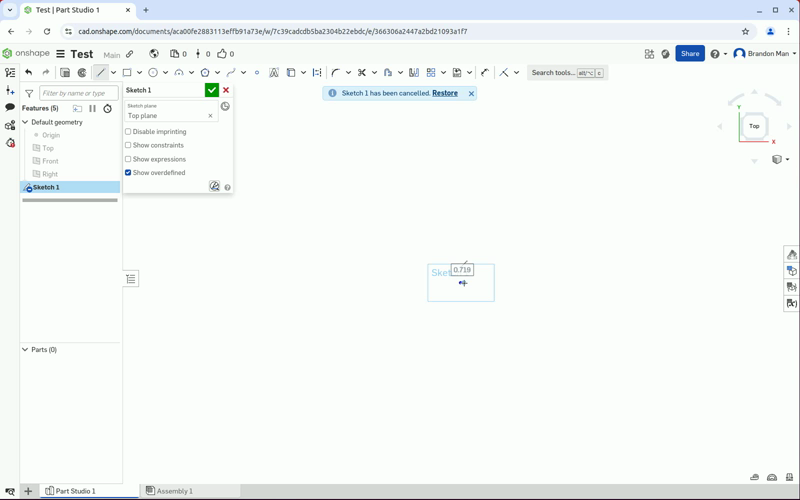
key_down(shift)
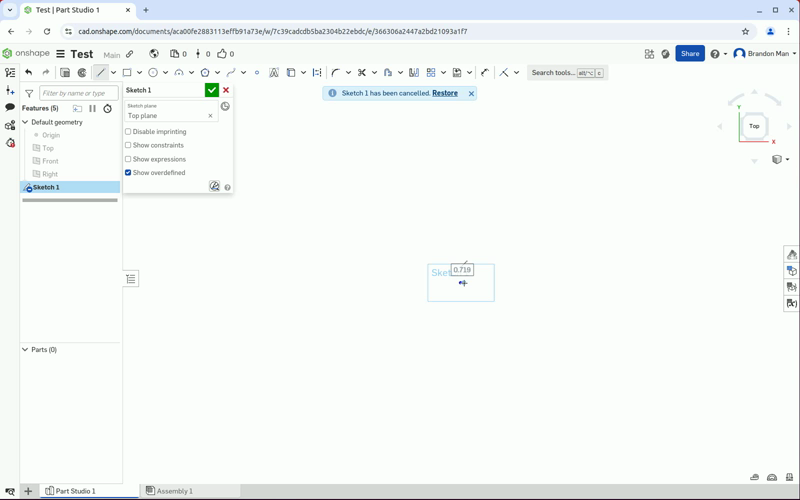
mouse_move(494, 282)
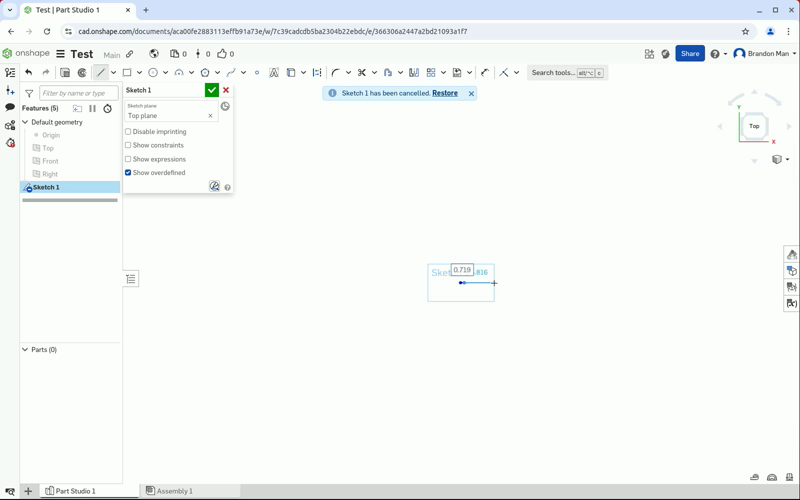
mouse_move(464, 279)
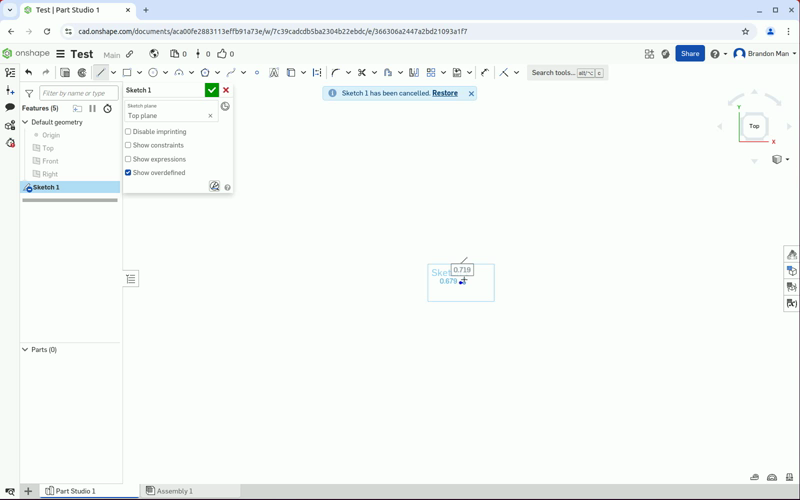
scroll(6)
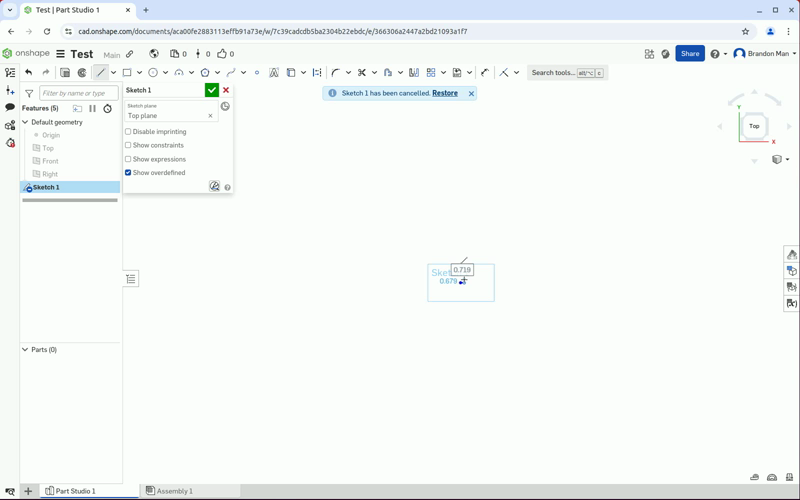
scroll(6)
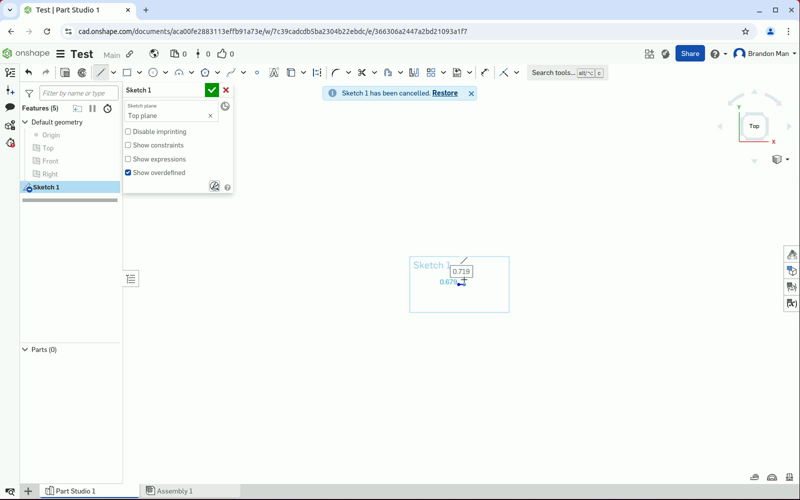
scroll(6)
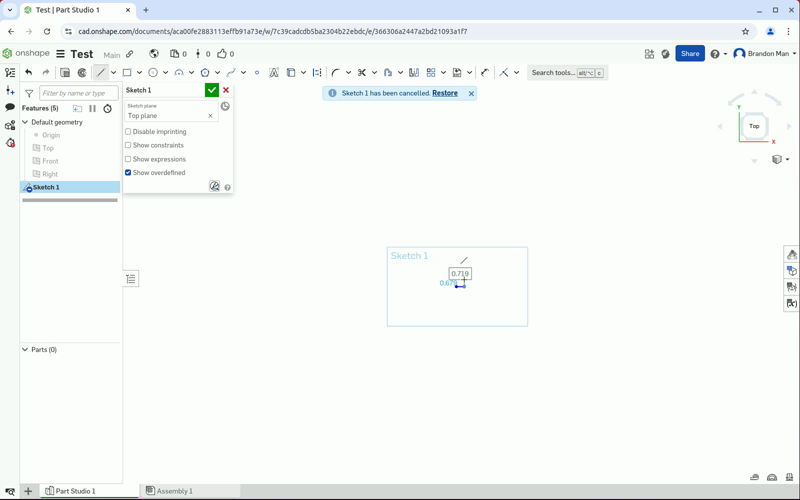
scroll(6)
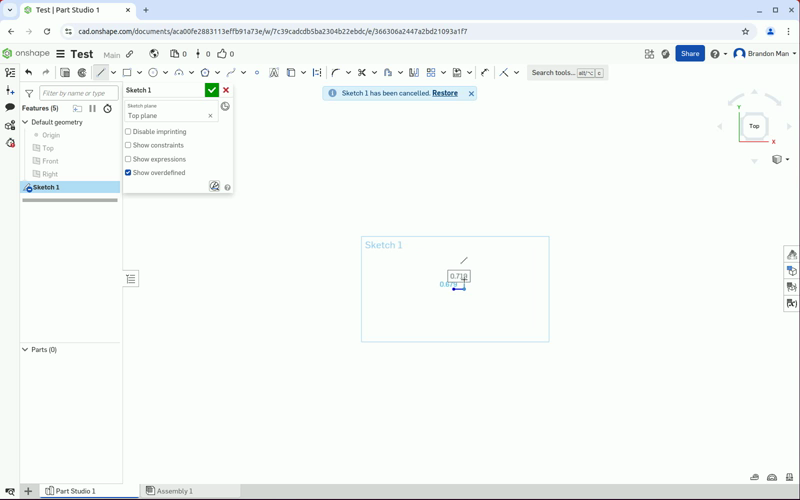
scroll(6)
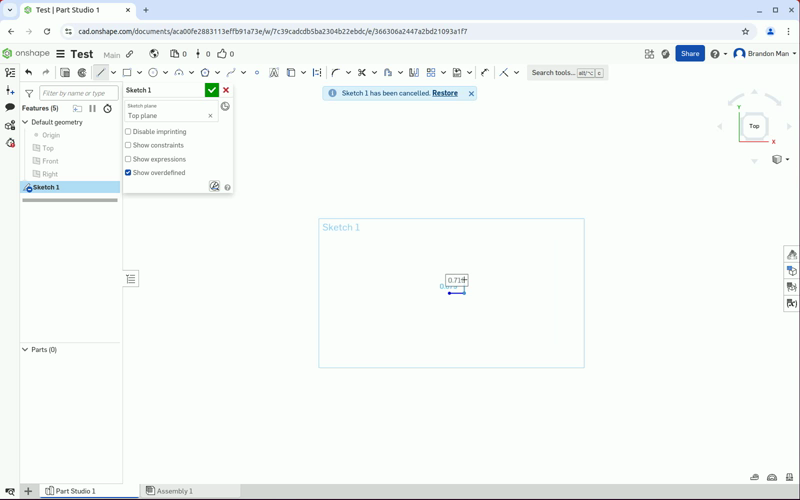
scroll(6)
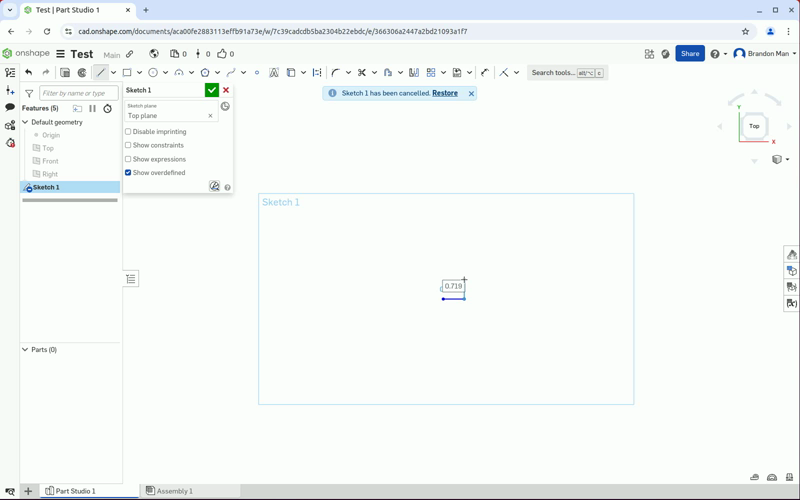
scroll(6)
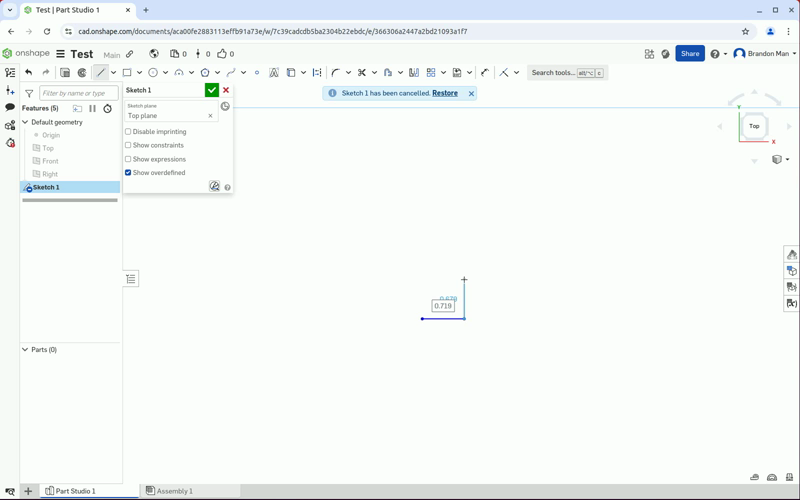
click(464, 279)
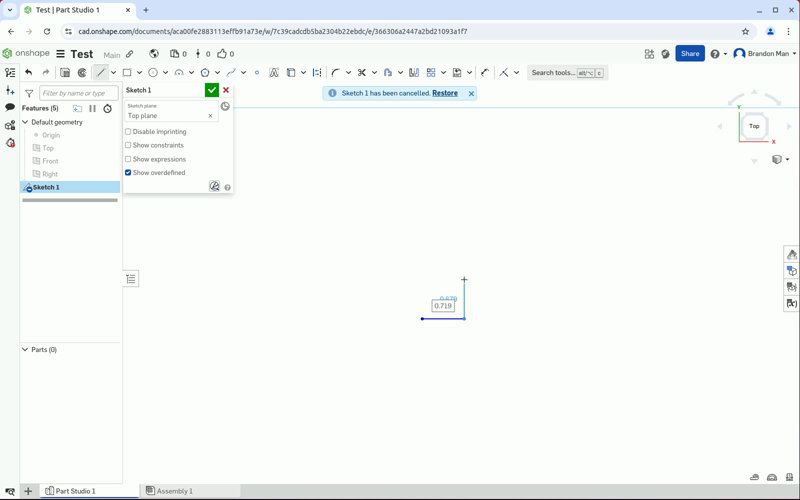
scroll(-6)
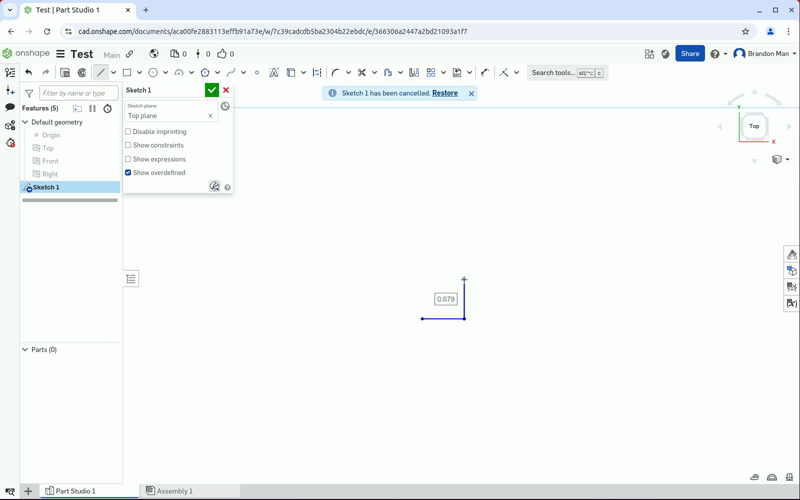
scroll(-6)
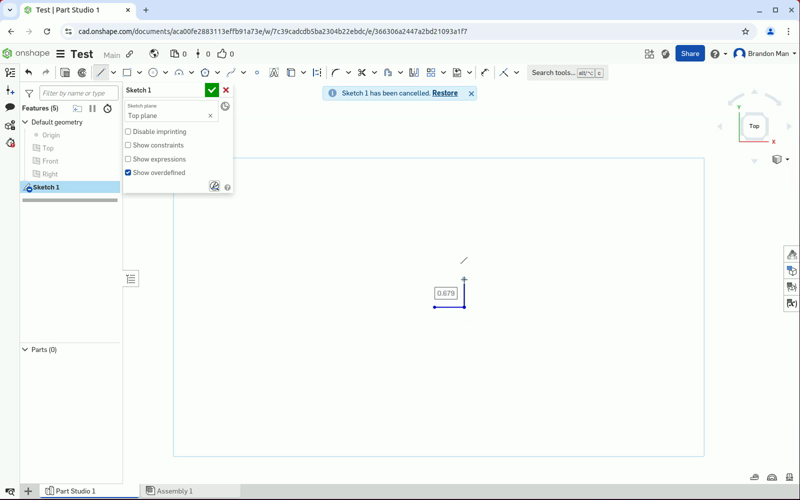
scroll(-6)
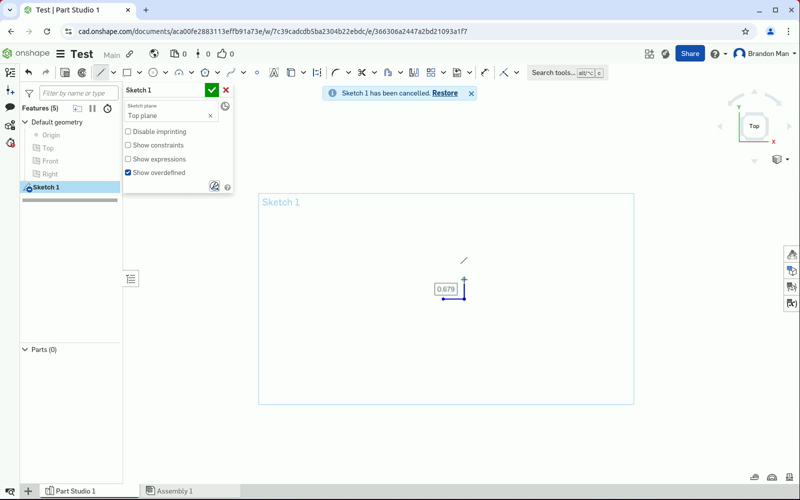
scroll(-6)
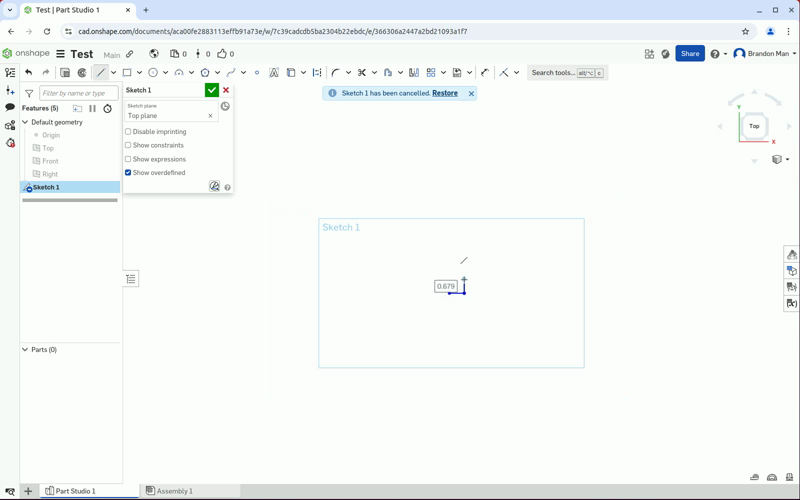
scroll(-6)
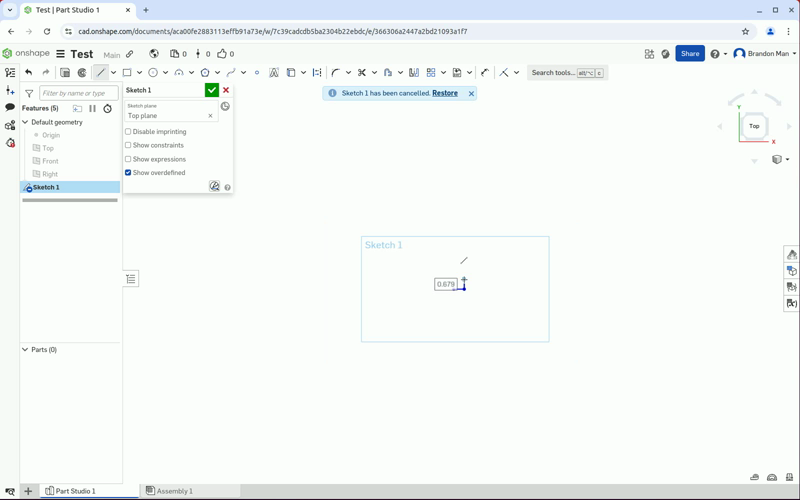
scroll(-6)
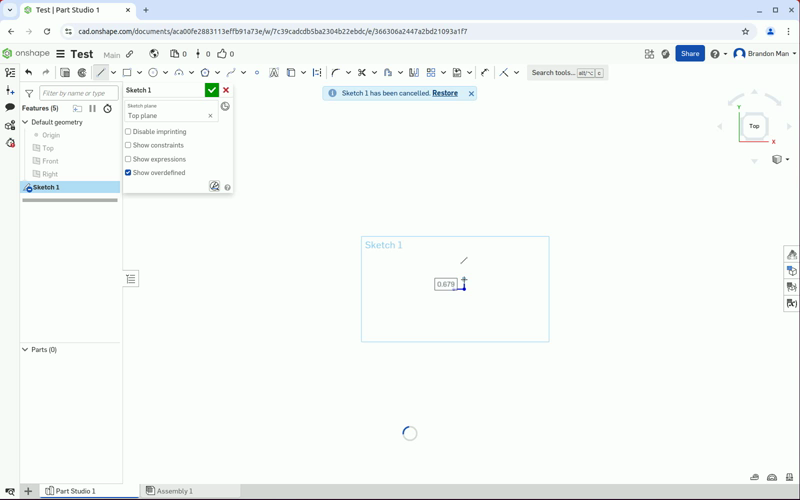
scroll(-6)
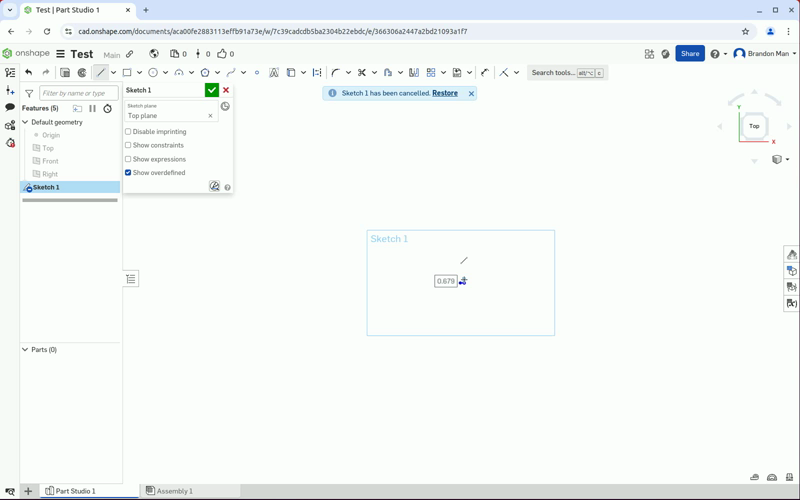
key_up(shift)
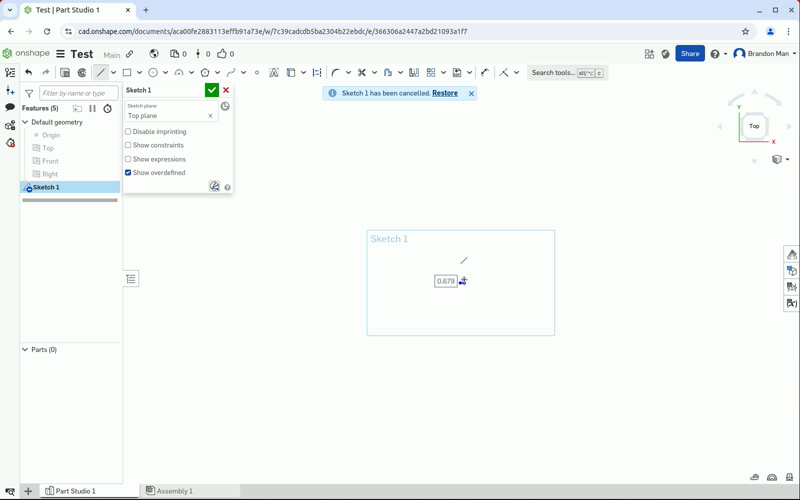
key_down(shift)
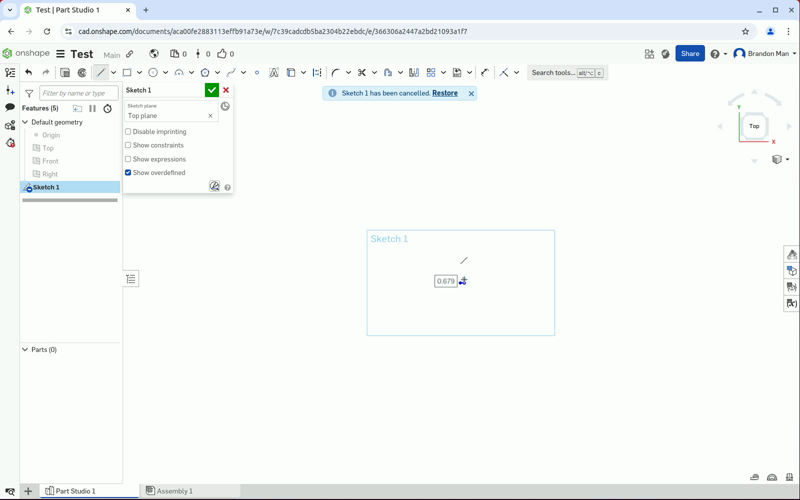
mouse_move(494, 279)
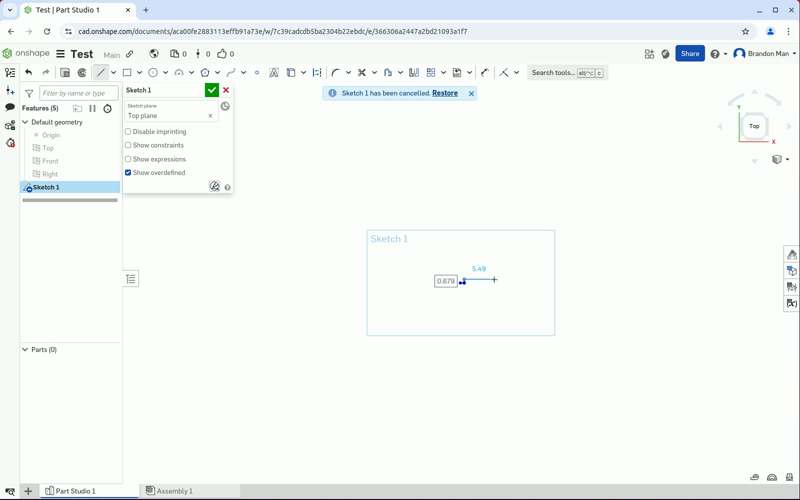
mouse_move(460, 279)
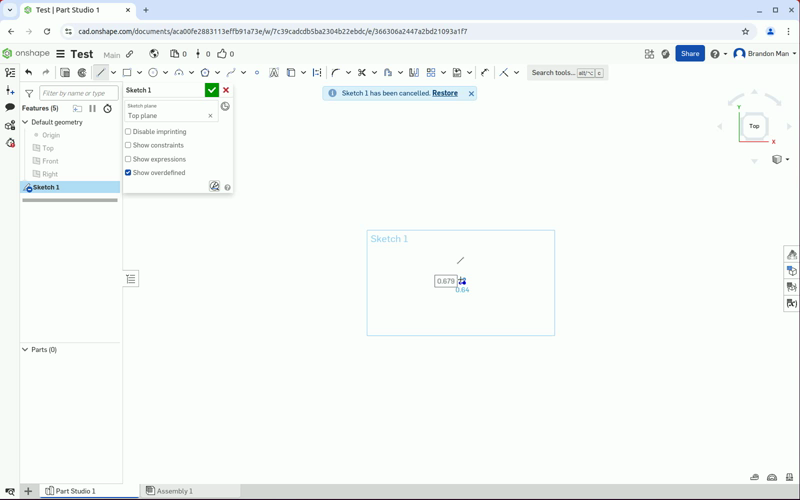
scroll(6)
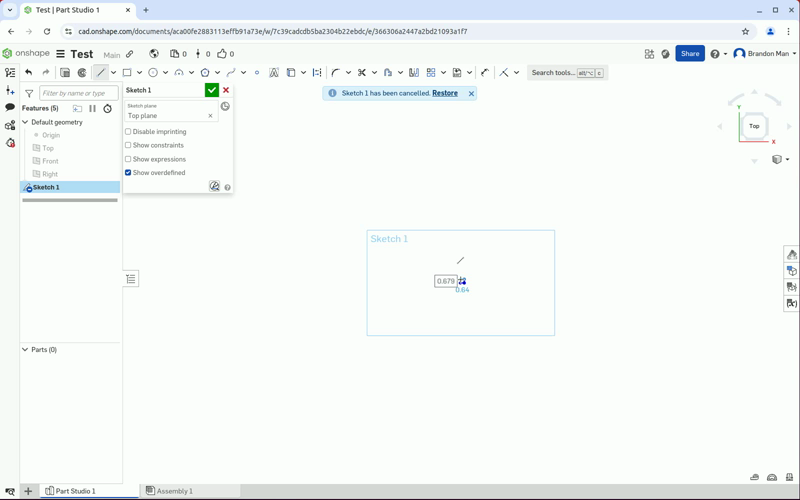
scroll(6)
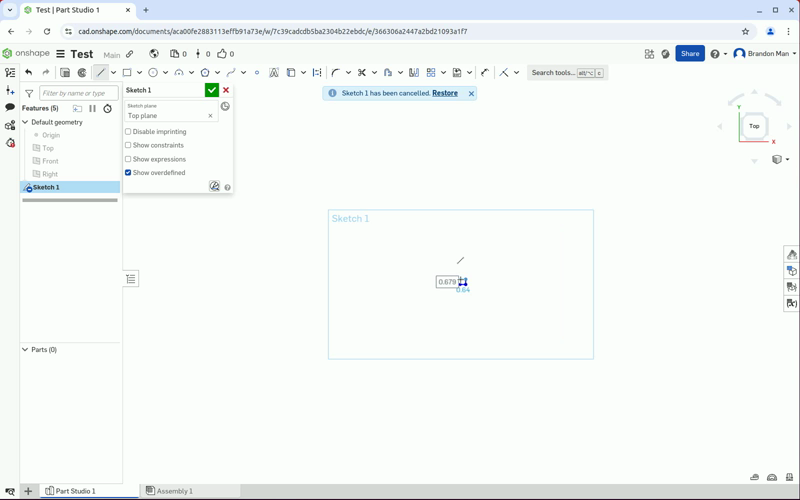
scroll(6)
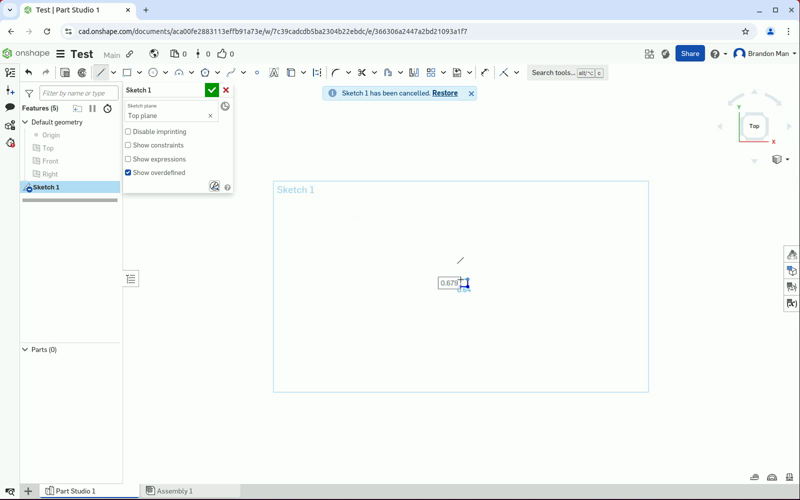
scroll(6)
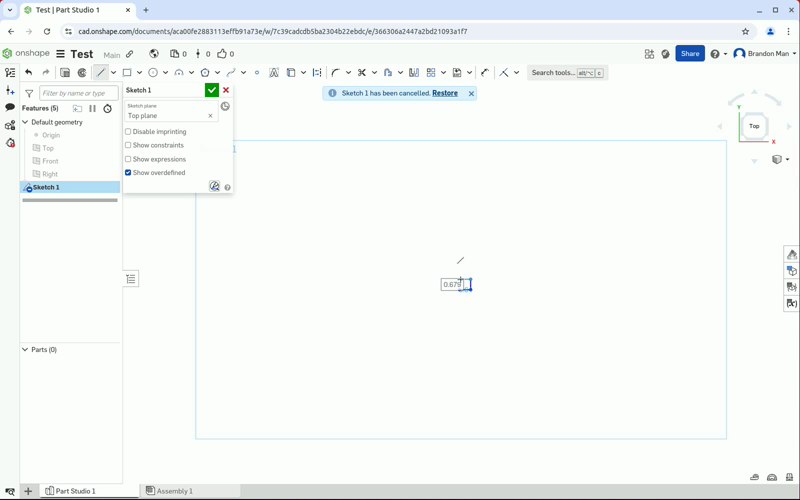
scroll(6)
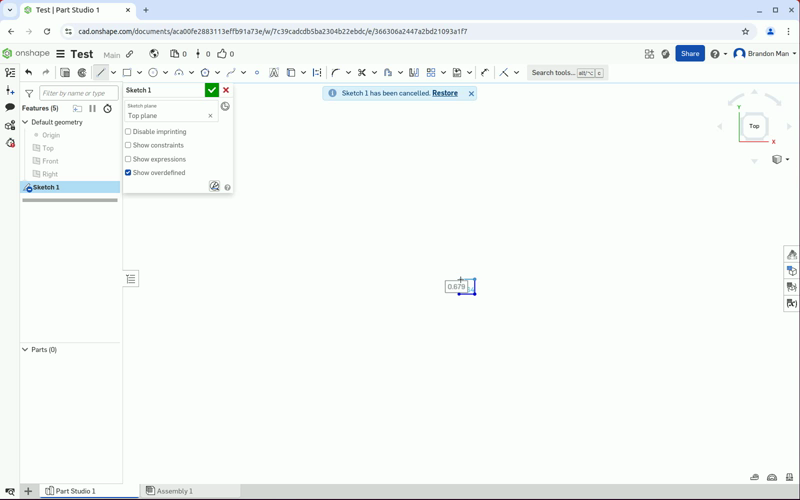
scroll(6)
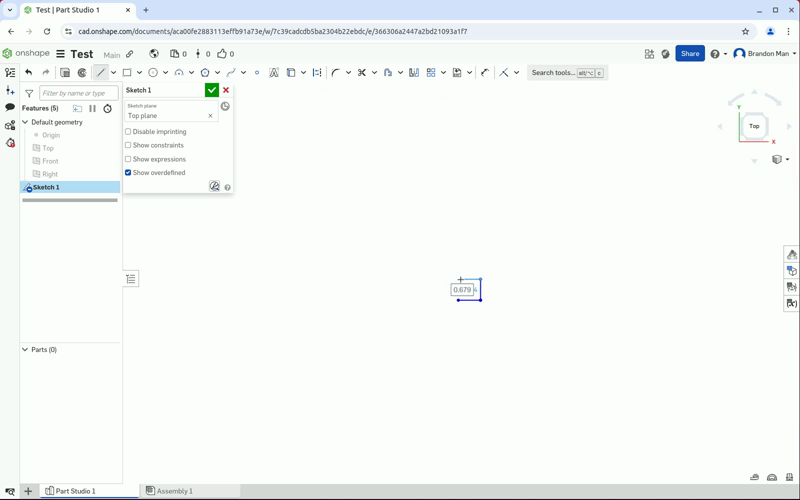
scroll(6)
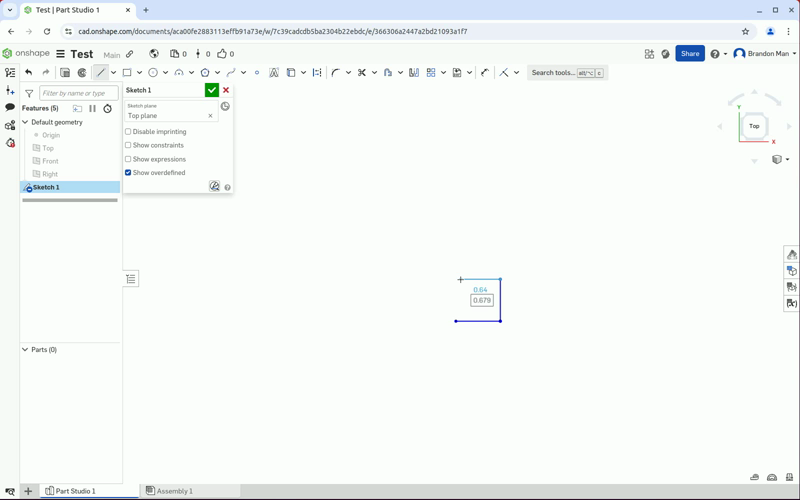
click(460, 279)
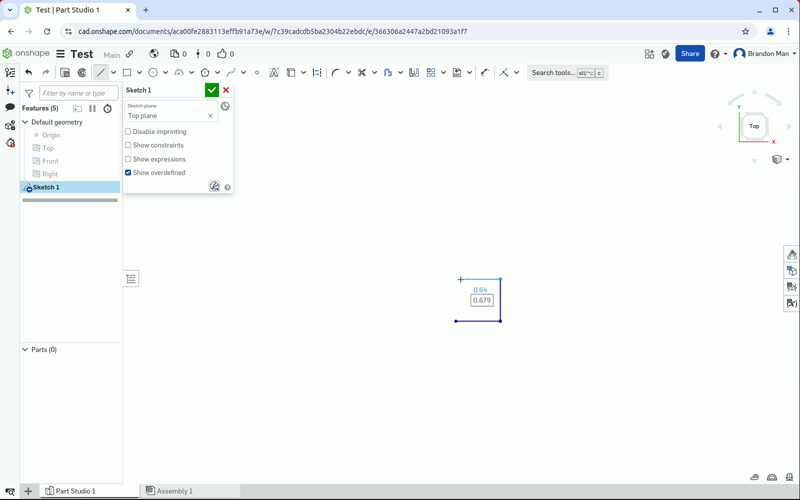
scroll(-6)
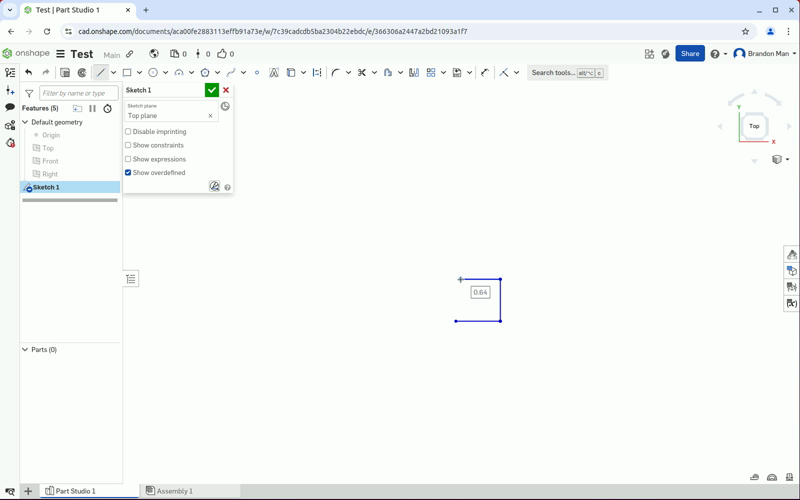
scroll(-6)
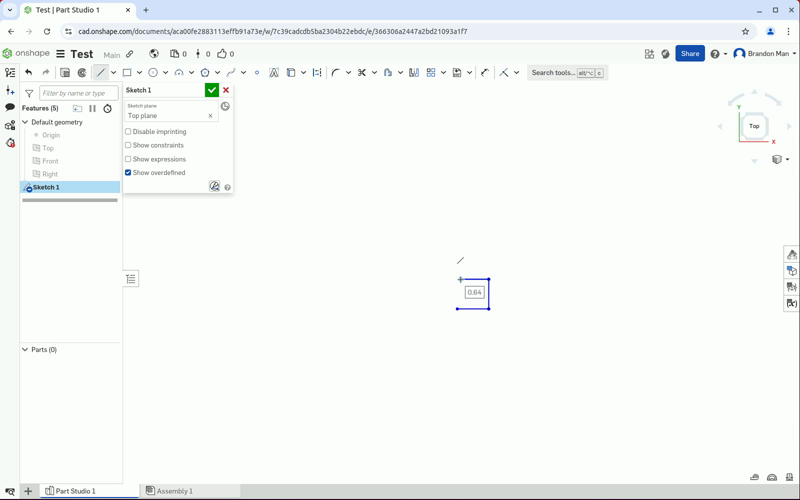
scroll(-6)
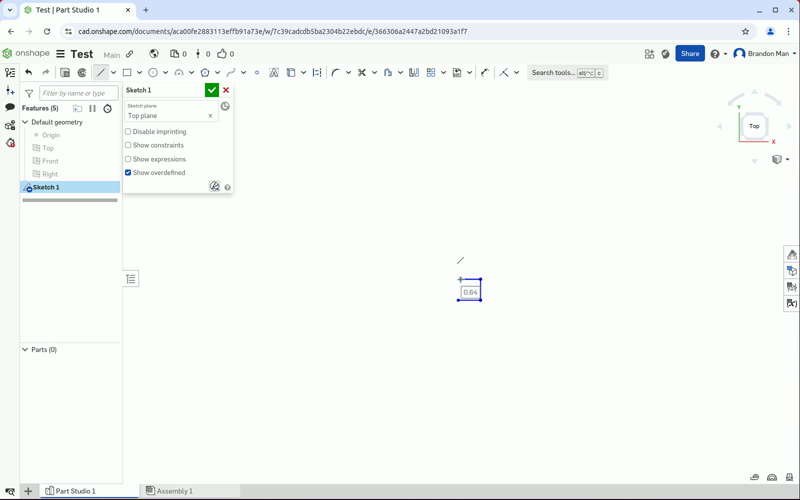
scroll(-6)
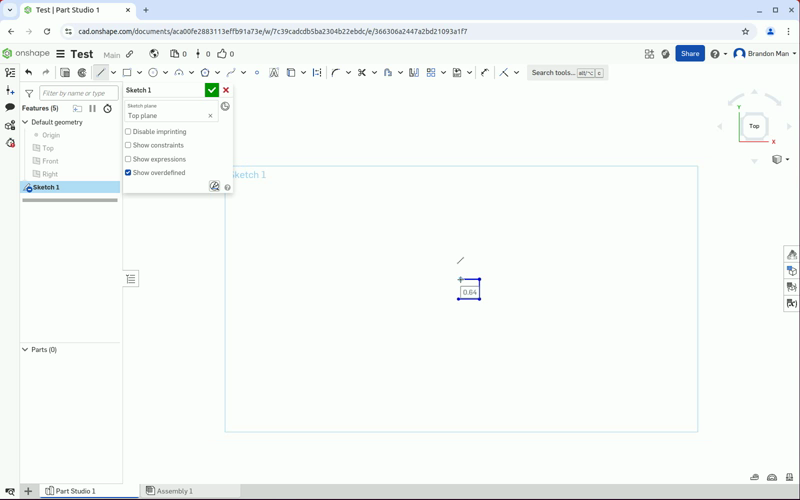
scroll(-6)
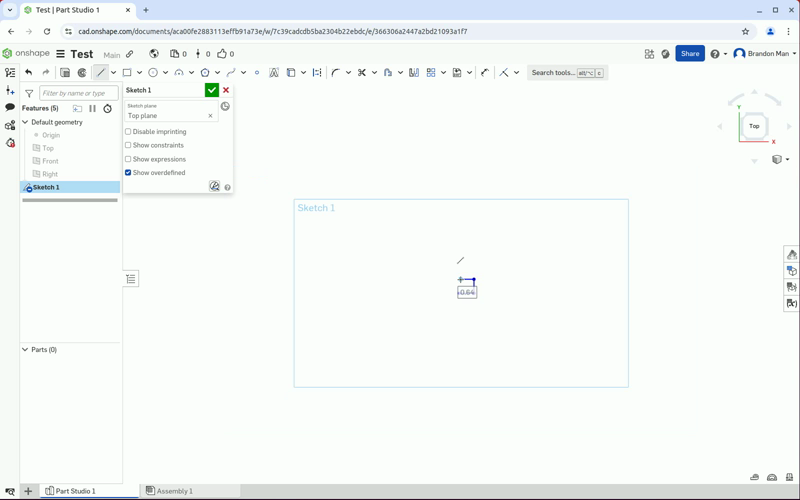
scroll(-6)
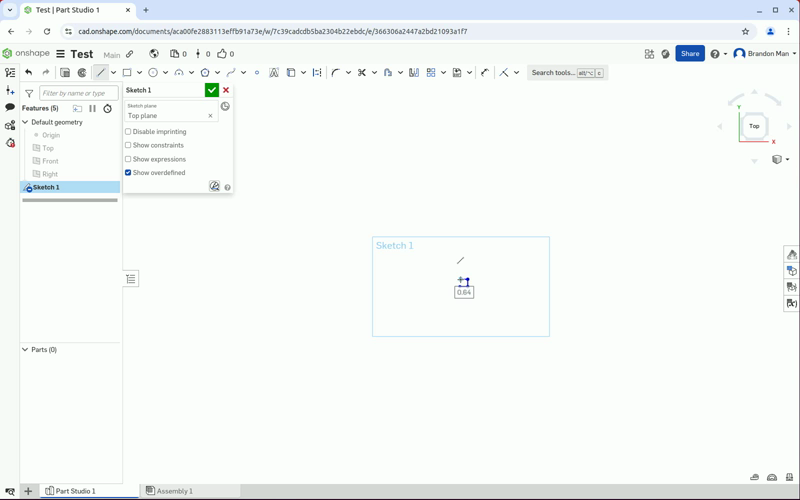
scroll(-6)
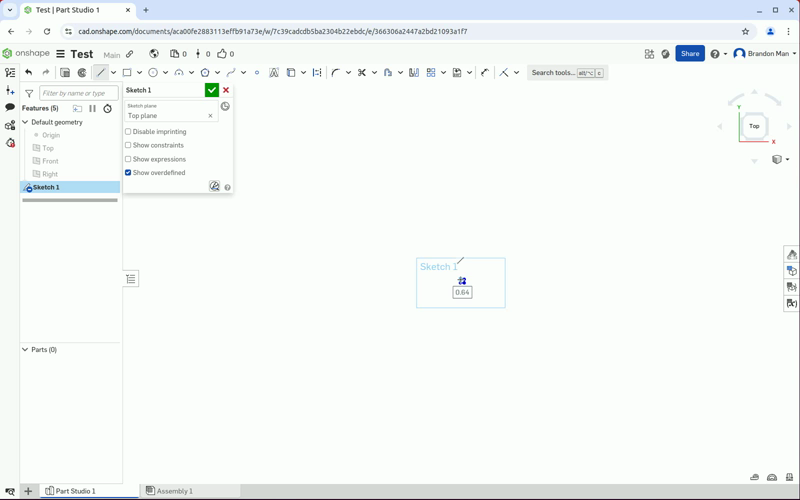
key_up(shift)
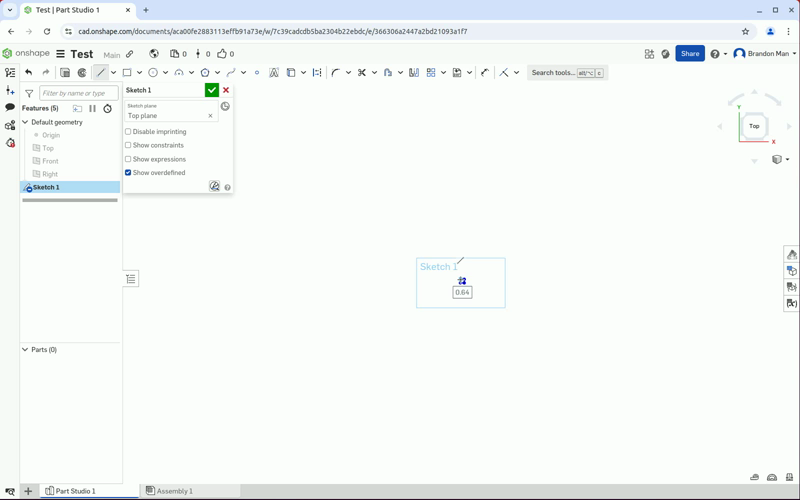
mouse_move(490, 279)
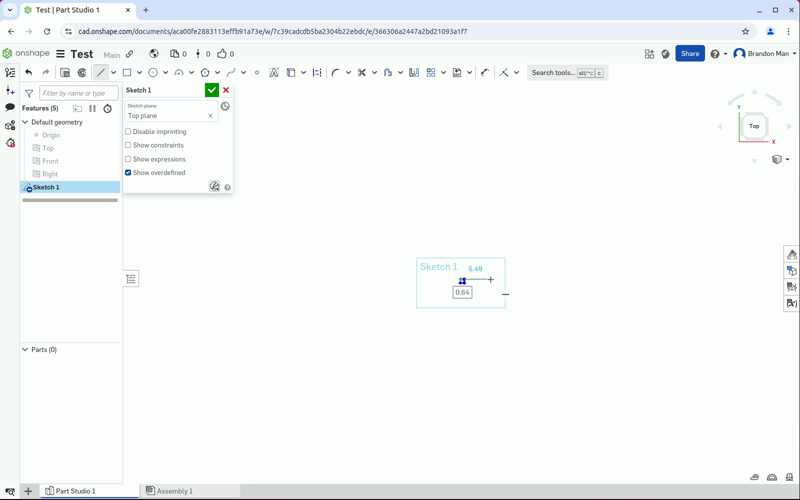
key_down(shift)
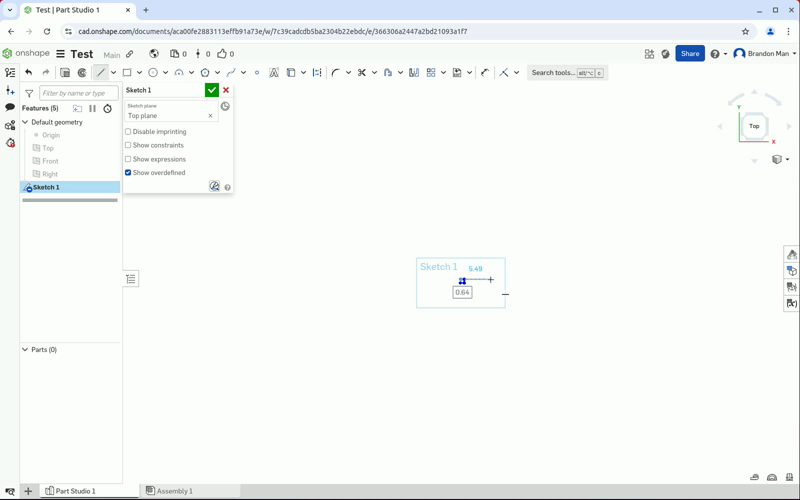
mouse_move(460, 282)
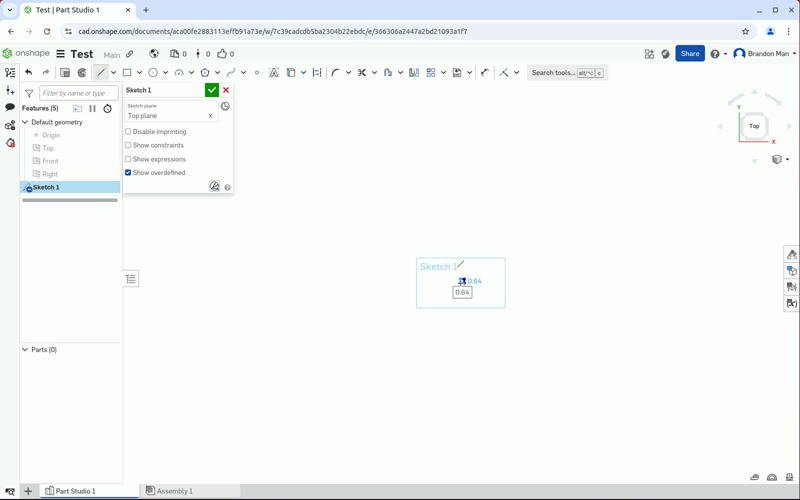
scroll(6)
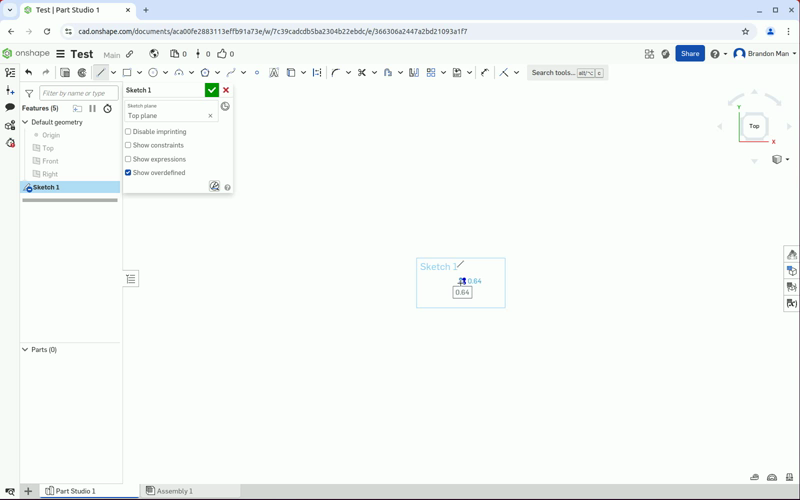
scroll(6)
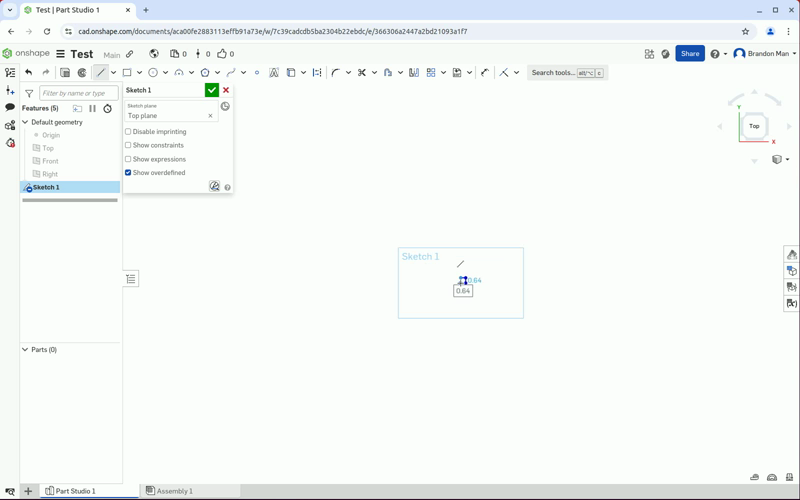
scroll(6)
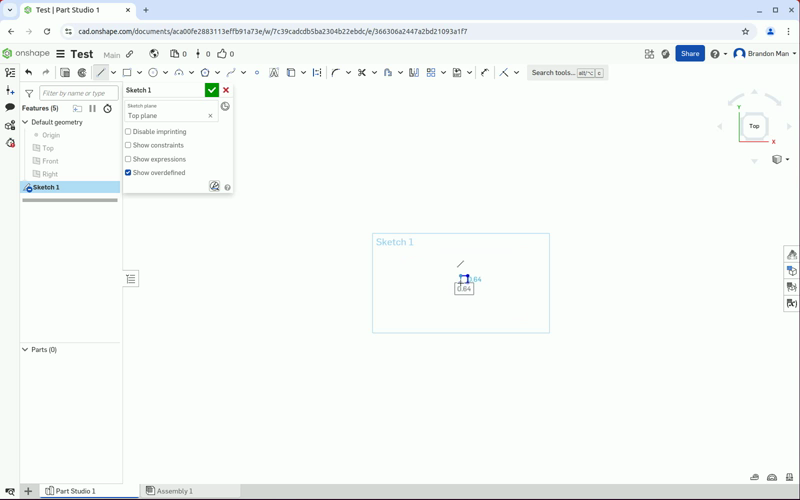
scroll(6)
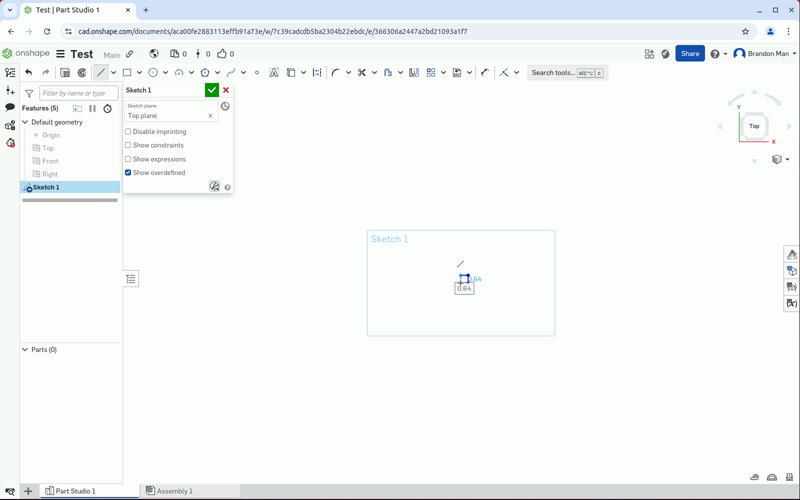
scroll(6)
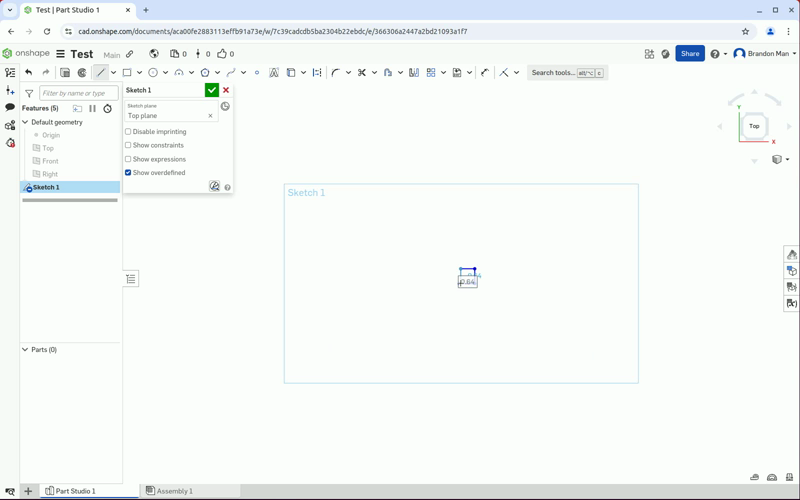
scroll(6)
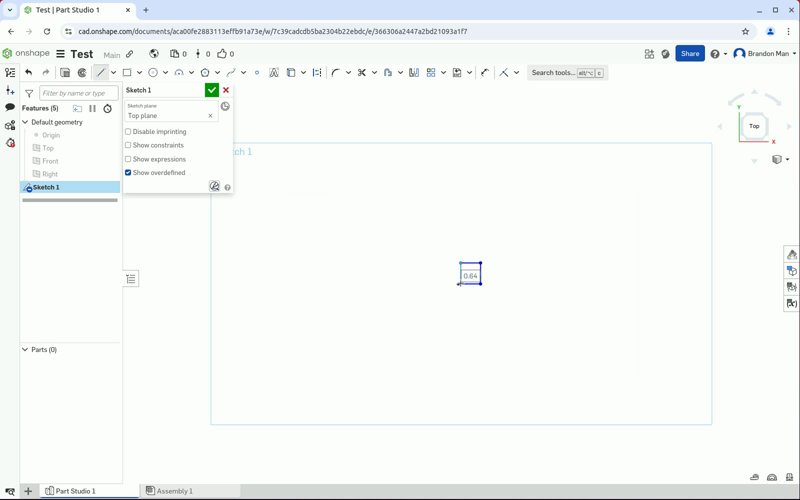
scroll(6)
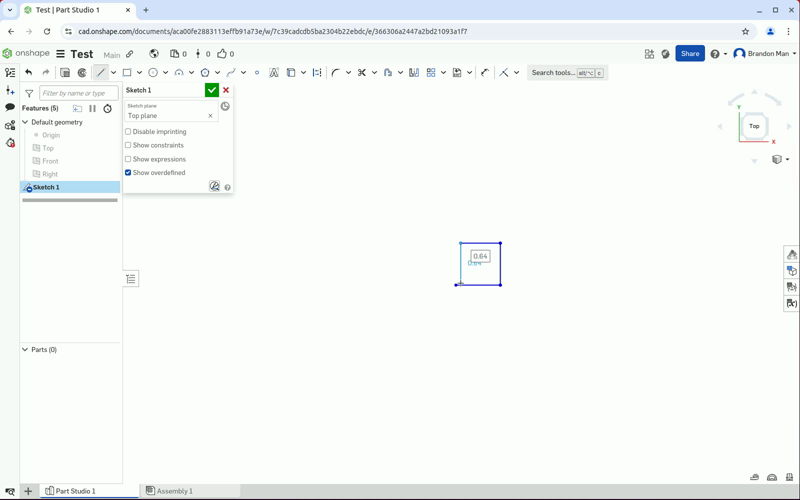
key_up(shift)
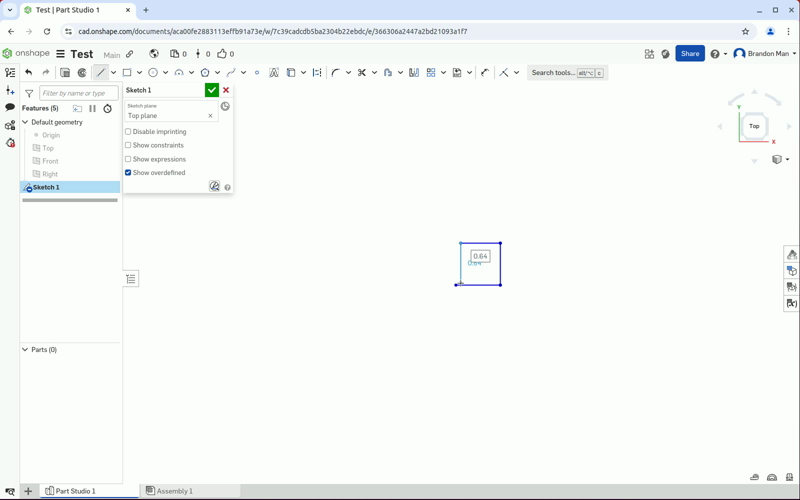
click(460, 282)
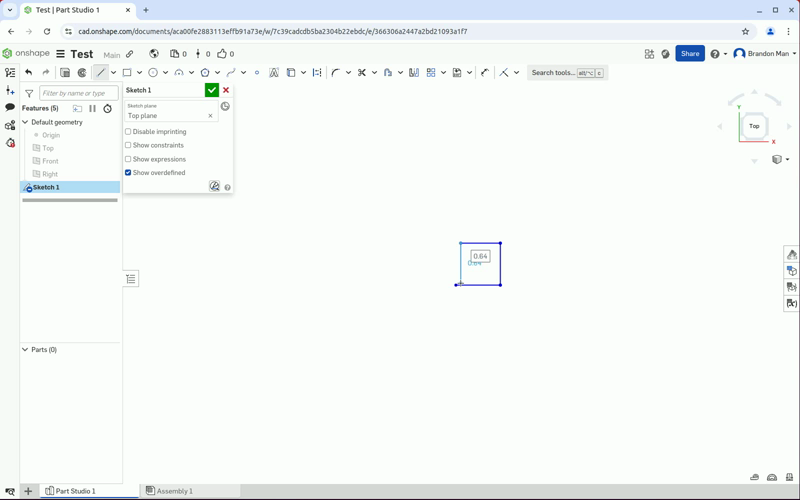
scroll(-6)
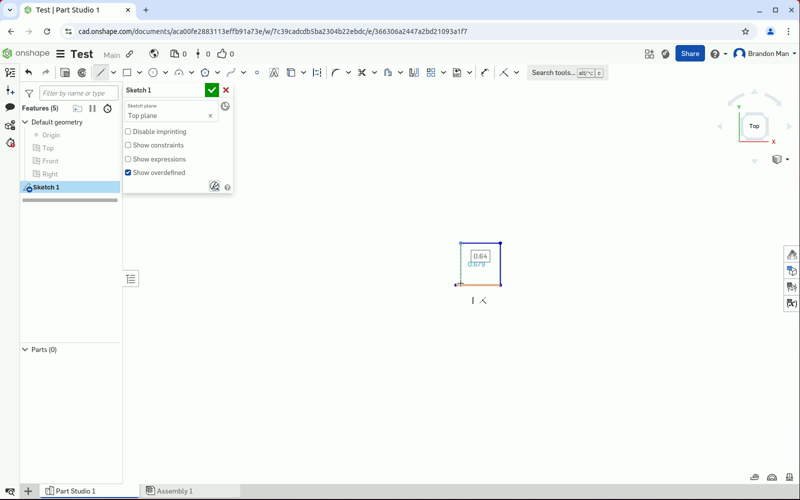
scroll(-6)
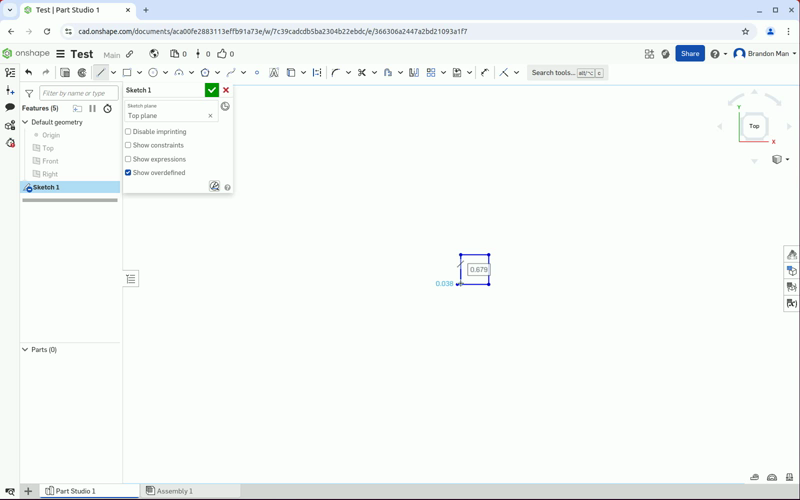
scroll(-6)
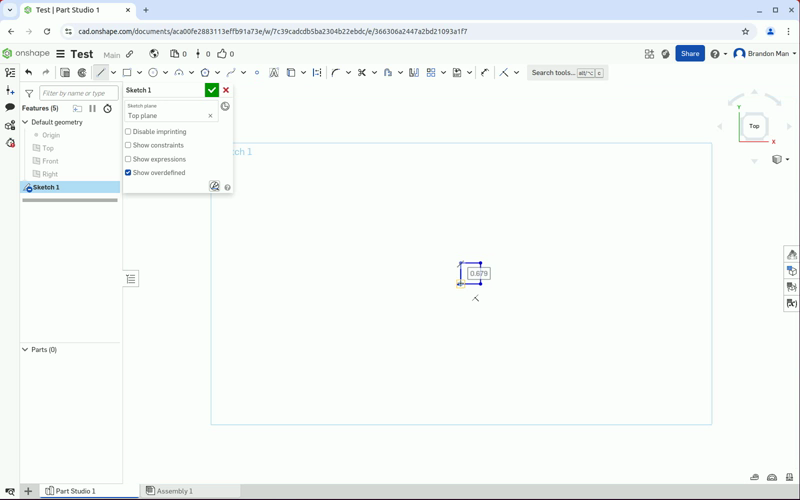
scroll(-6)
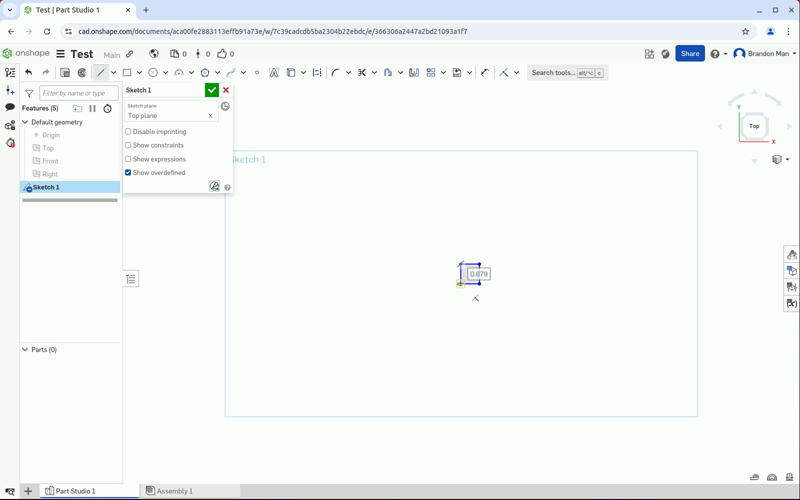
scroll(-6)
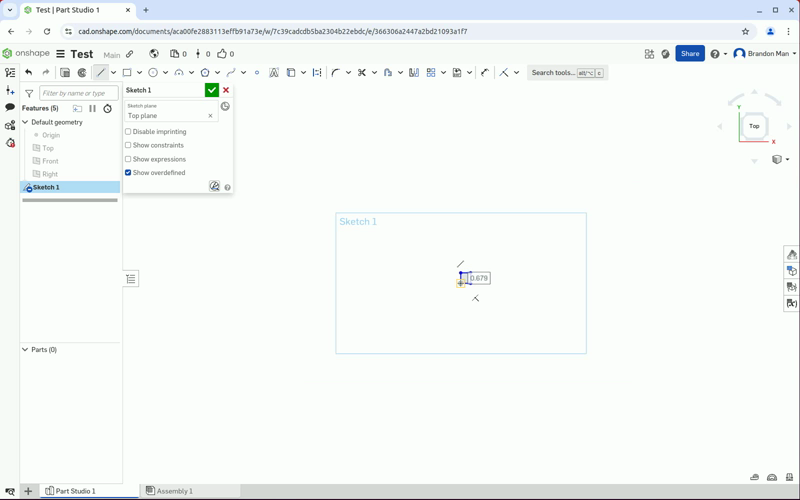
scroll(-6)
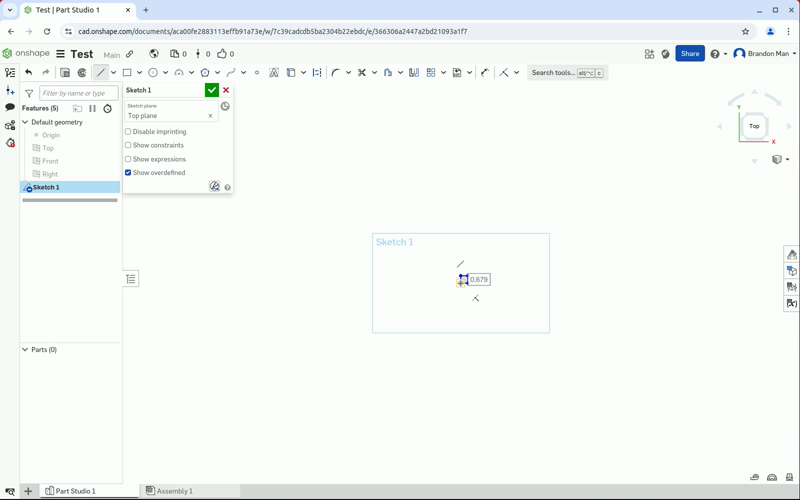
scroll(-6)
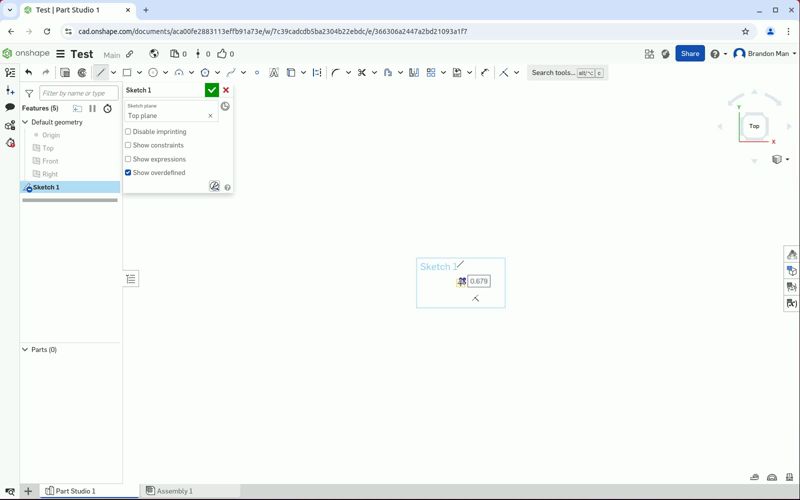
key(esc)
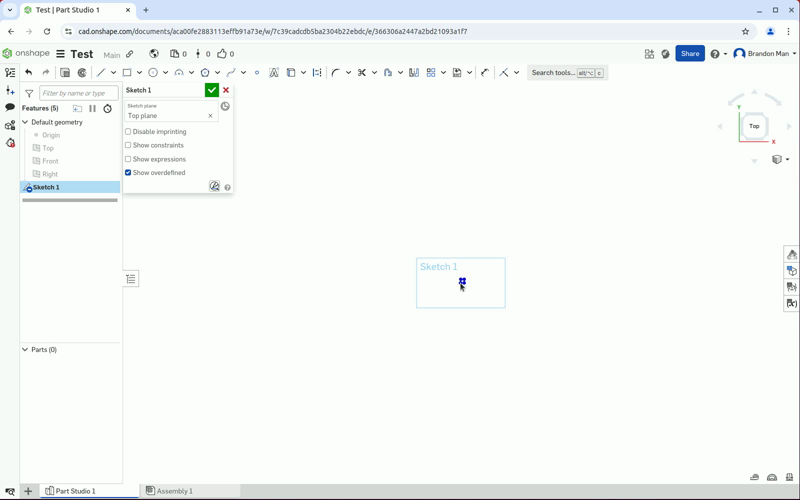
mouse_move(461, 280)
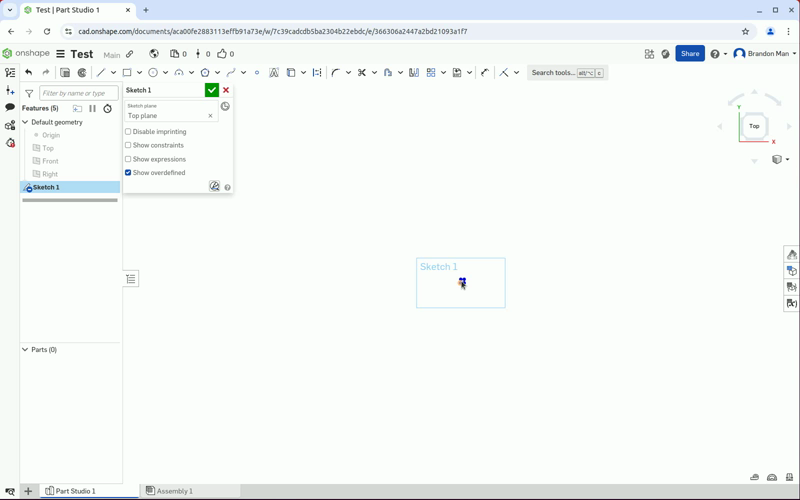
scroll(6)
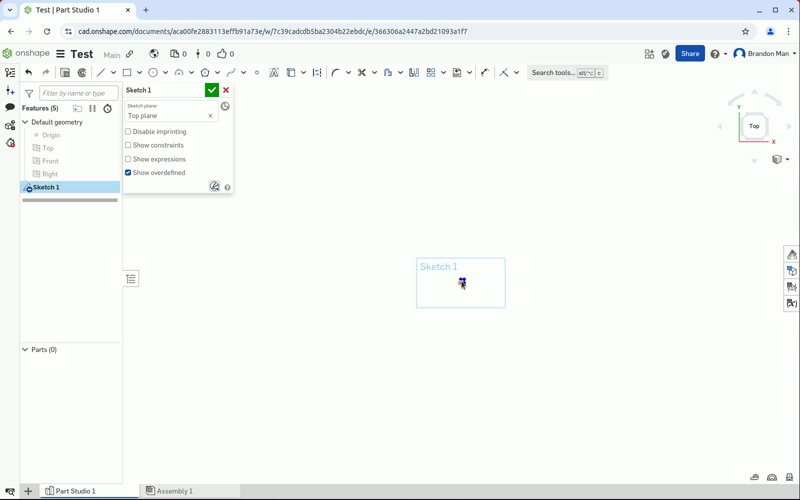
scroll(6)
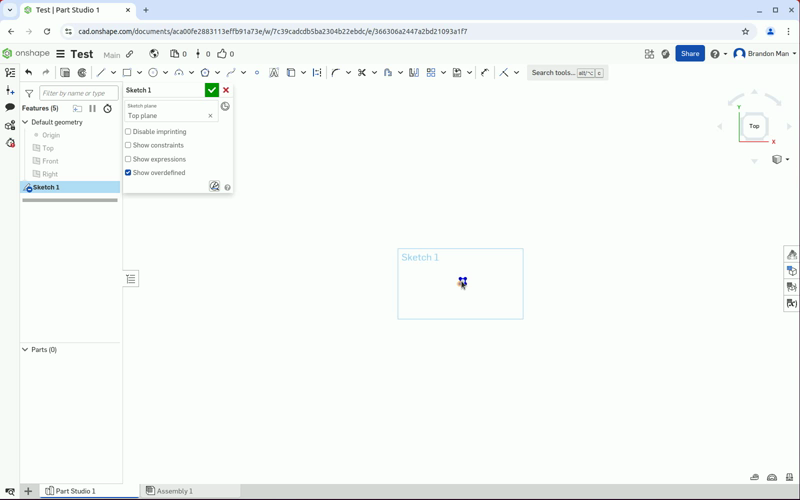
scroll(6)
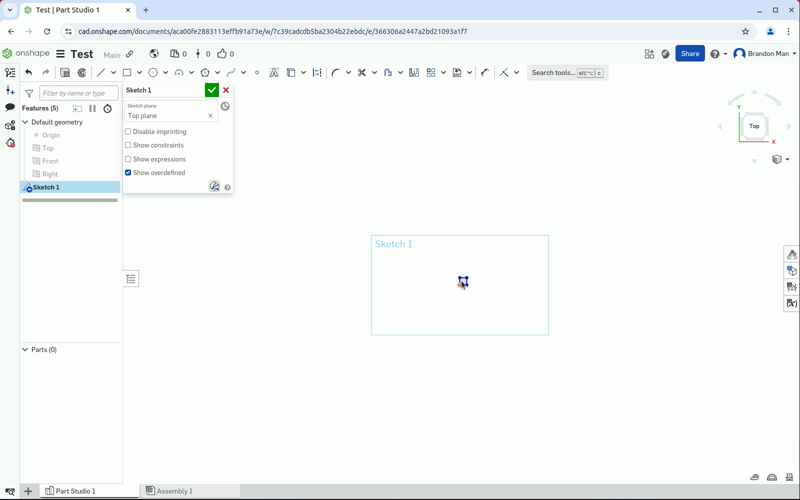
scroll(6)
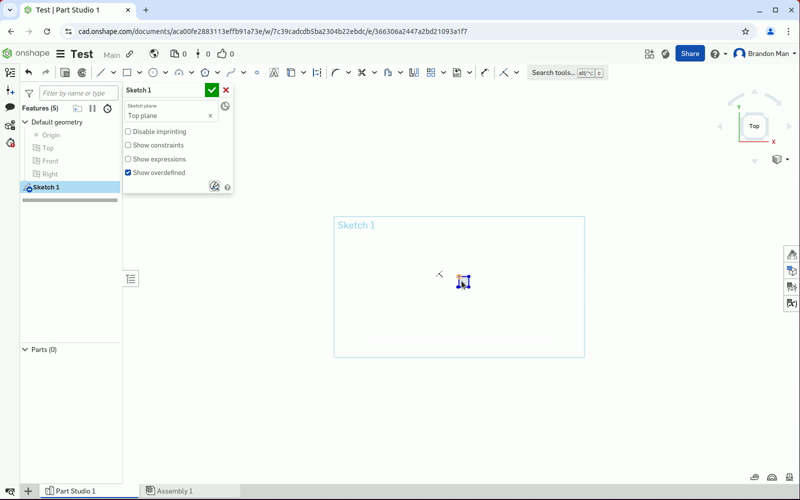
scroll(6)
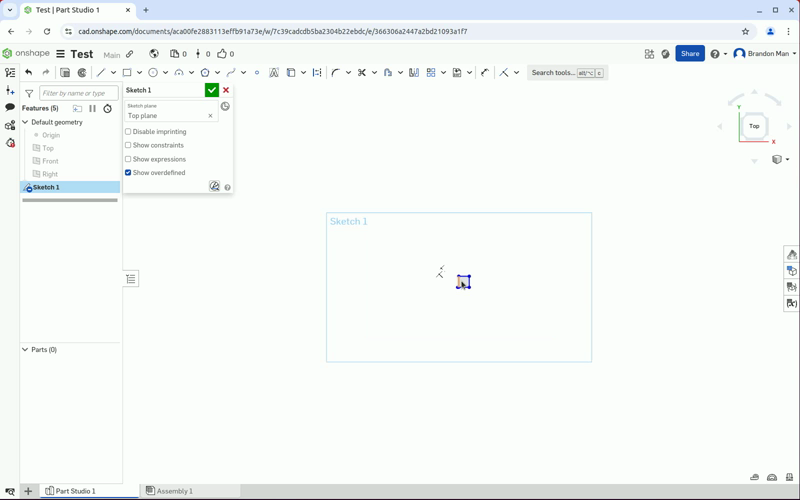
scroll(6)
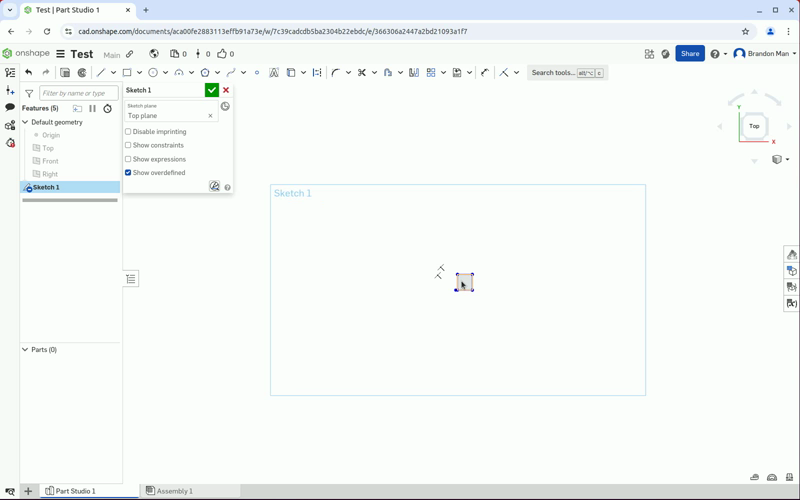
scroll(6)
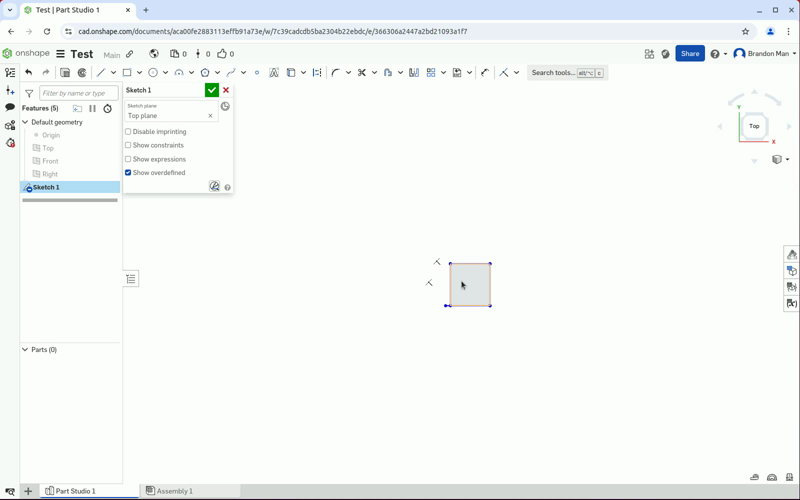
click(461, 280)
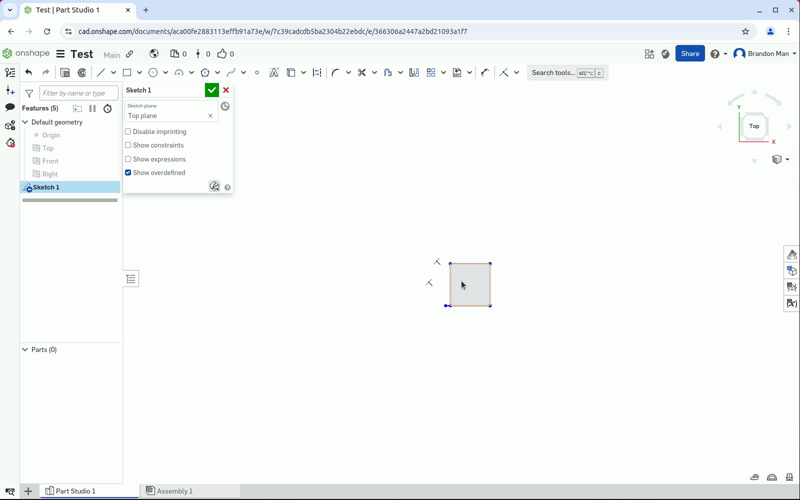
scroll(-6)
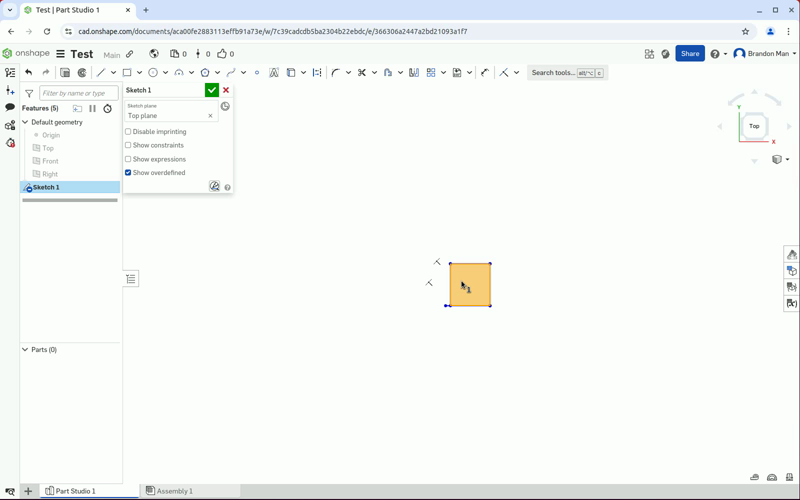
scroll(-6)
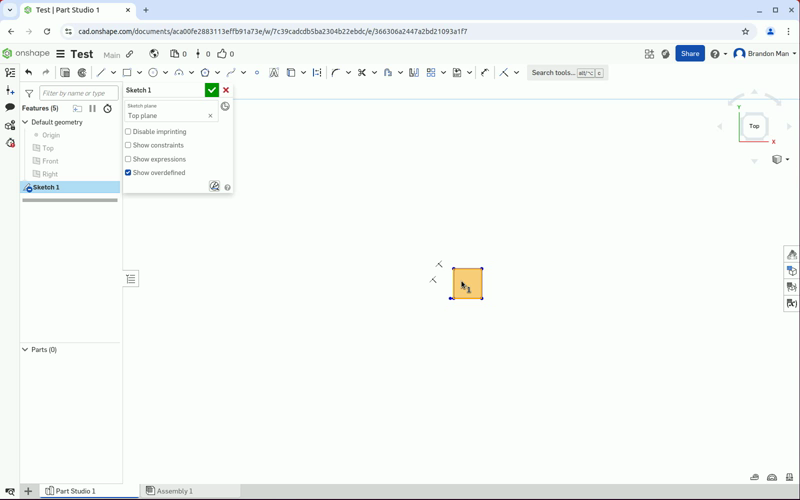
scroll(-6)
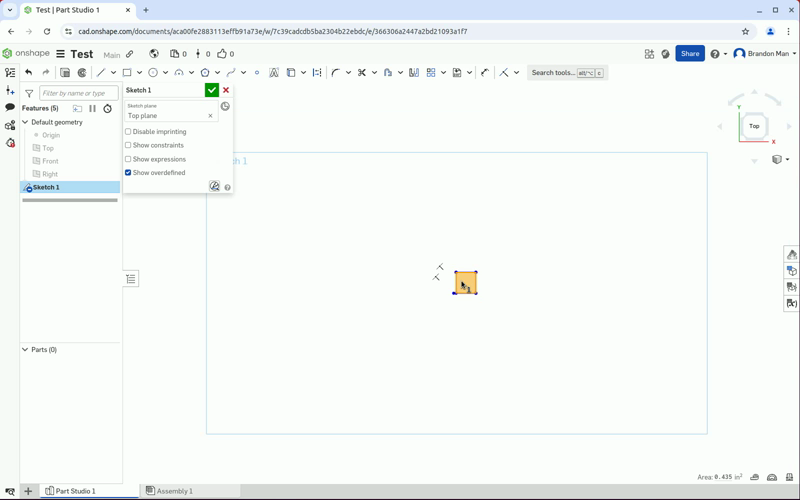
scroll(-6)
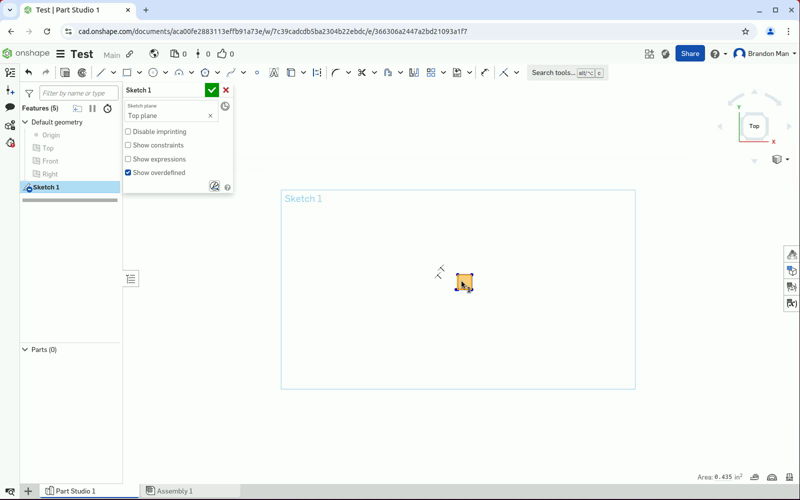
scroll(-6)
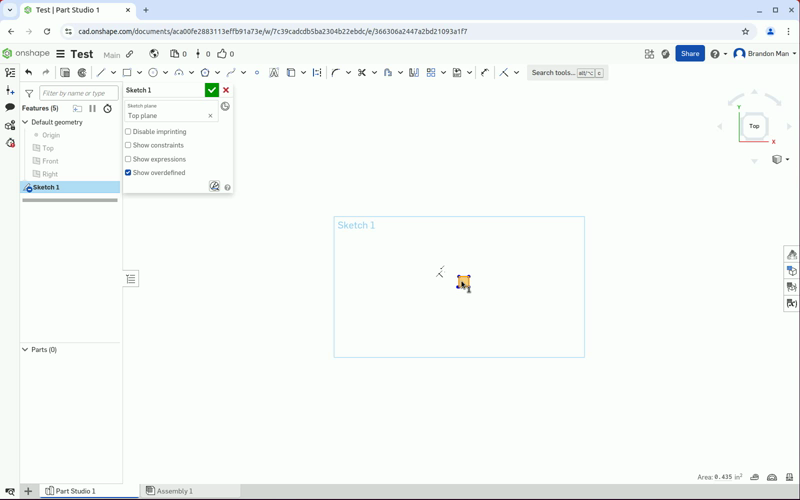
scroll(-6)
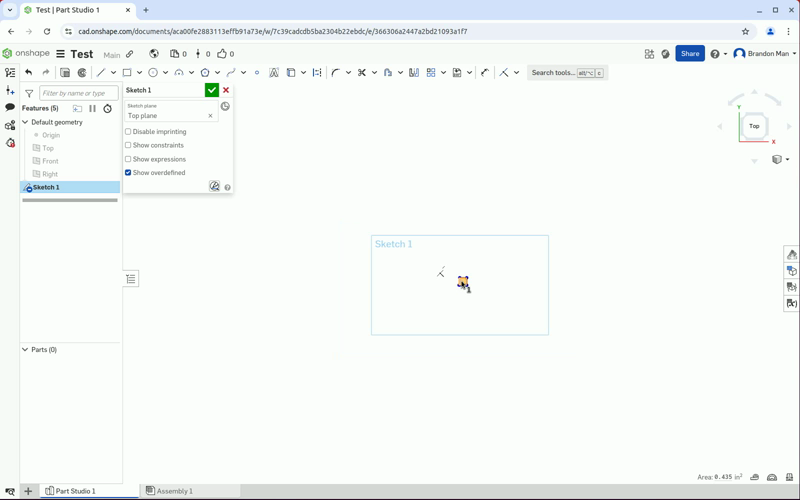
scroll(-6)
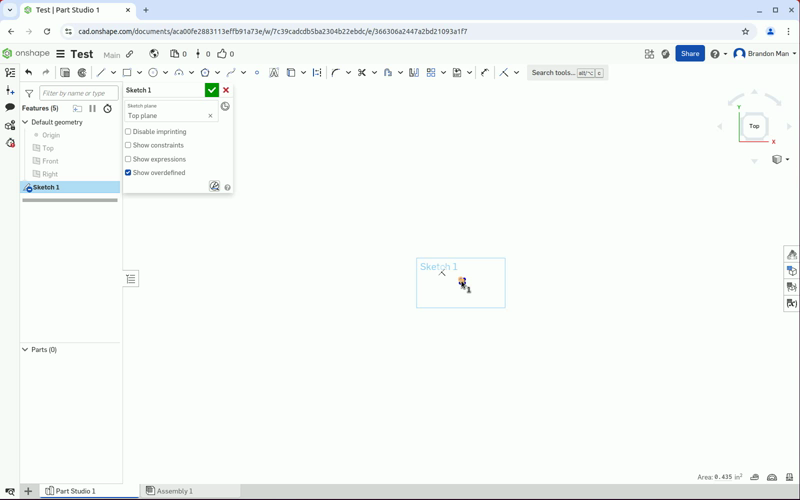
mouse_move(73, 352)
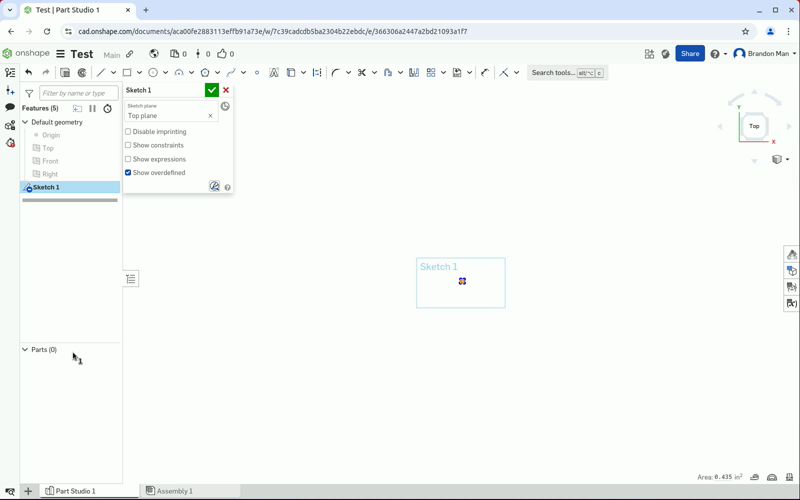
key(shift+y)
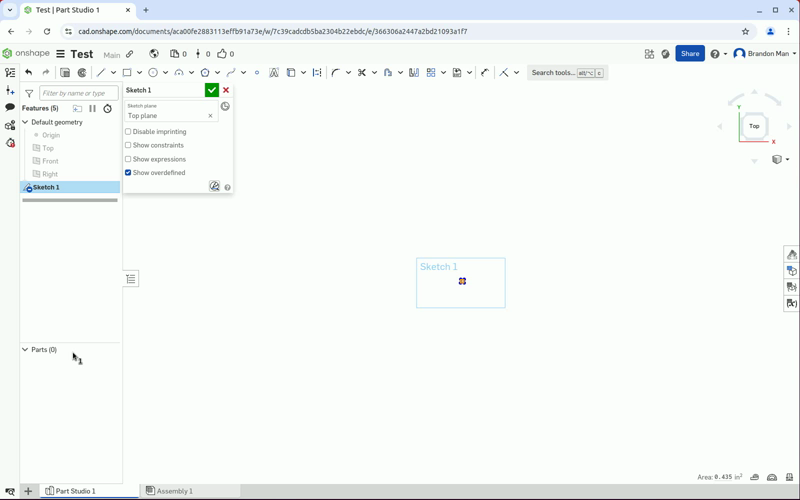
key(shift+e)
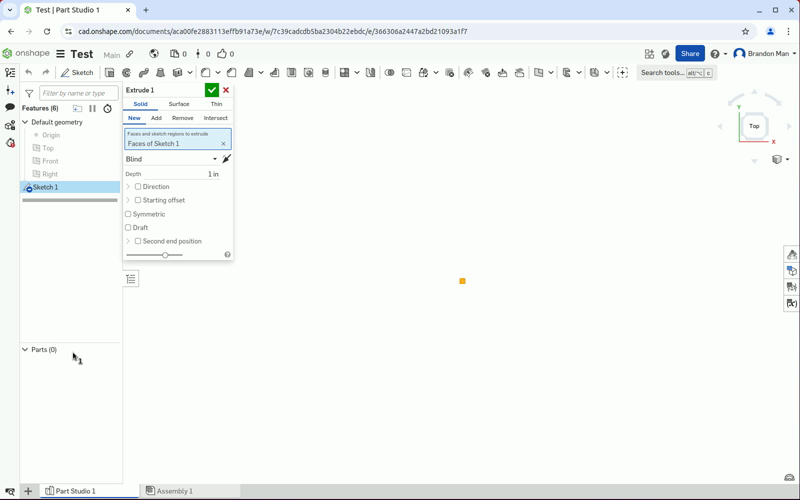
mouse_move(143, 106)
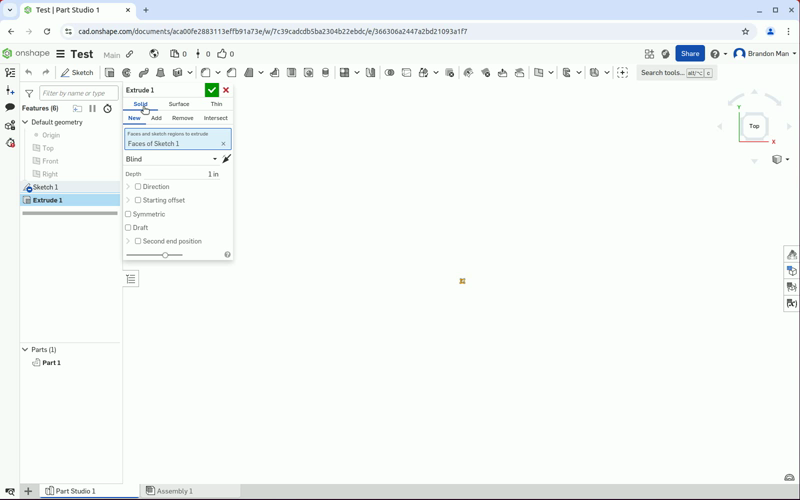
click(143, 106)
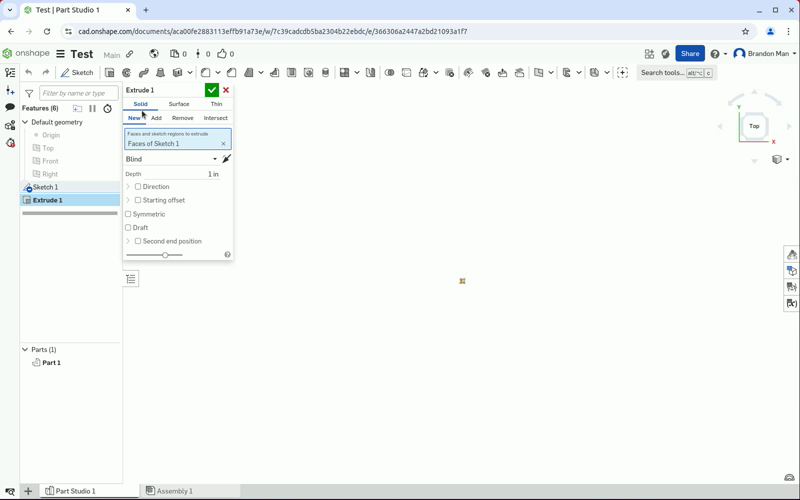
mouse_move(137, 120)
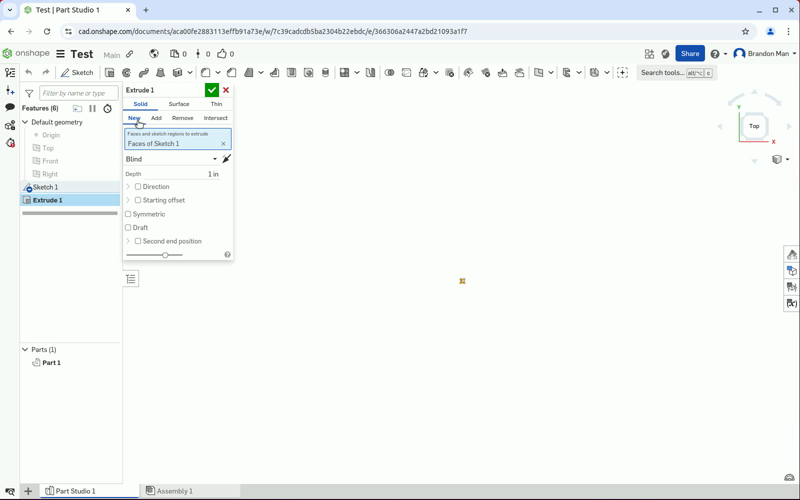
click(137, 120)
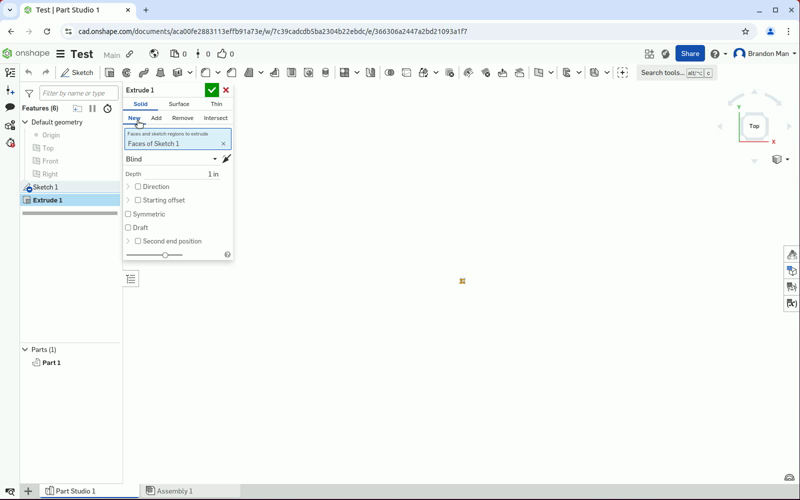
key(tab, 4)
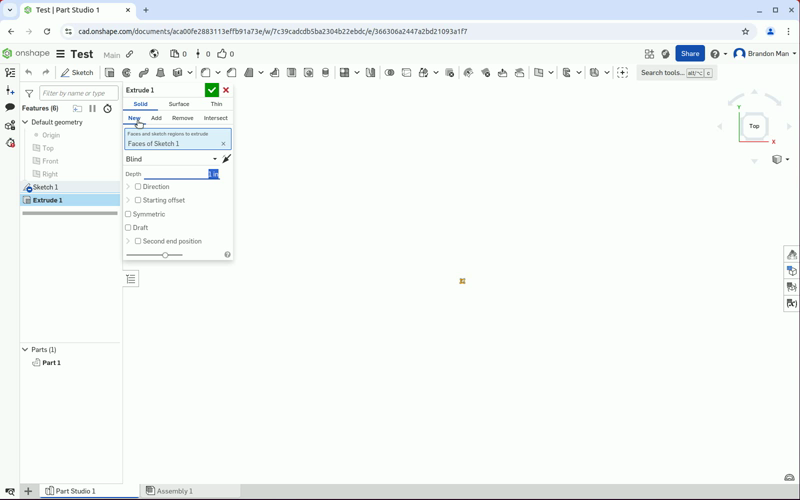
text(23.108)
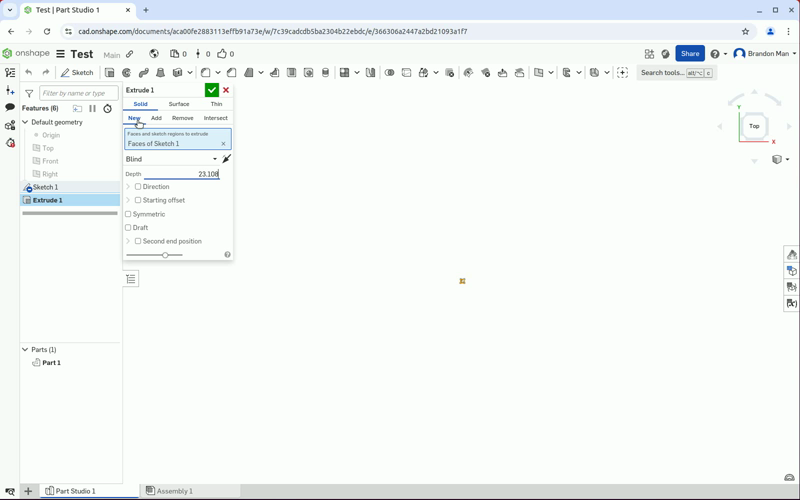
key(enter)
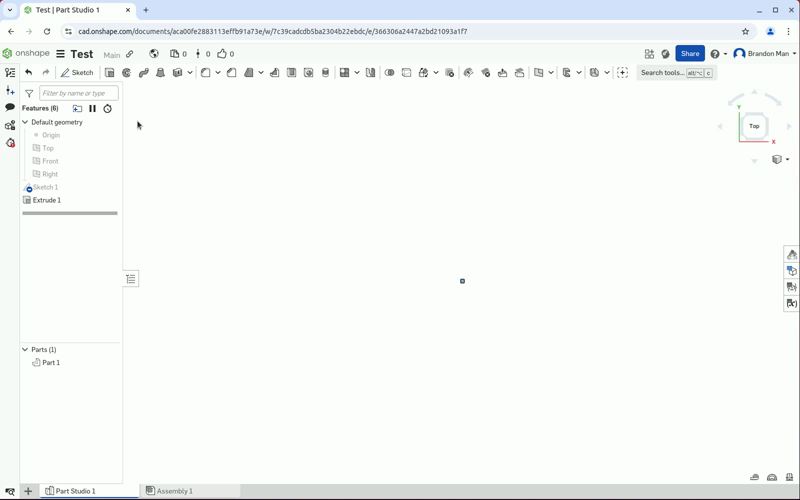
key(shift+h)
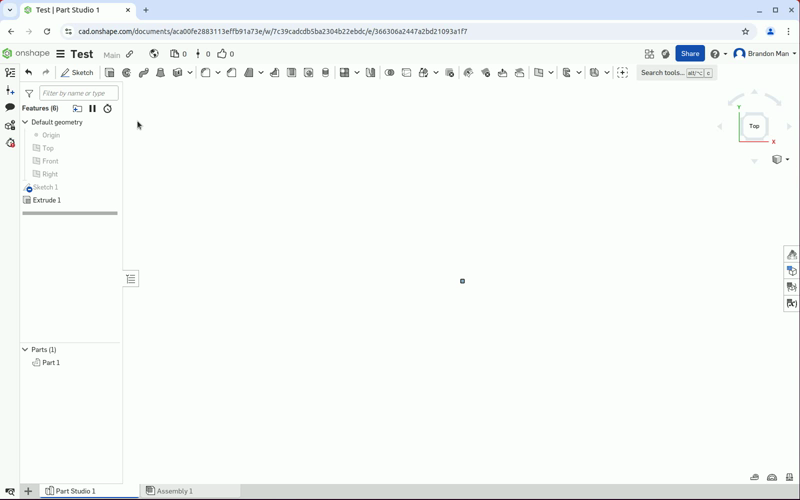
key(shift+h)
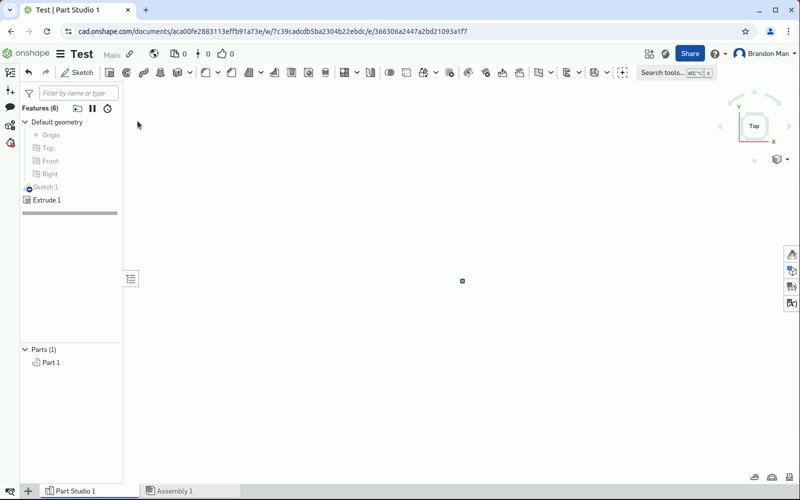
mouse_move(73, 189)
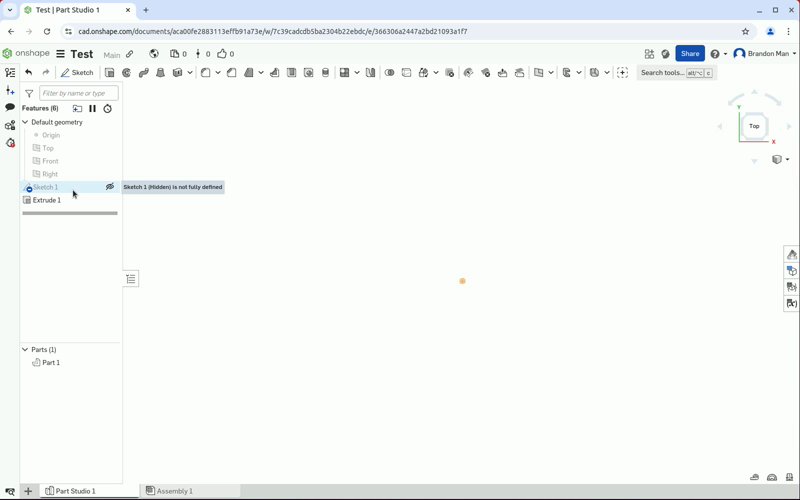
click(73, 189)
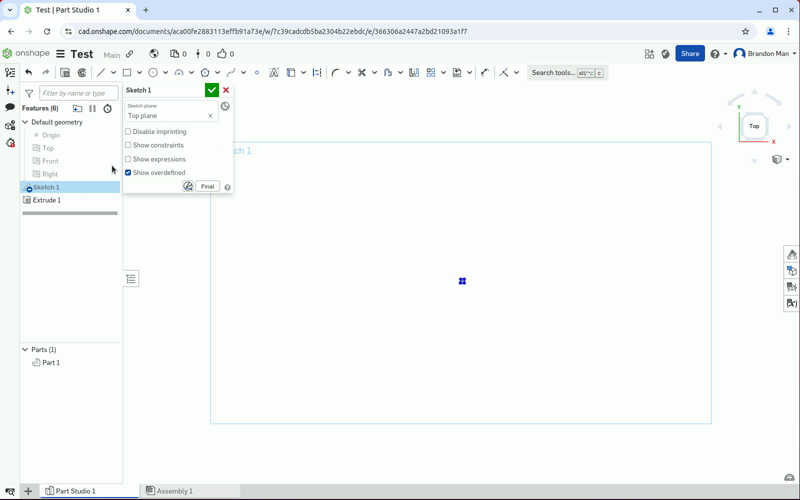
mouse_move(229, 92)
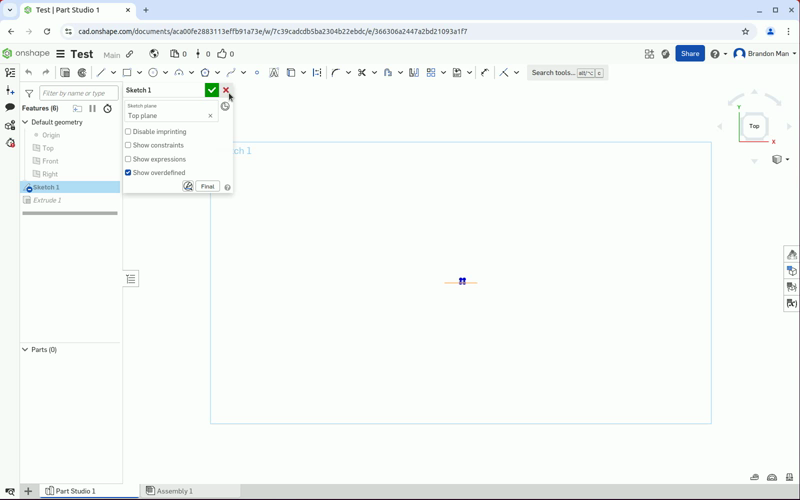
click(229, 92)
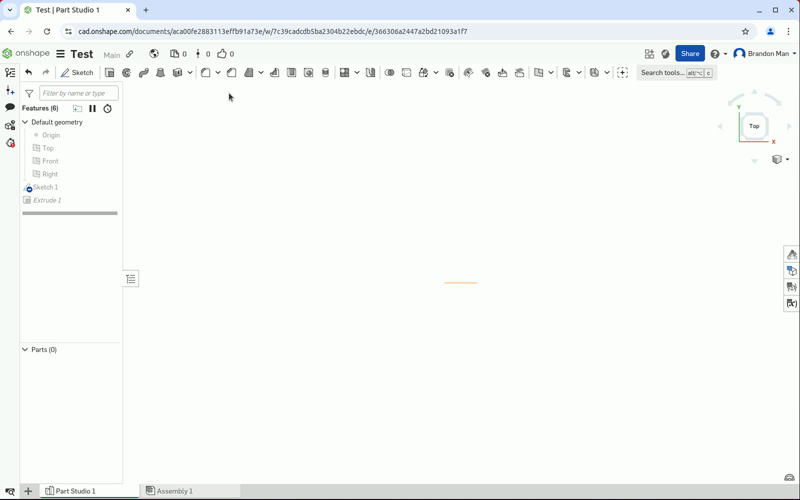
mouse_move(73, 352)
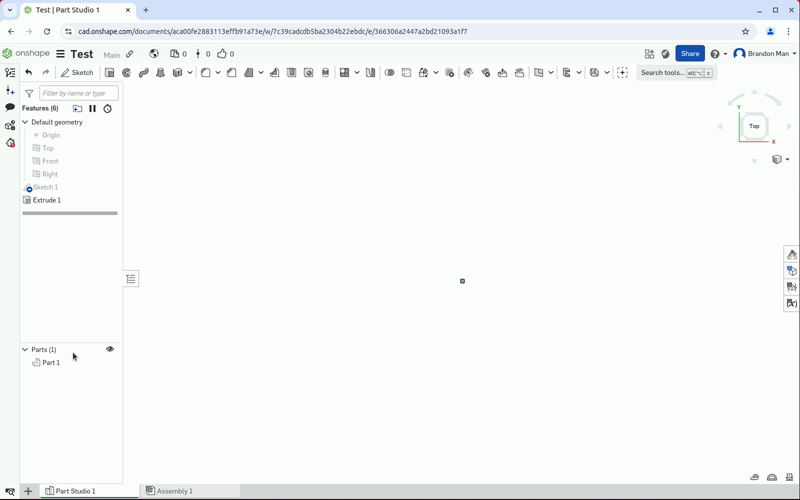
key(y)
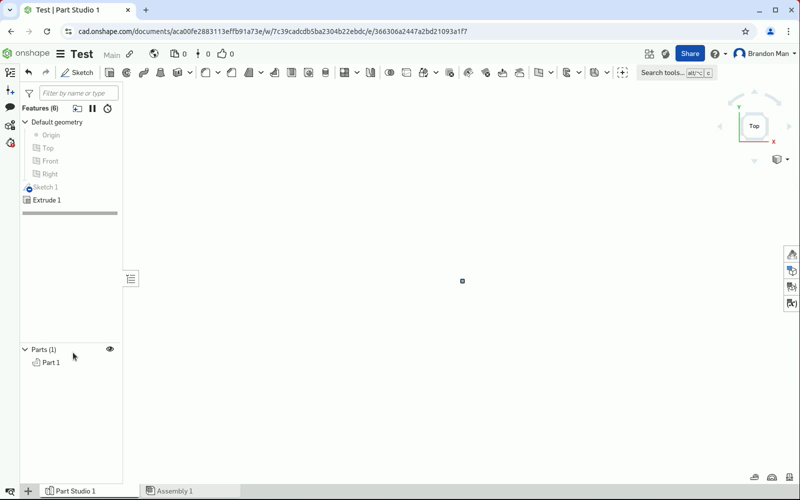
key(shift+p)
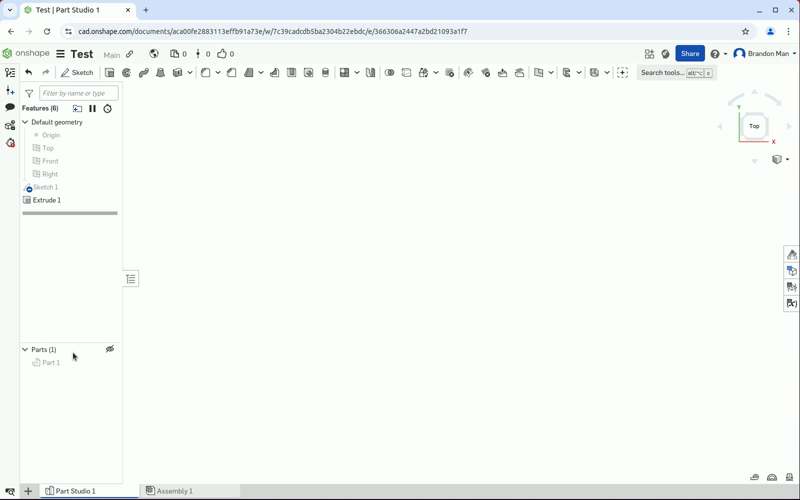
key(space)
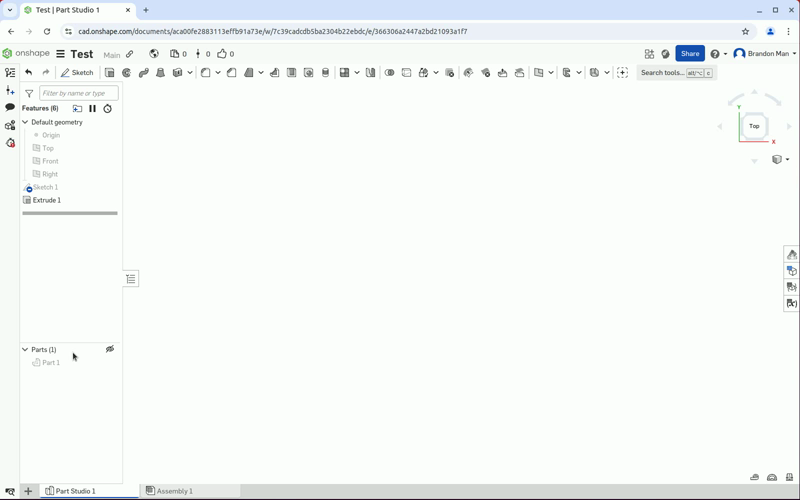
key_down(shift)
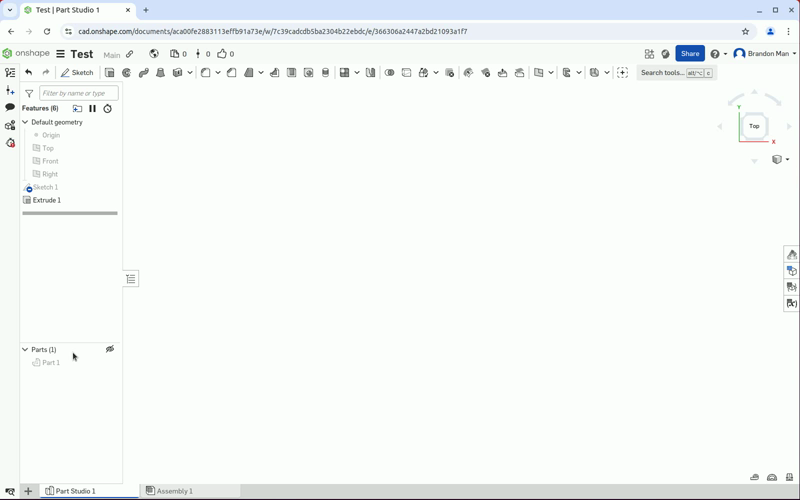
key(up)
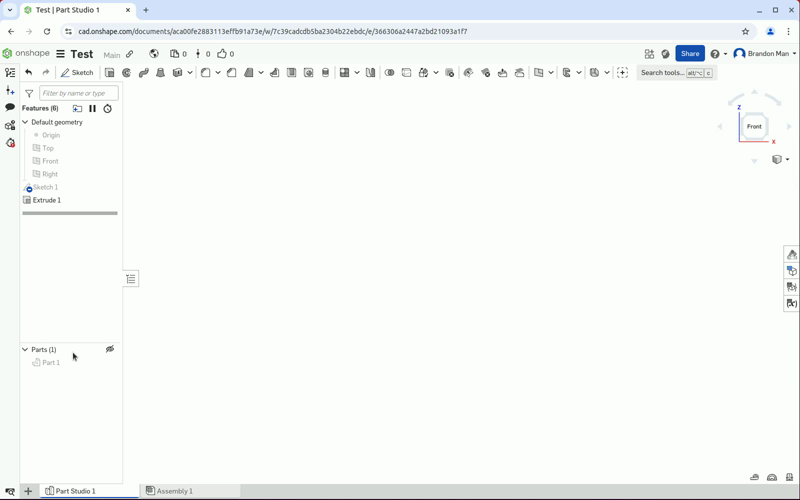
key_up(shift)
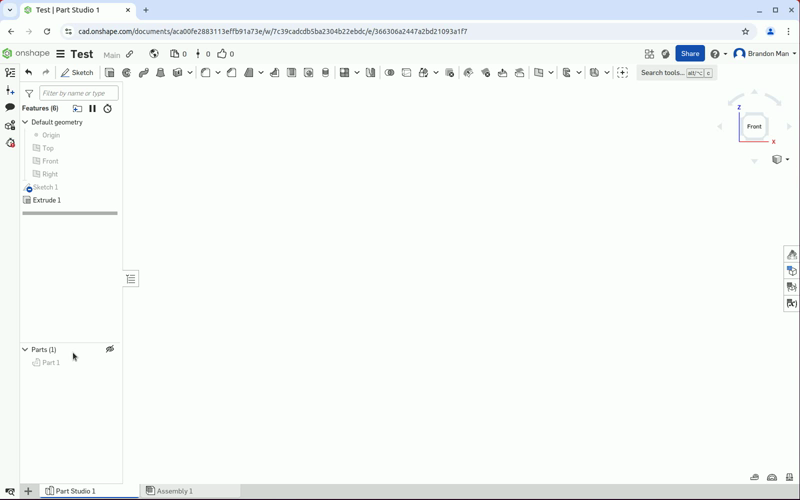
mouse_move(73, 352)
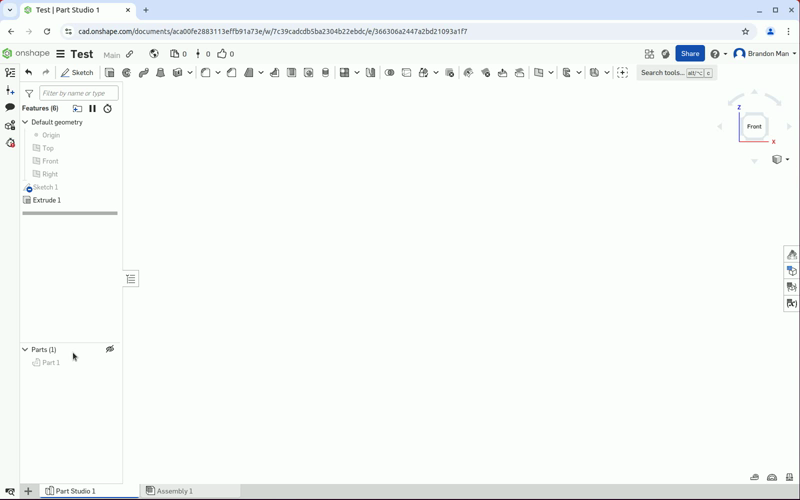
key(shift+y)
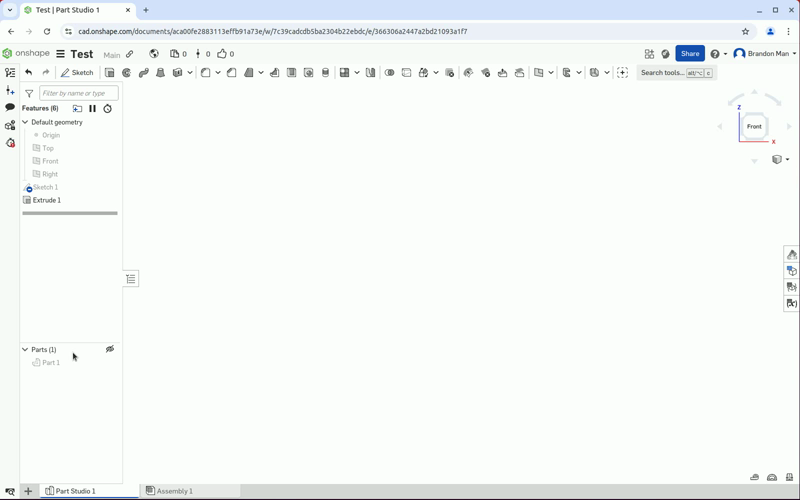
key(shift+s)
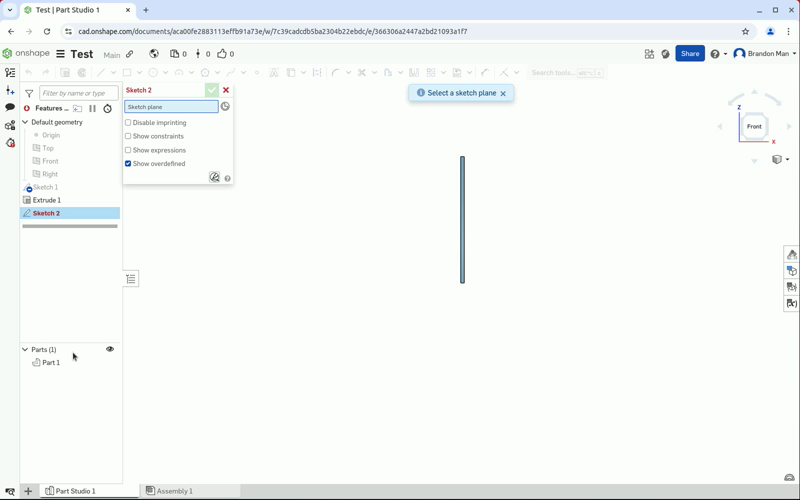
mouse_move(73, 163)
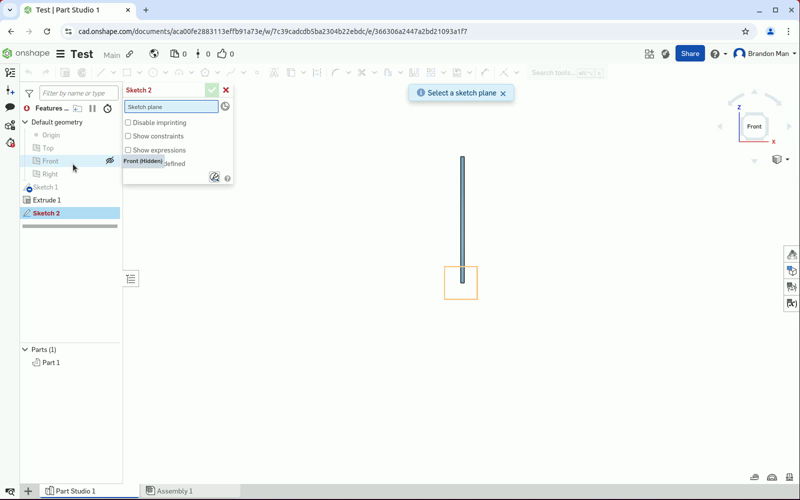
click(73, 163)
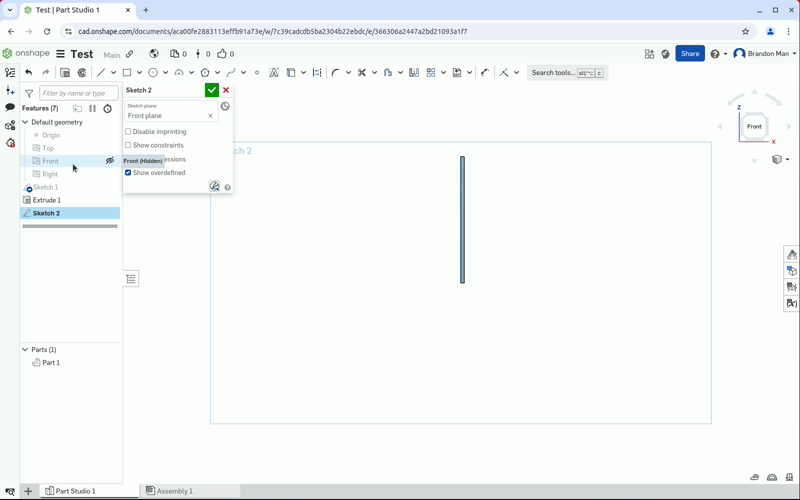
mouse_move(73, 352)
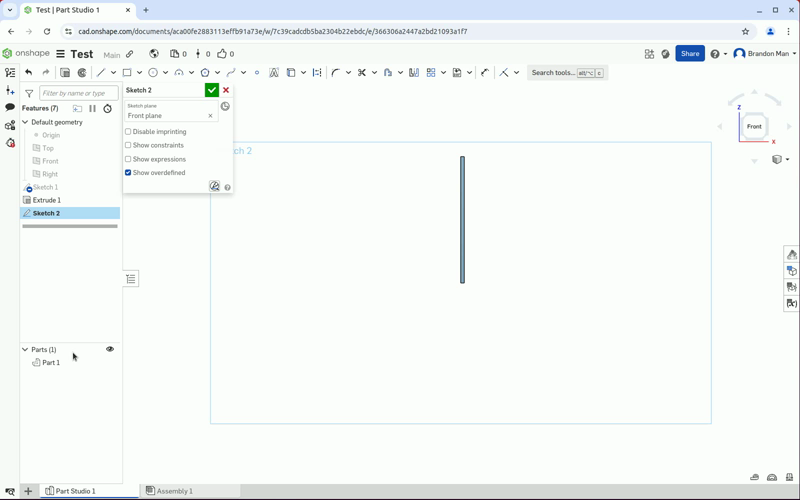
key(y)
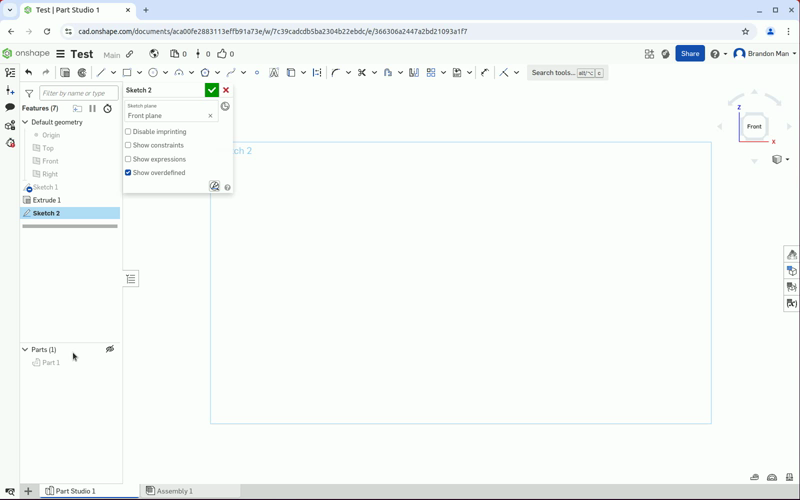
key(l)
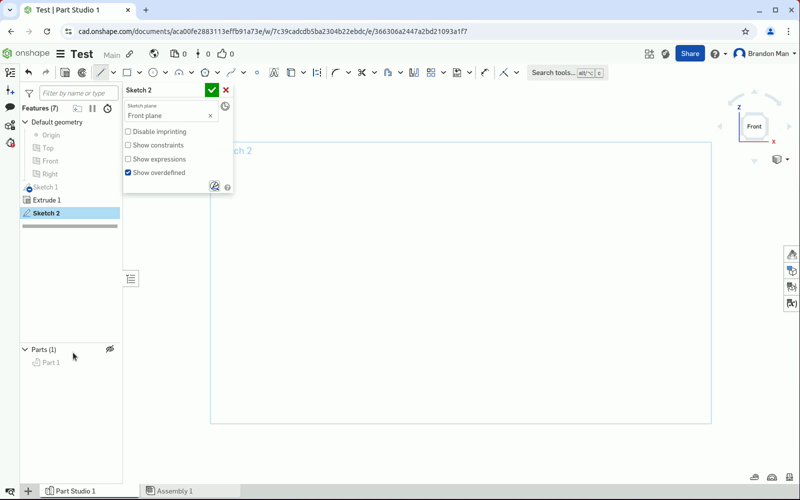
key_down(shift)
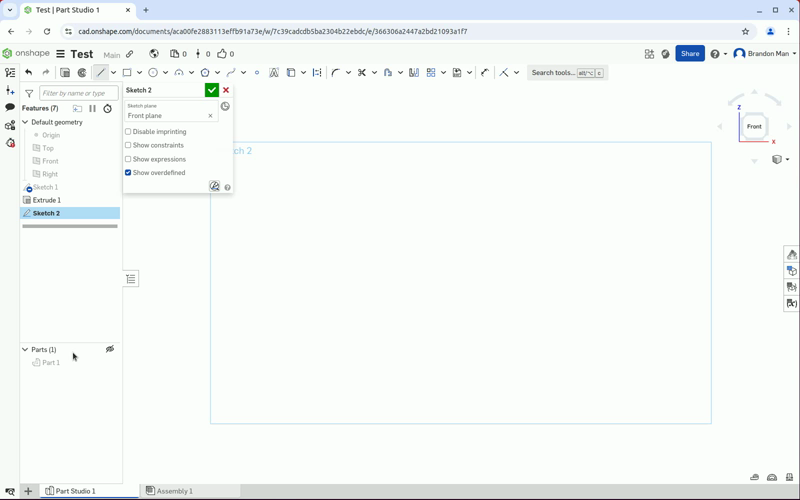
mouse_move(461, 280)
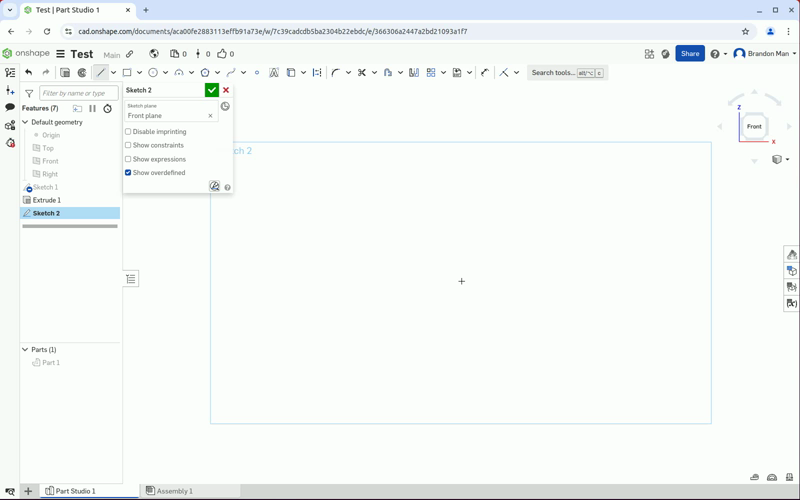
click(461, 280)
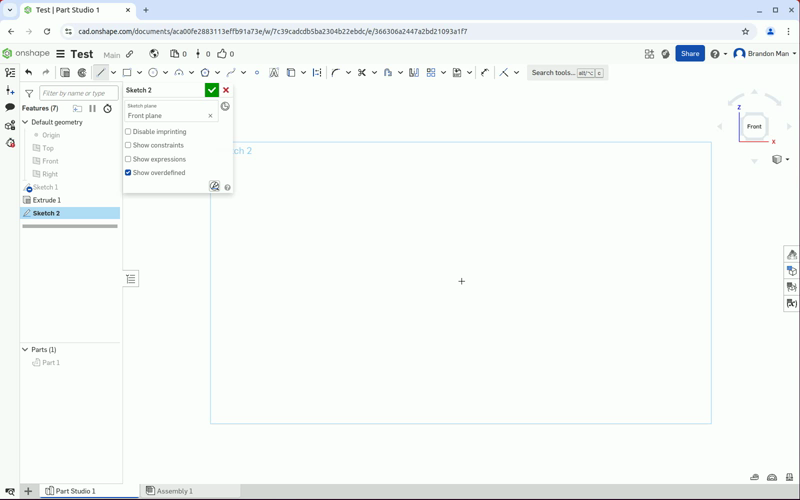
key_up(shift)
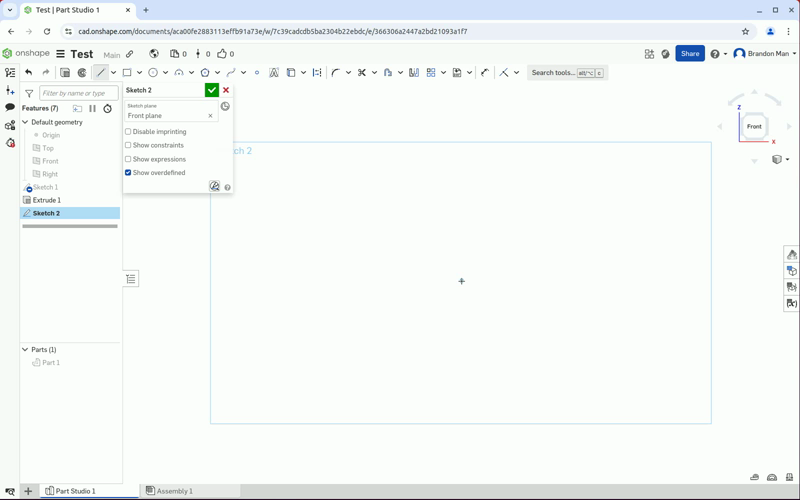
key_down(shift)
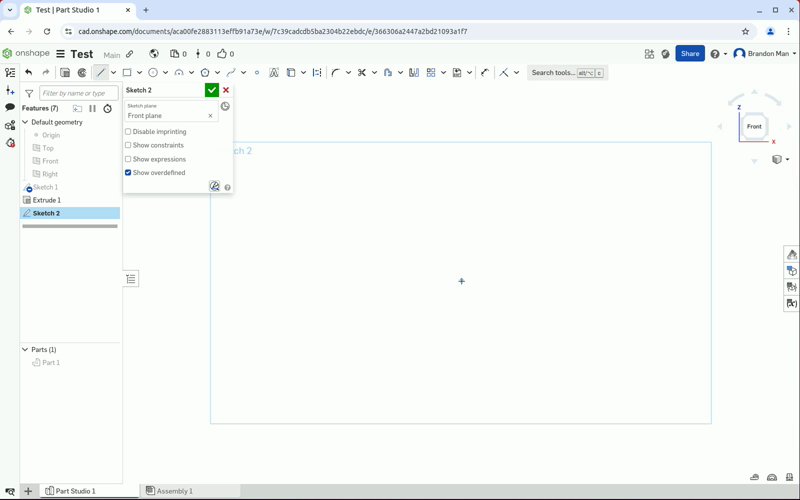
mouse_move(492, 280)
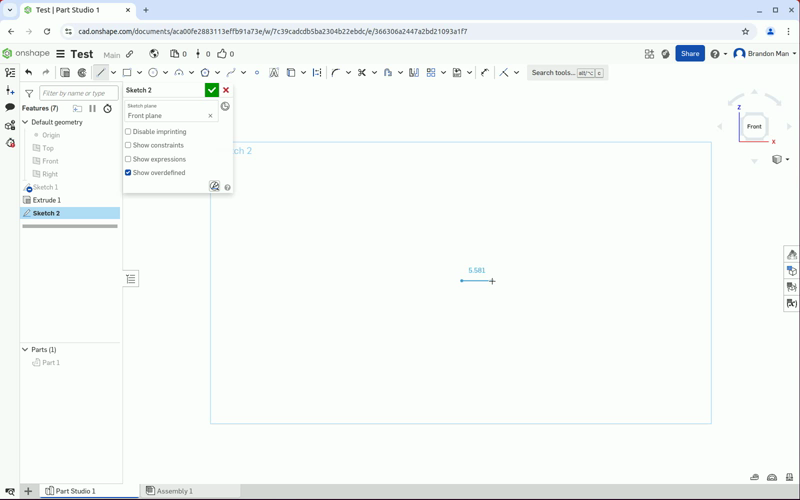
mouse_move(463, 280)
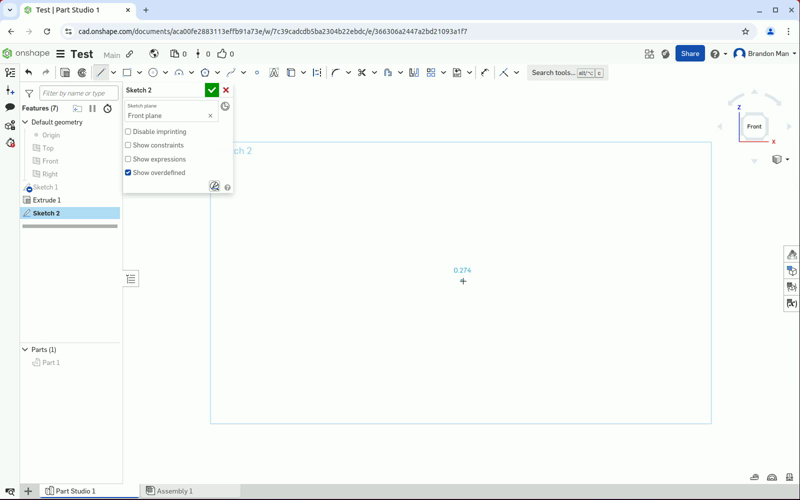
scroll(6)
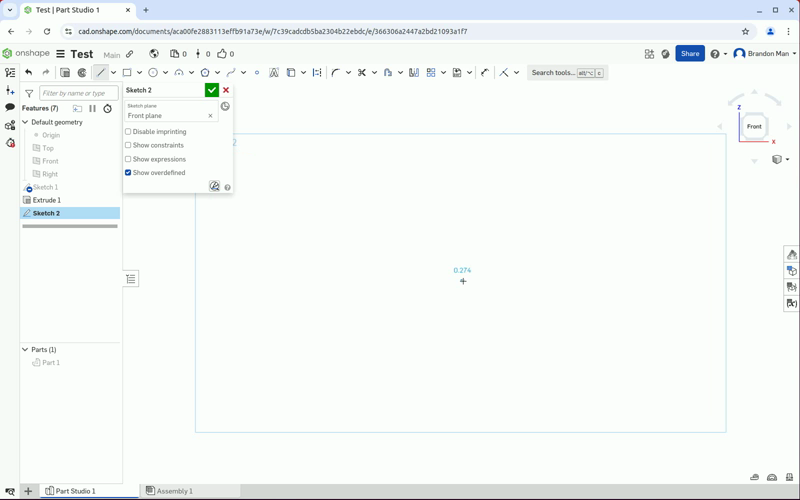
scroll(6)
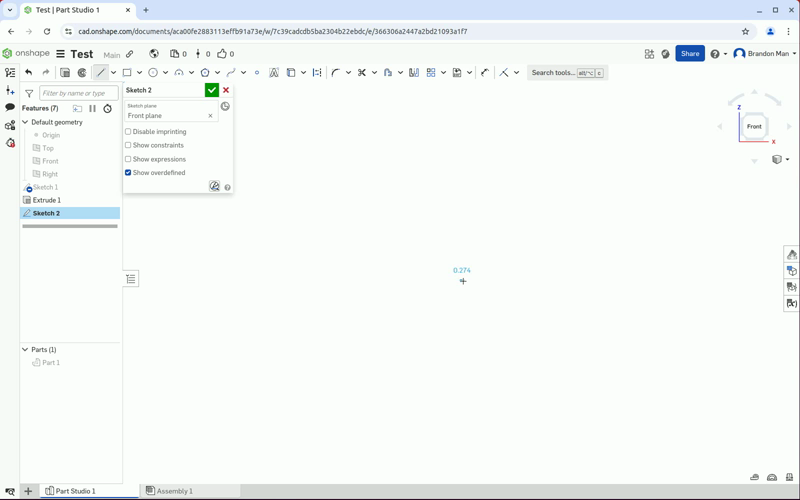
scroll(6)
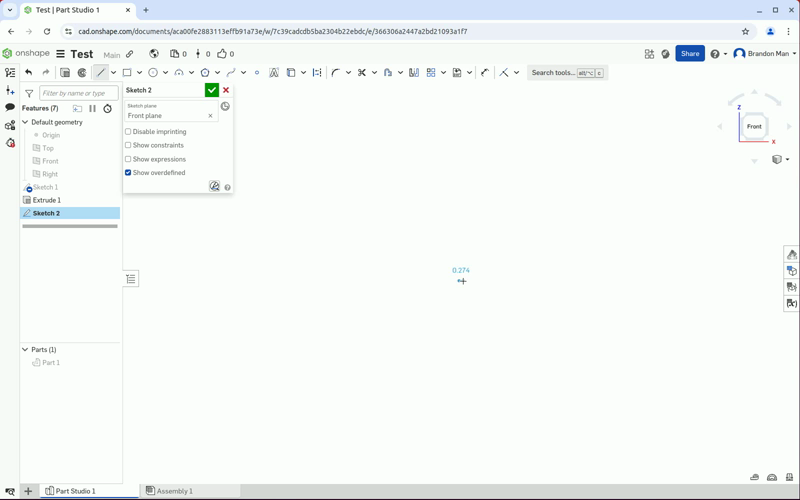
scroll(6)
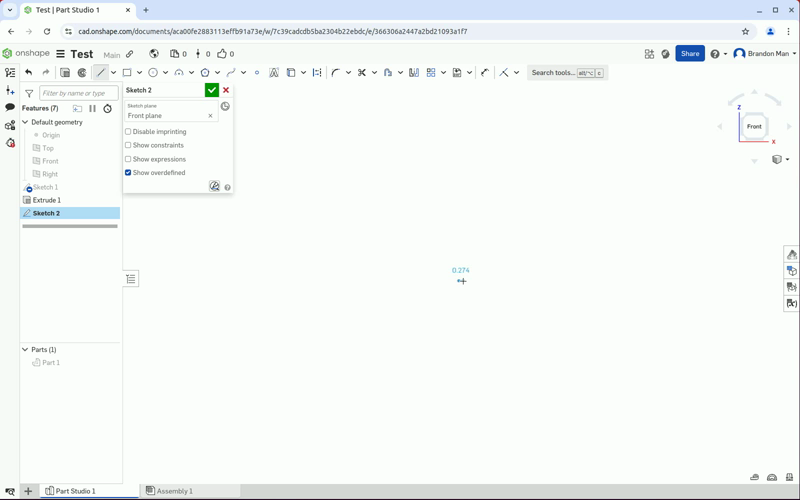
scroll(6)
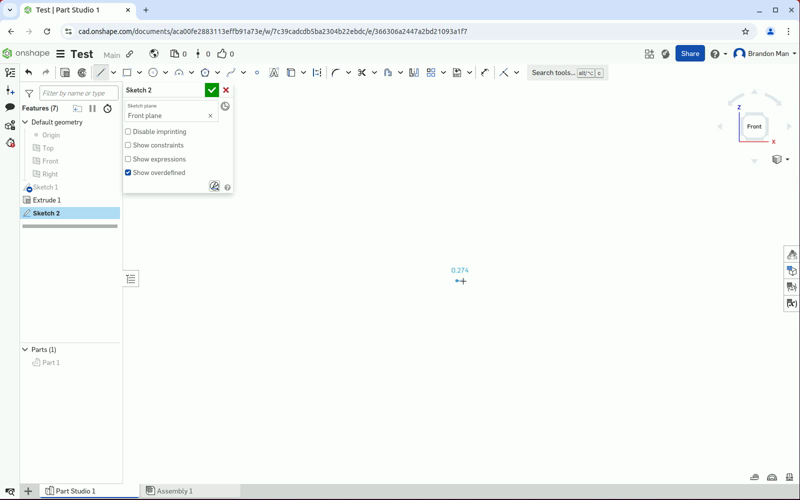
scroll(6)
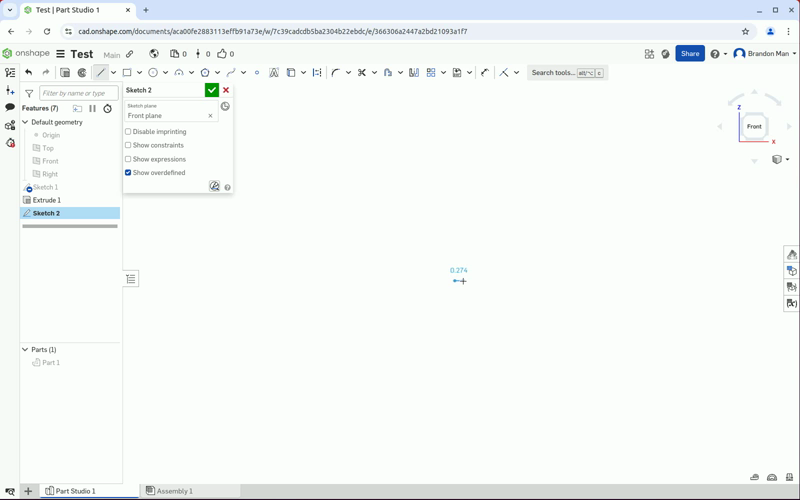
scroll(6)
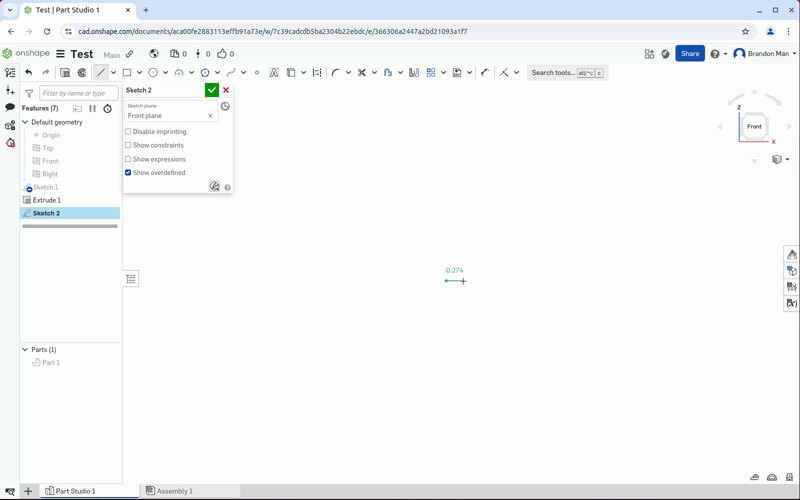
click(463, 280)
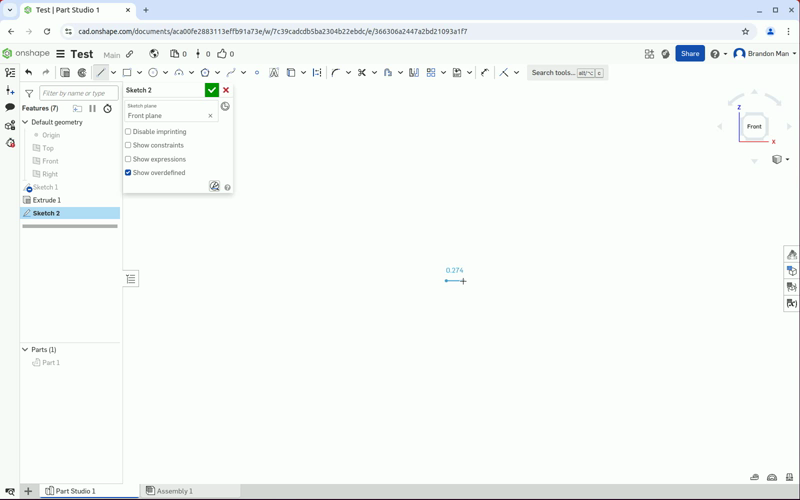
scroll(-6)
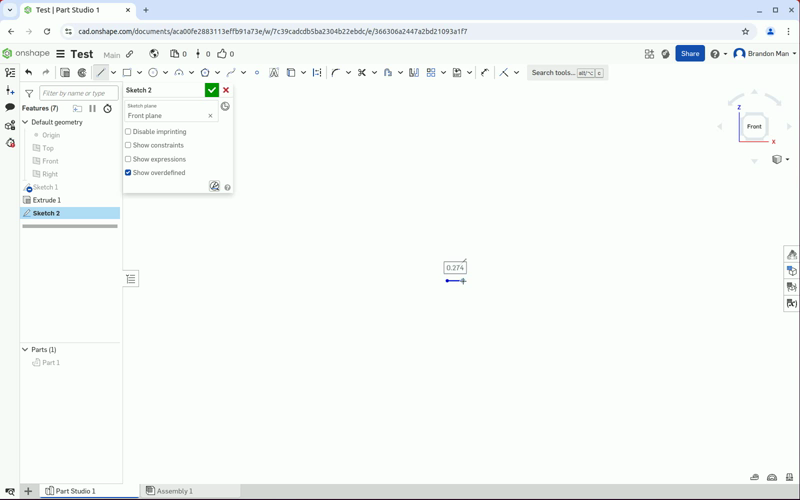
scroll(-6)
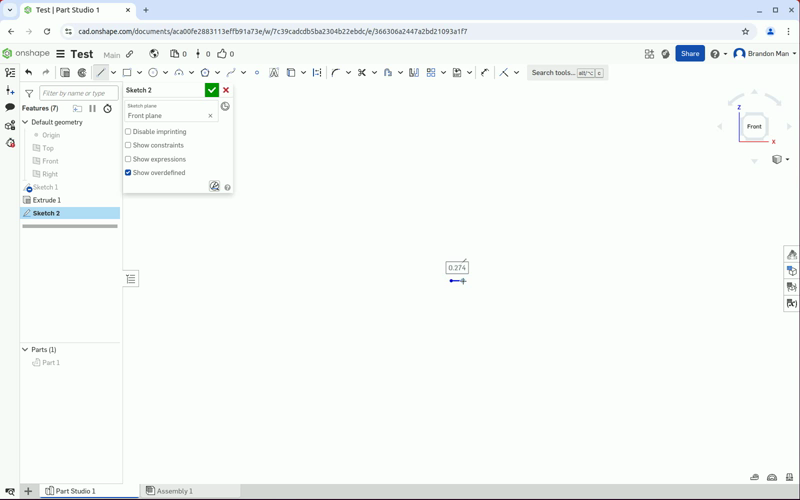
scroll(-6)
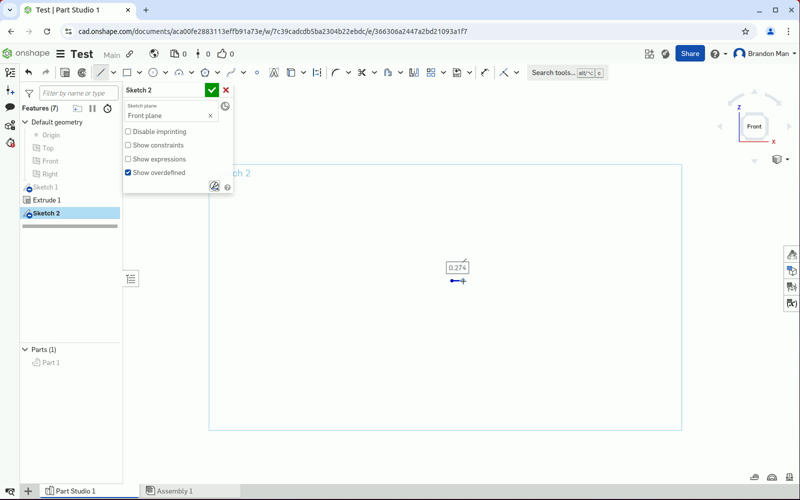
scroll(-6)
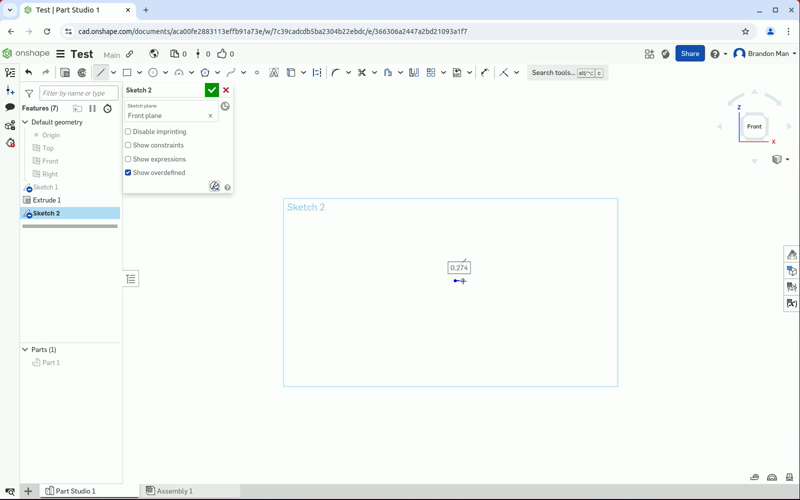
scroll(-6)
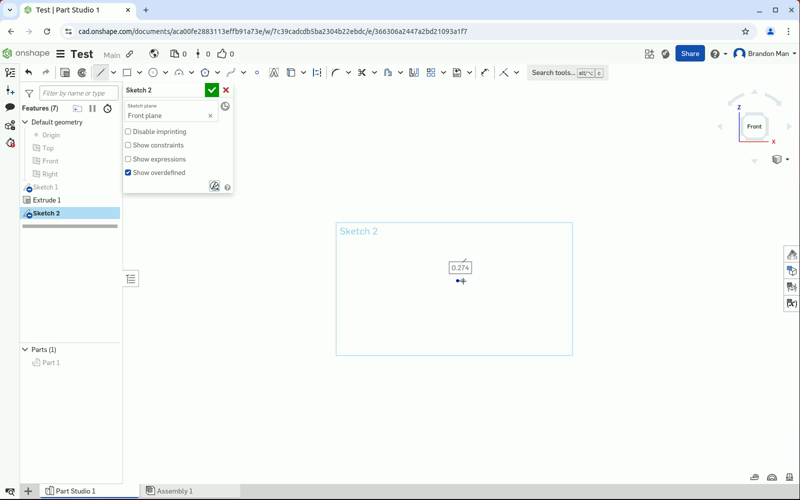
scroll(-6)
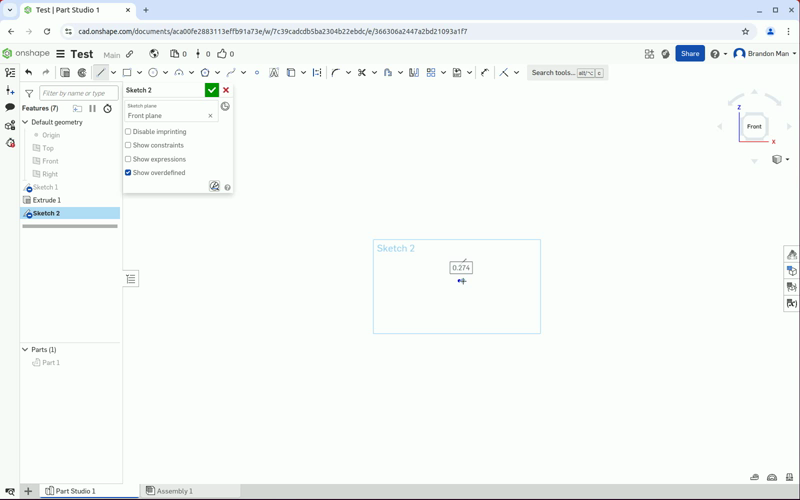
scroll(-6)
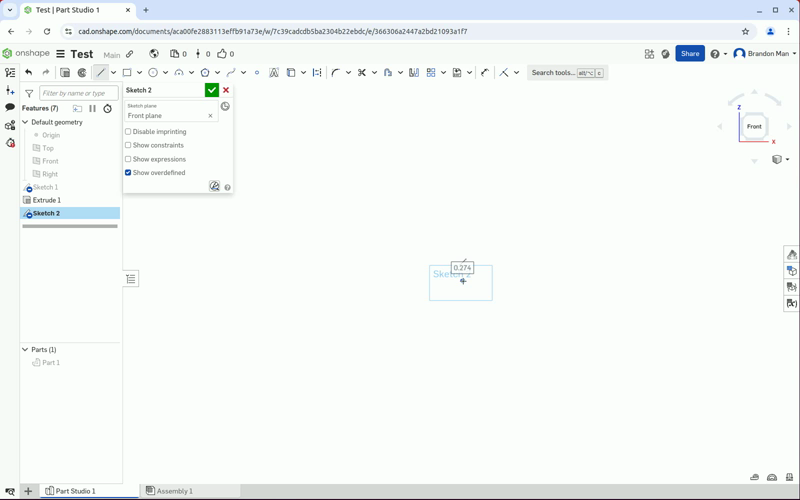
key_up(shift)
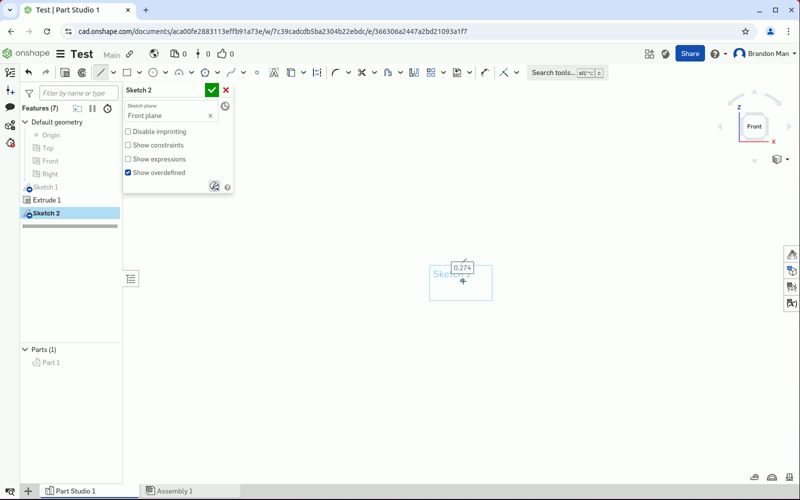
key_down(shift)
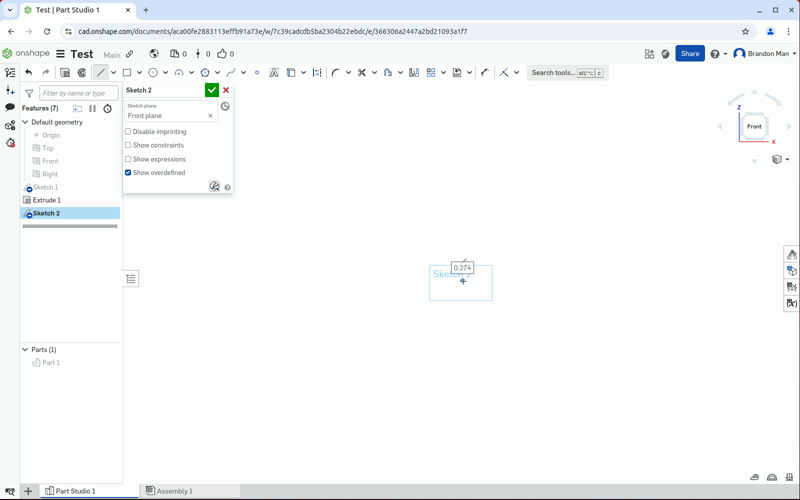
mouse_move(463, 173)
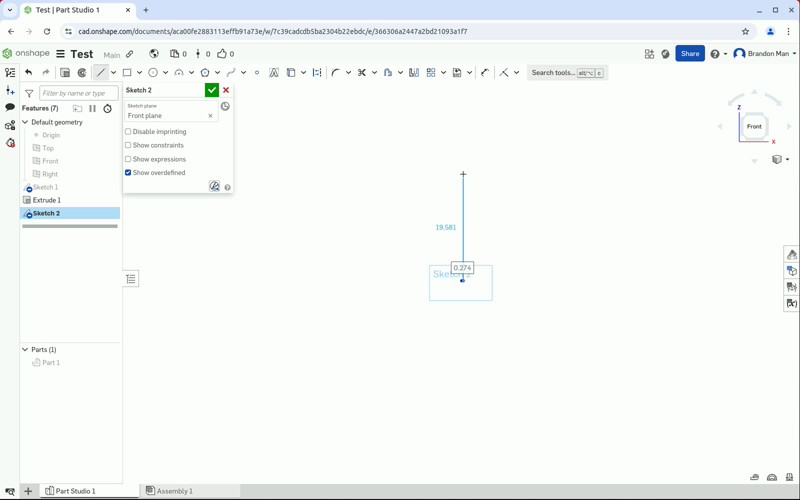
click(463, 173)
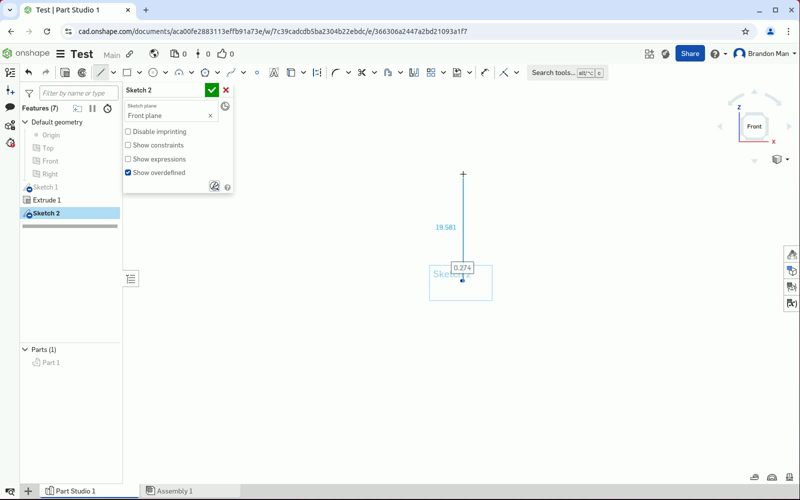
key_up(shift)
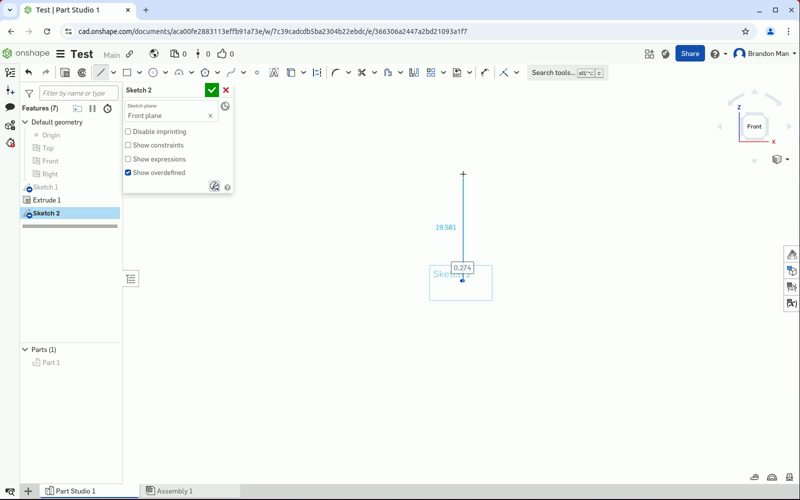
key_down(shift)
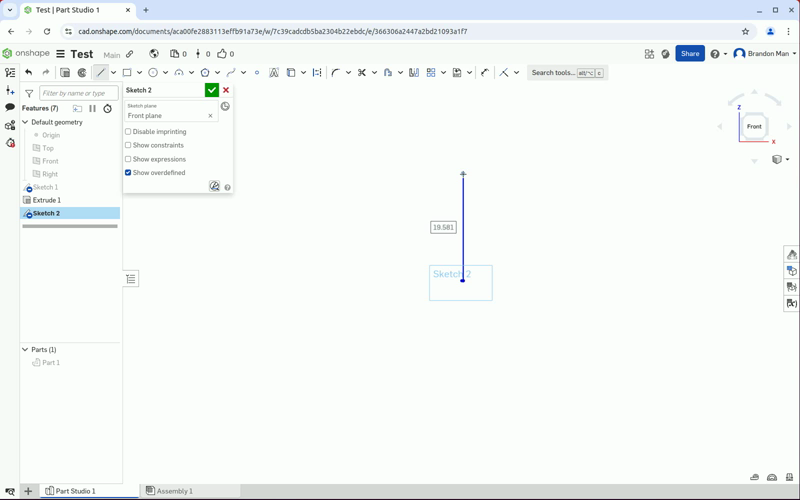
mouse_move(493, 173)
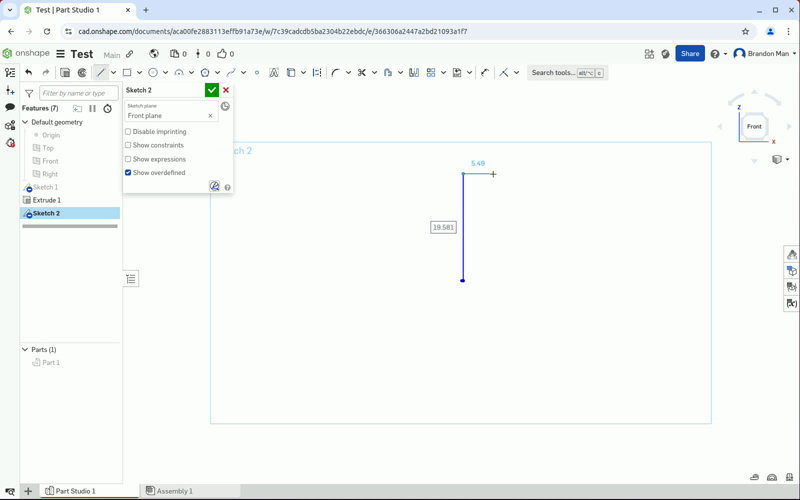
mouse_move(461, 173)
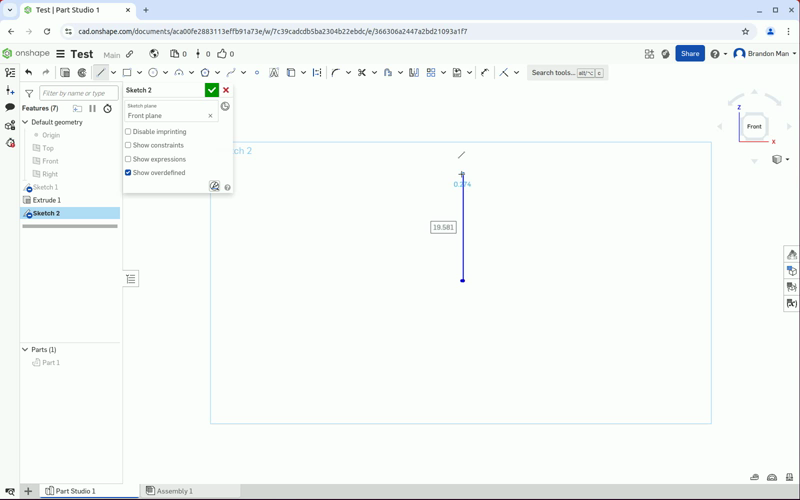
scroll(6)
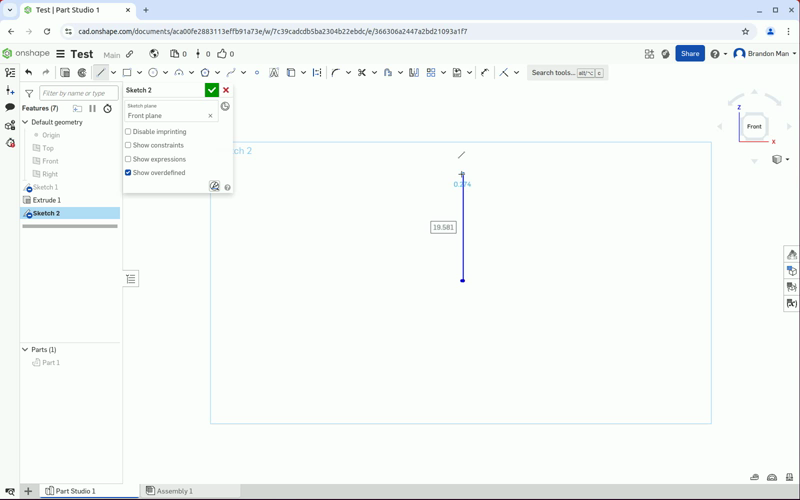
scroll(6)
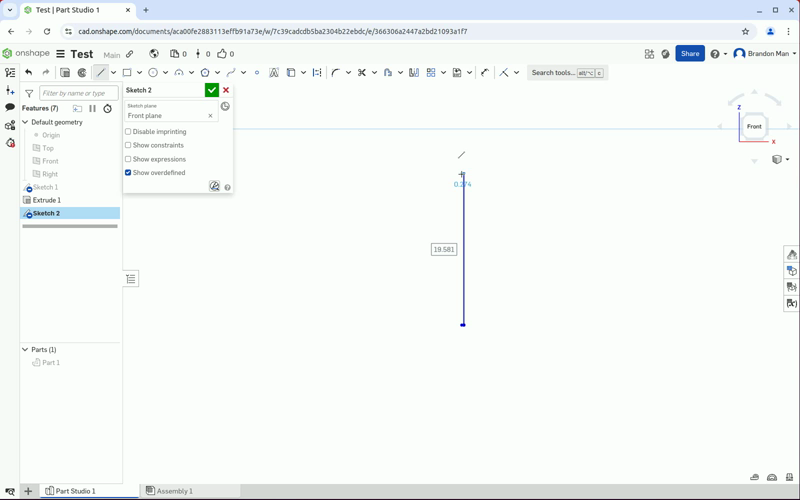
scroll(6)
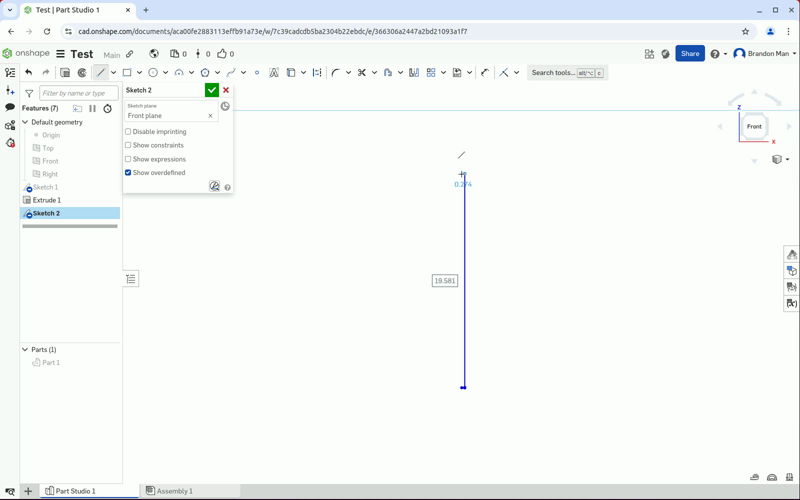
scroll(6)
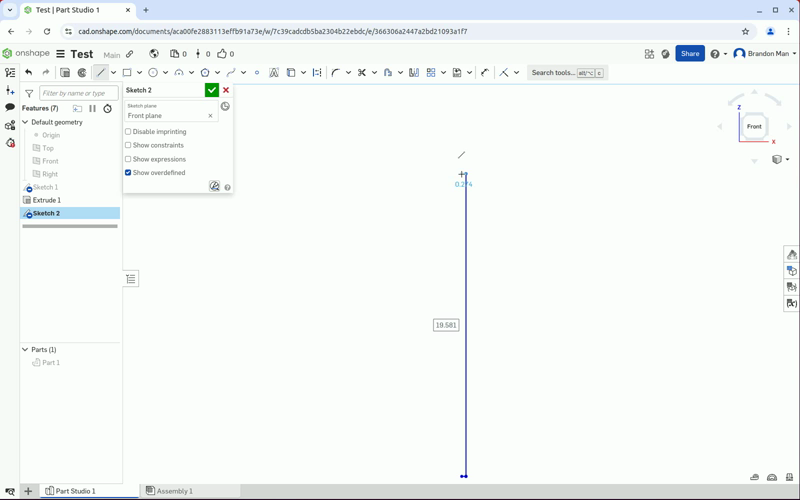
scroll(6)
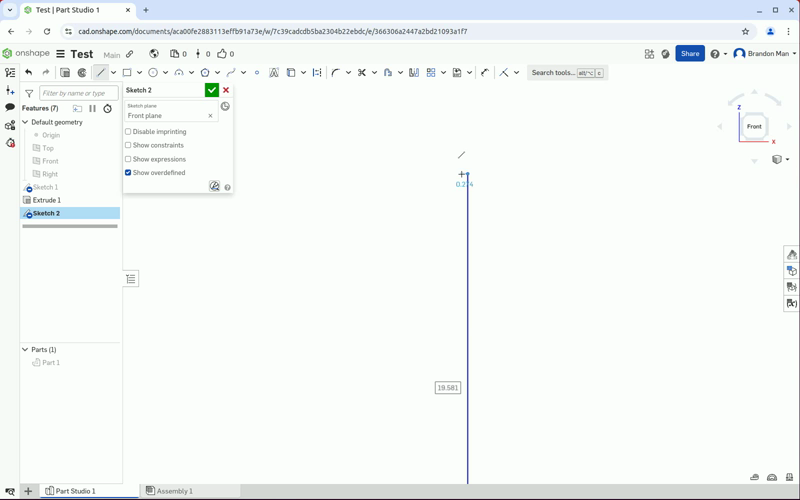
scroll(6)
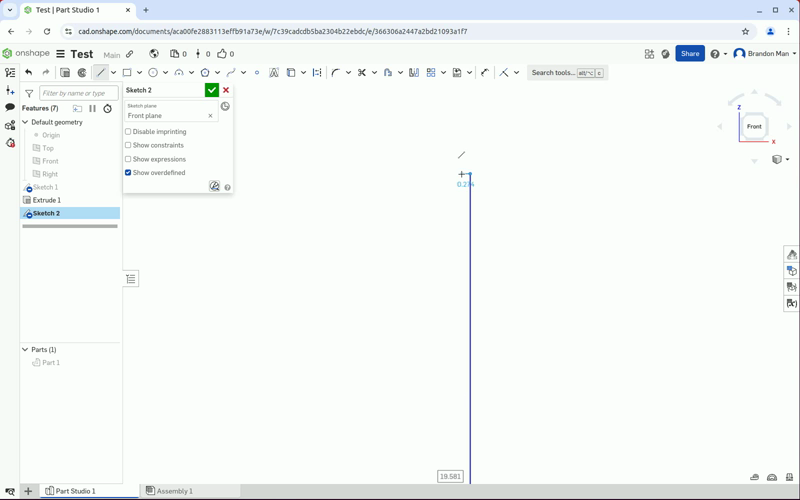
scroll(6)
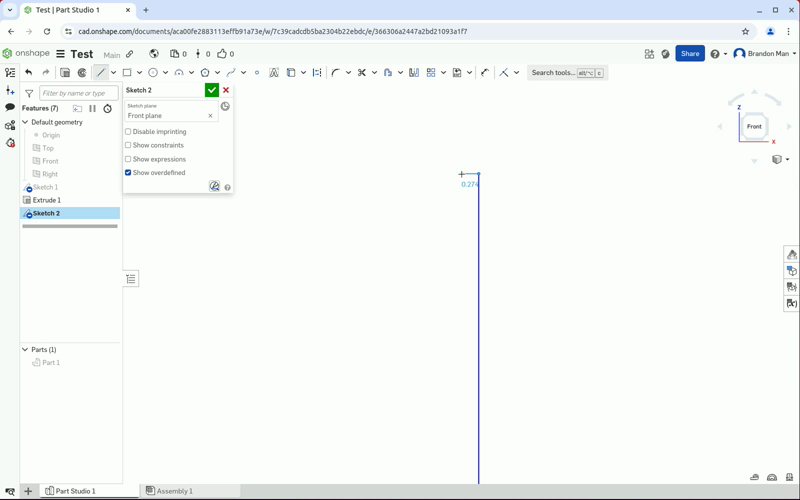
click(461, 173)
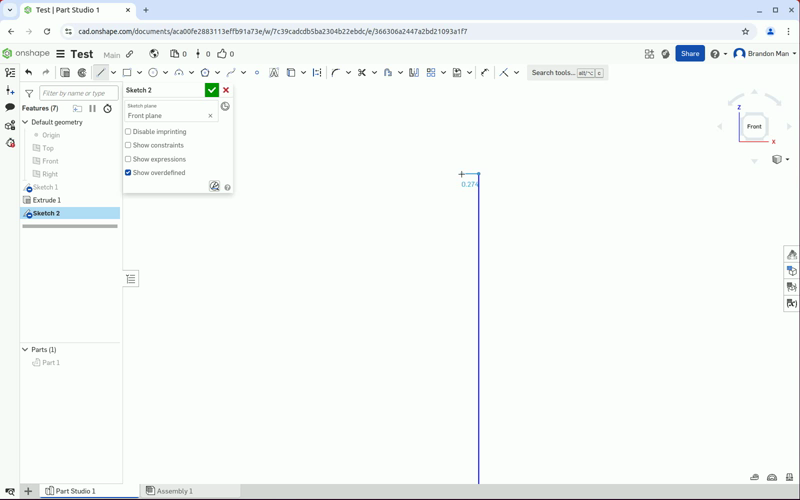
scroll(-6)
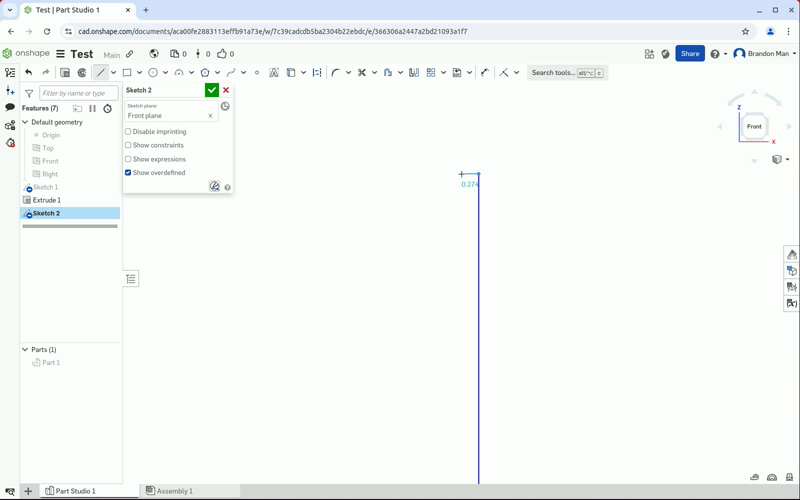
scroll(-6)
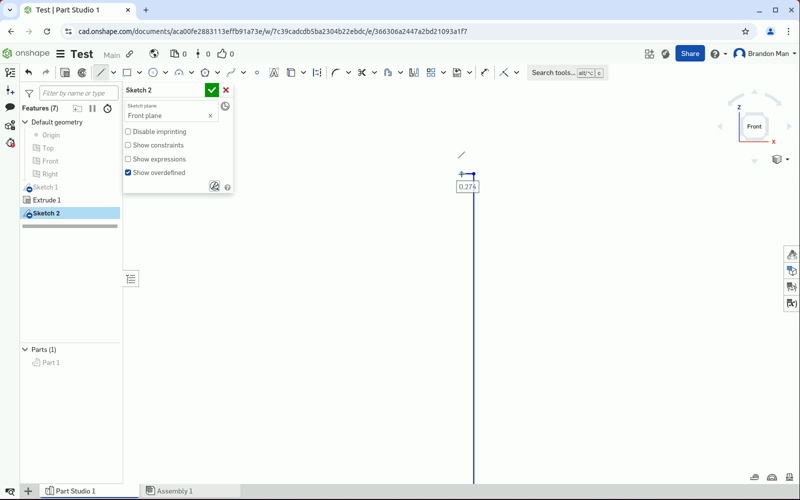
scroll(-6)
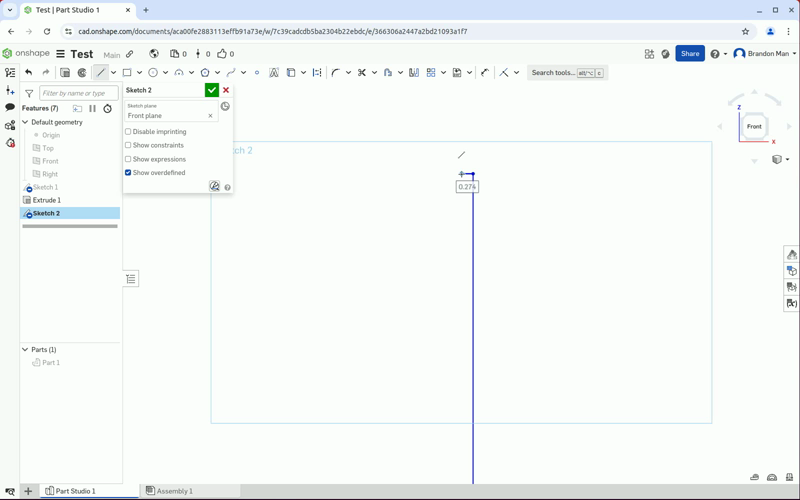
scroll(-6)
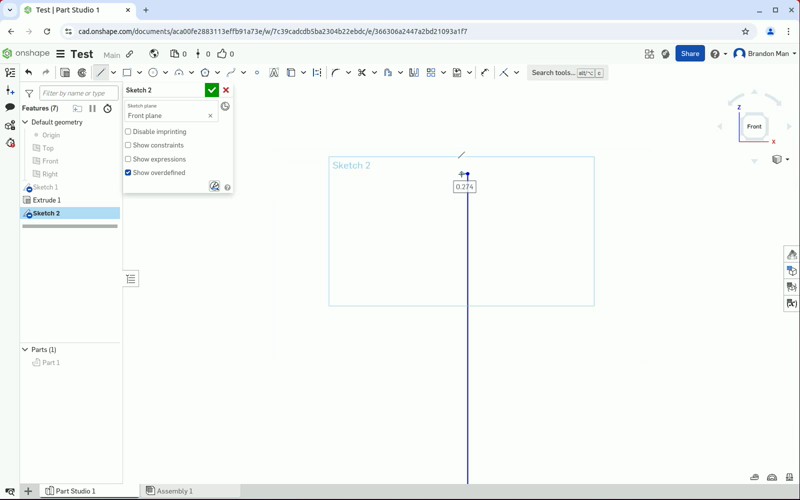
scroll(-6)
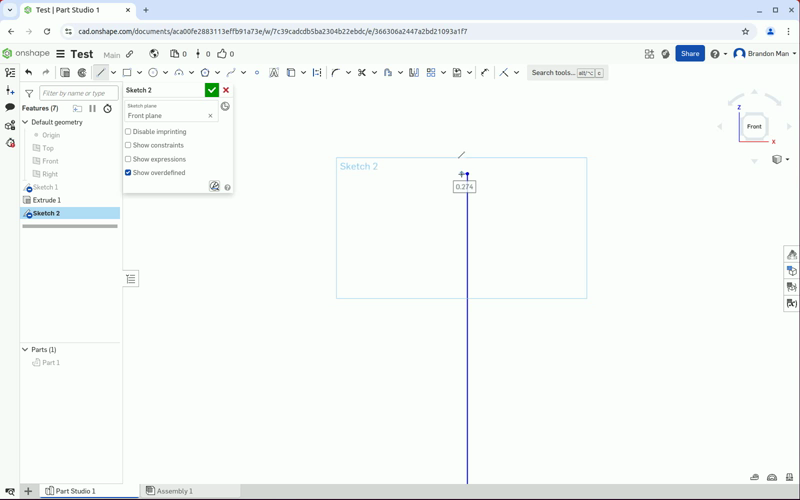
scroll(-6)
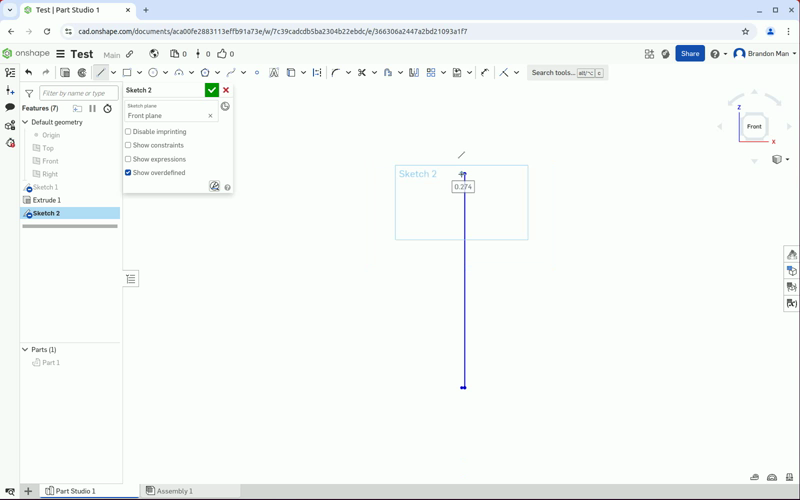
scroll(-6)
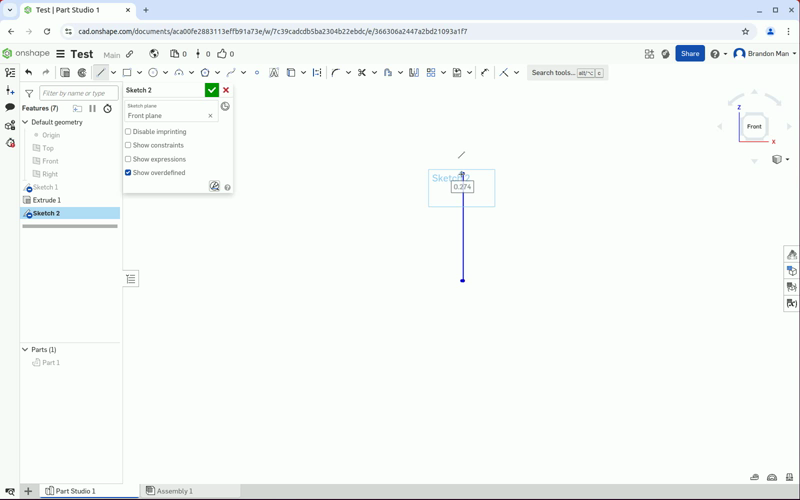
key_up(shift)
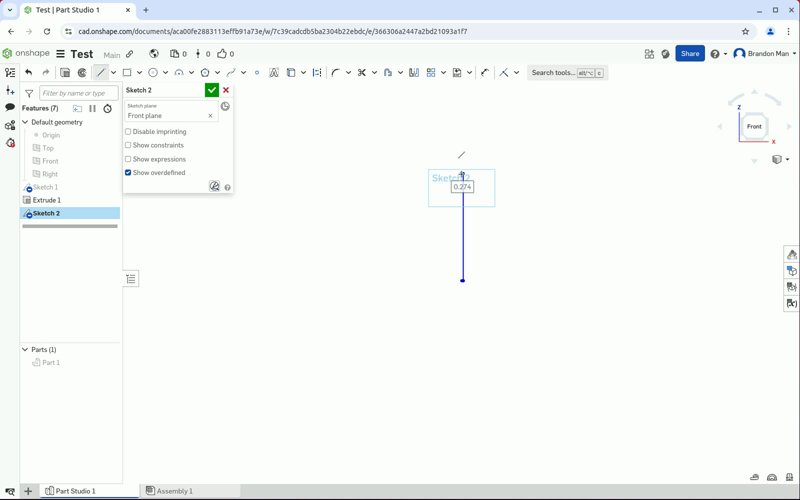
key_down(shift)
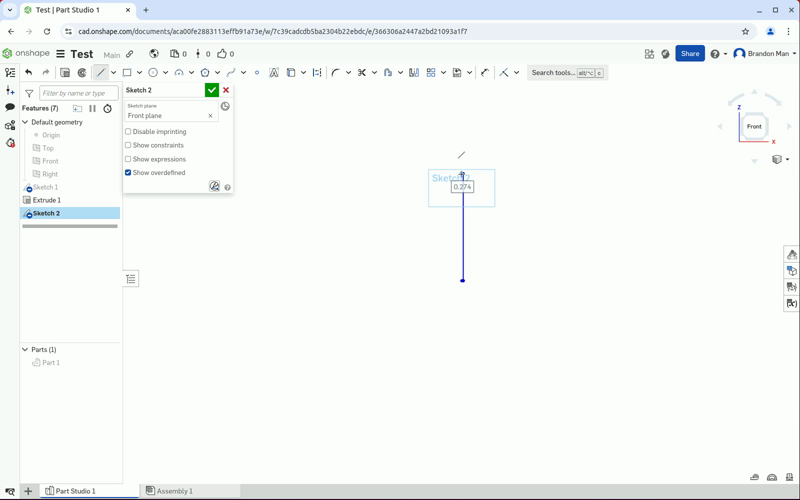
mouse_move(461, 280)
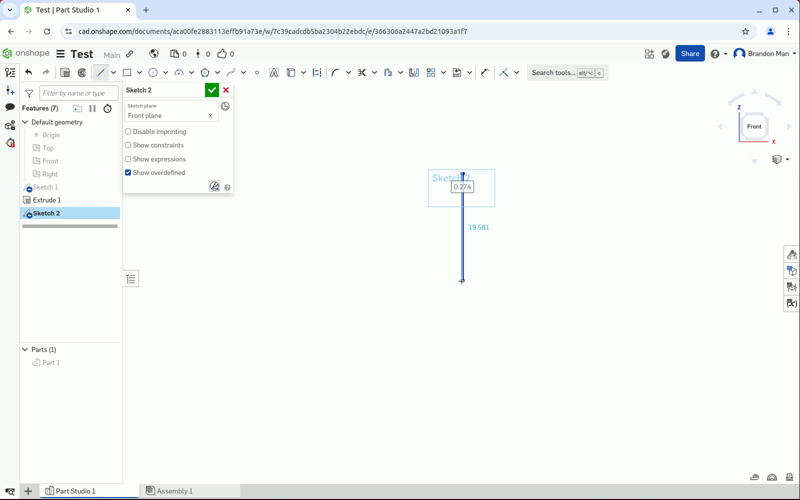
scroll(6)
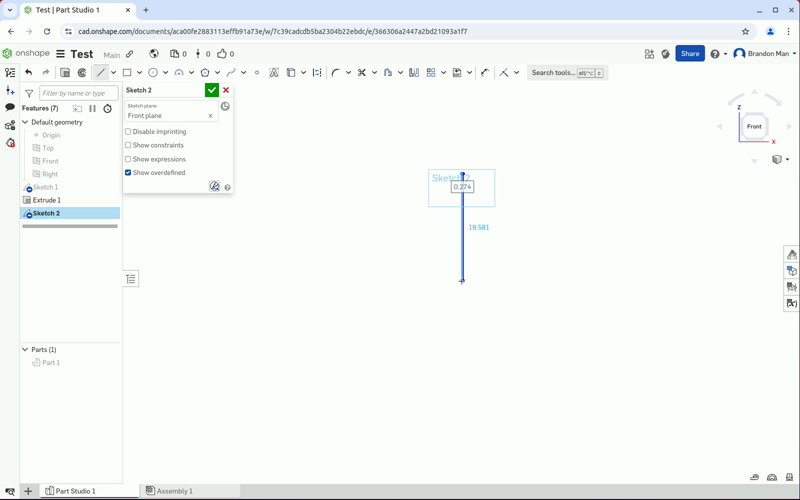
scroll(6)
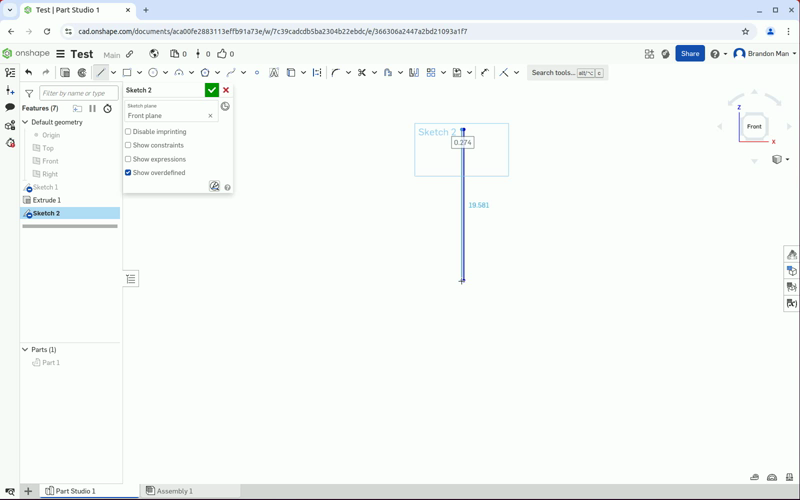
scroll(6)
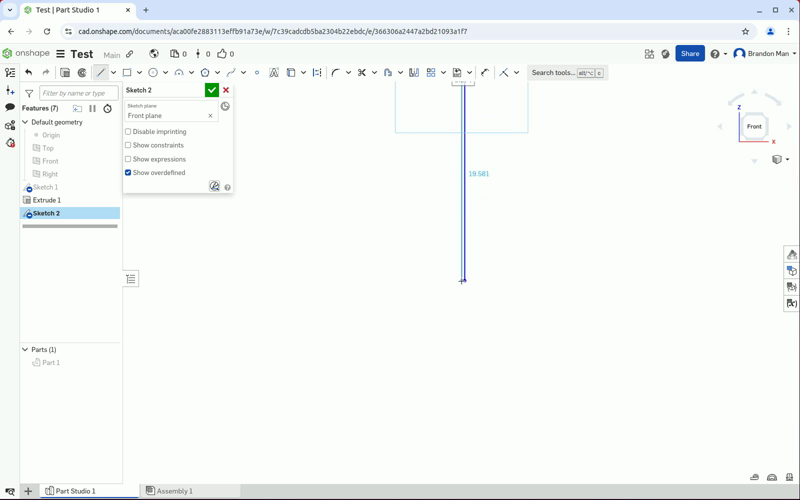
scroll(6)
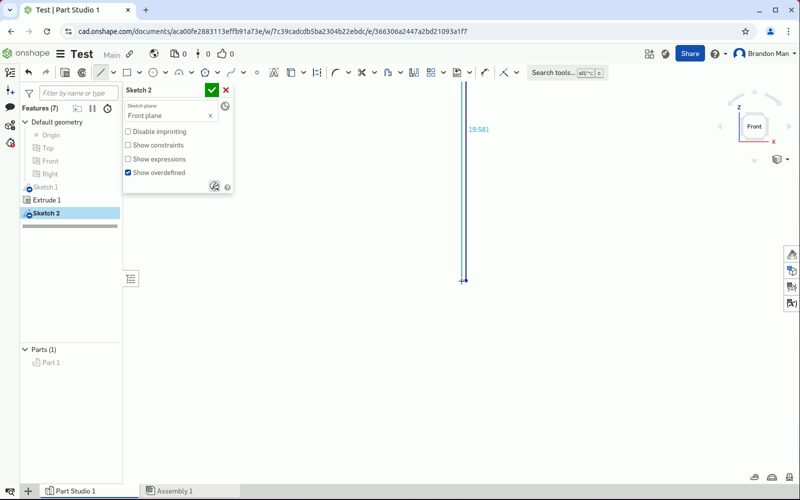
scroll(6)
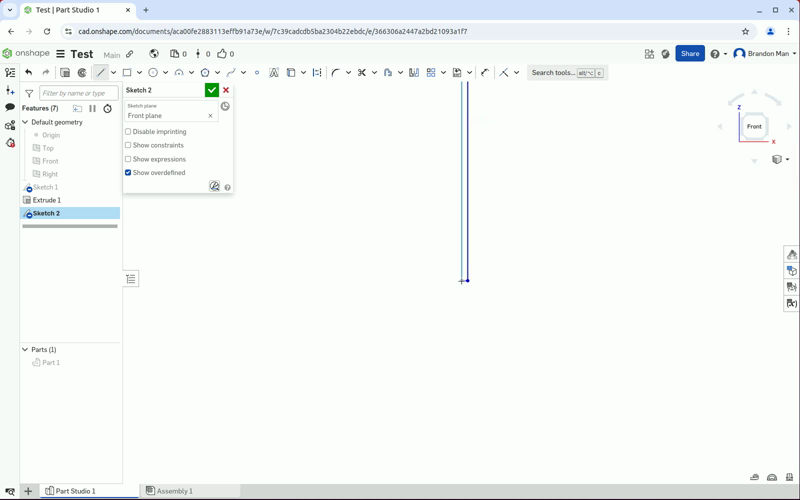
scroll(6)
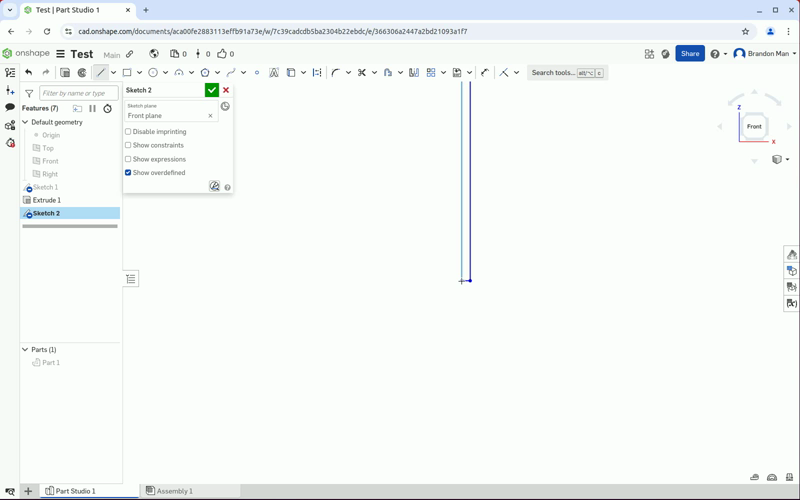
scroll(6)
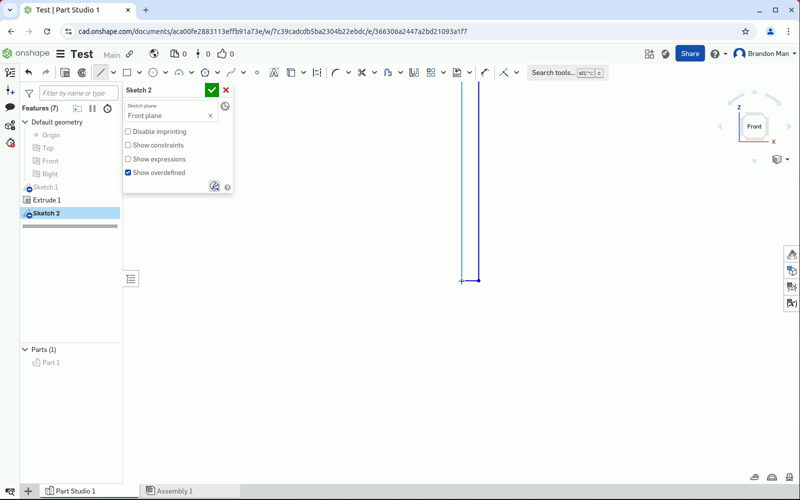
key_up(shift)
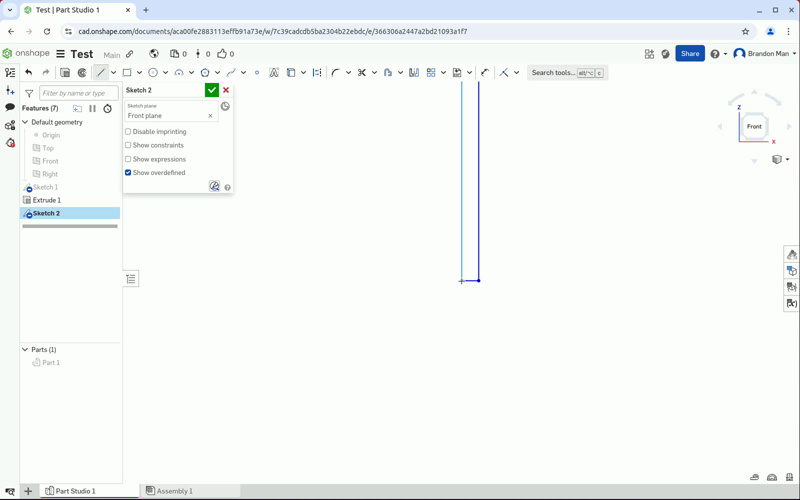
click(461, 280)
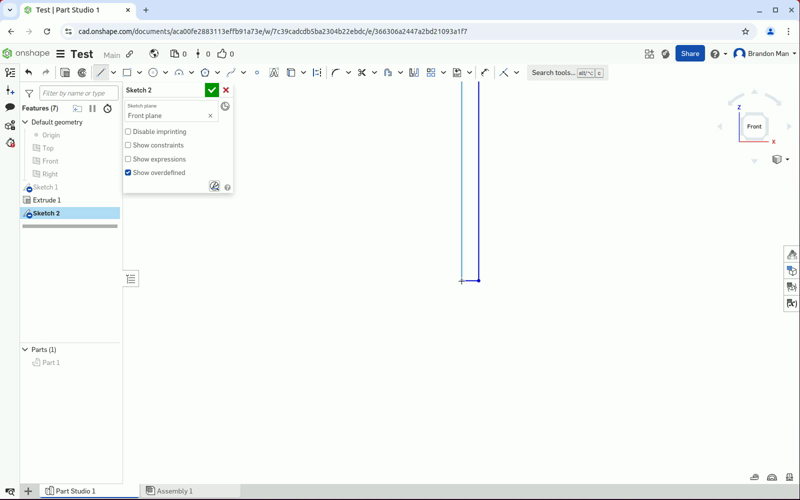
scroll(-6)
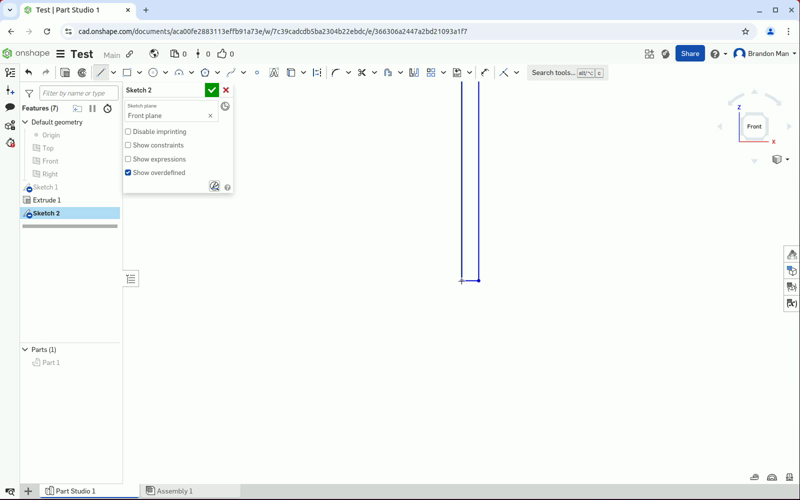
scroll(-6)
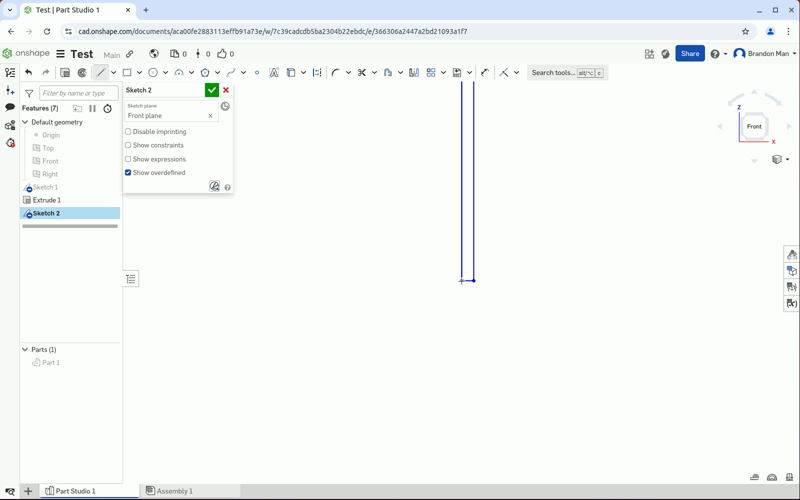
scroll(-6)
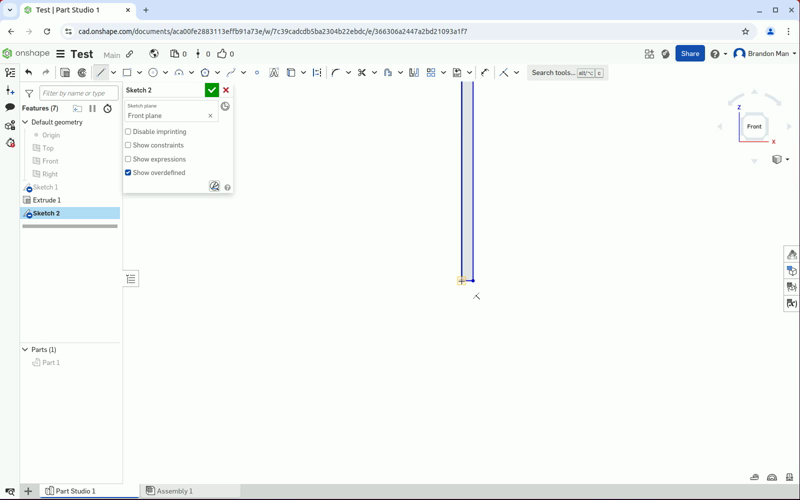
scroll(-6)
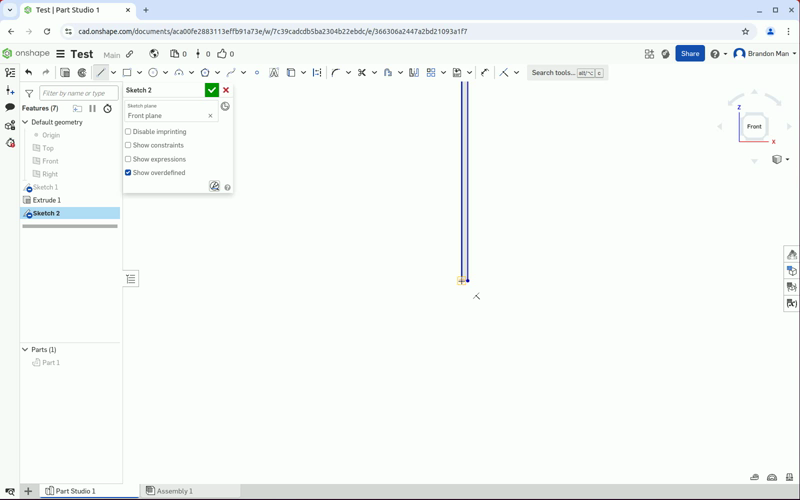
scroll(-6)
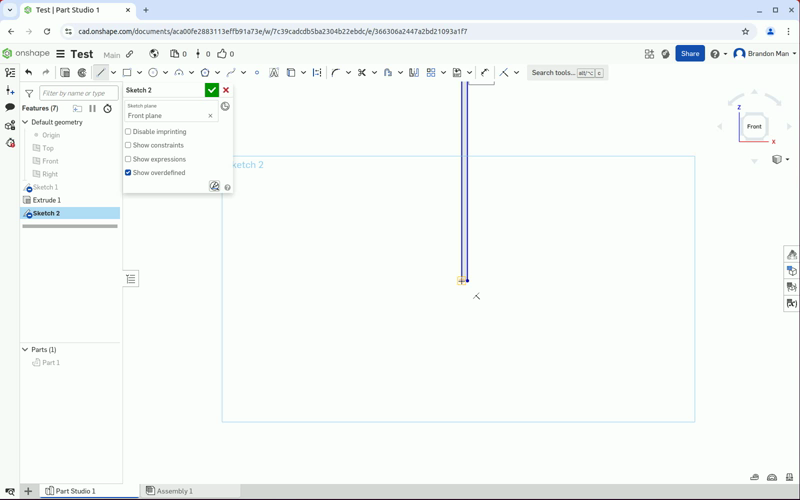
scroll(-6)
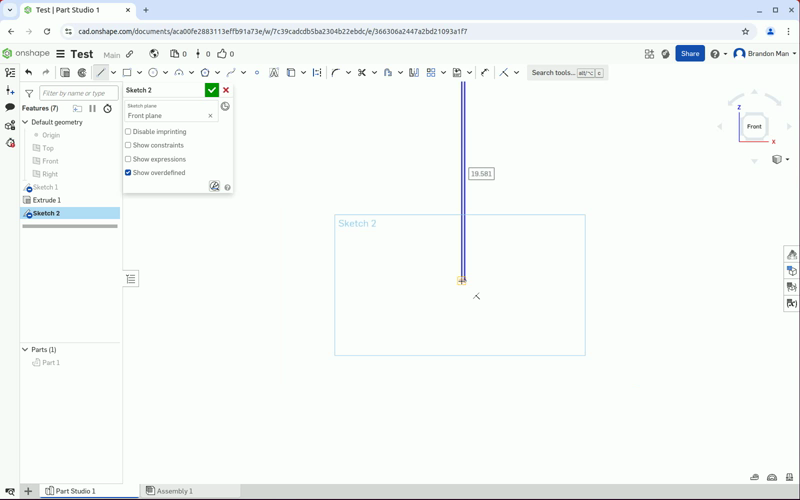
scroll(-6)
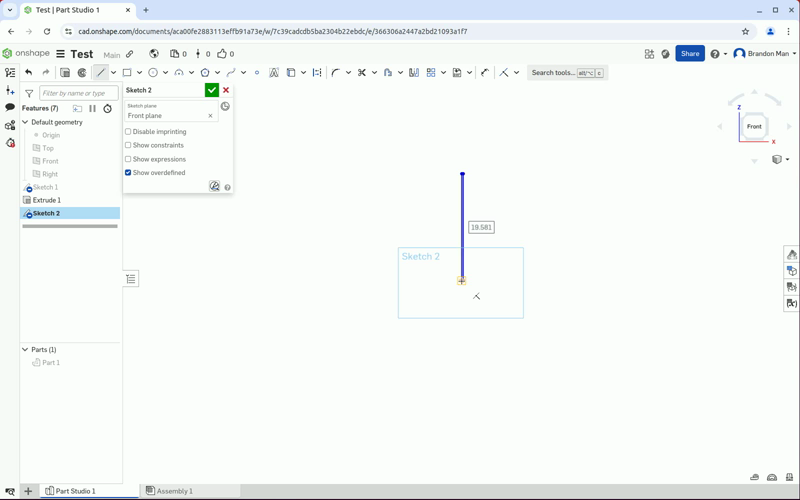
key(esc)
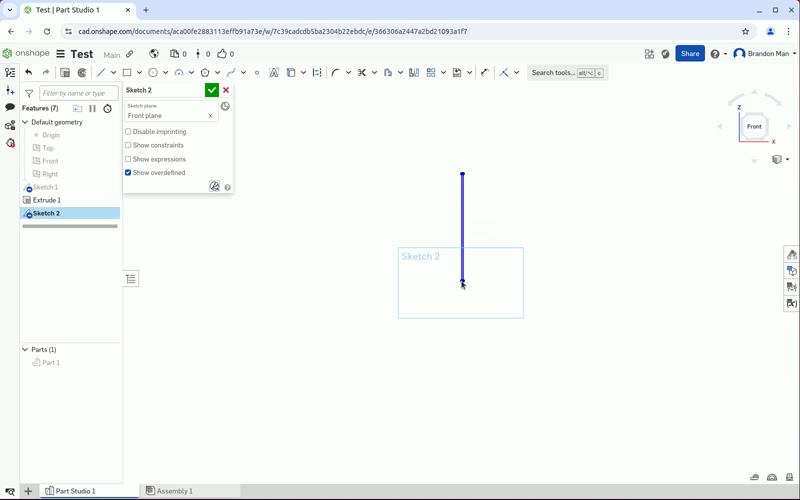
mouse_move(463, 208)
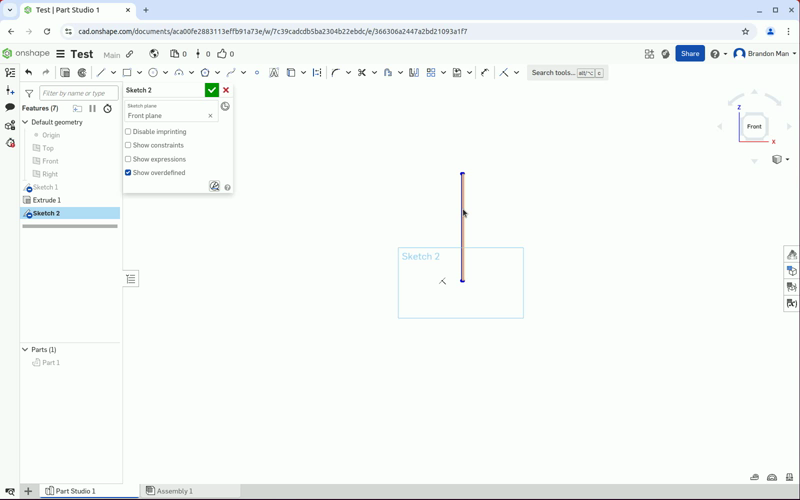
scroll(6)
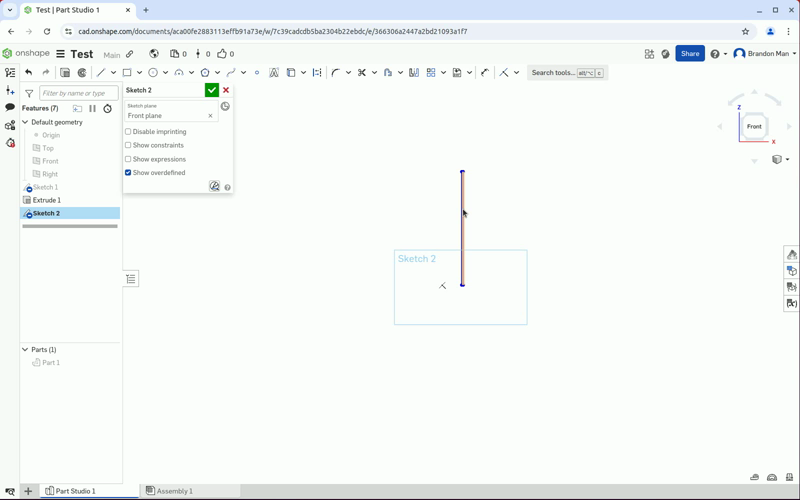
scroll(6)
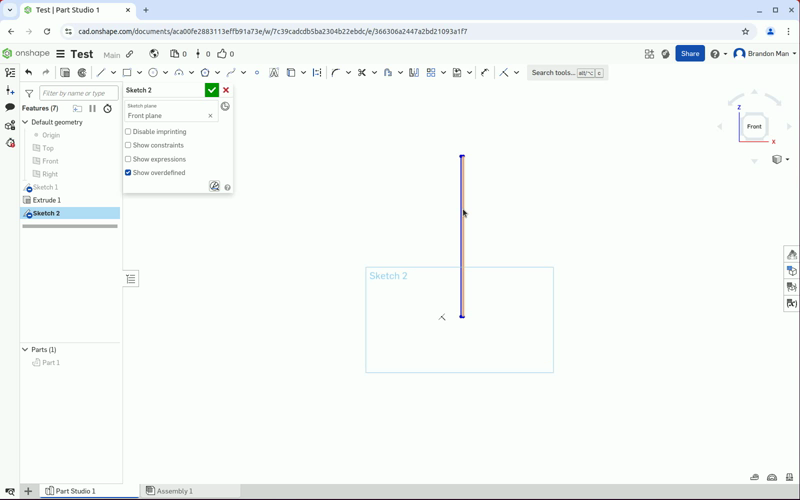
scroll(6)
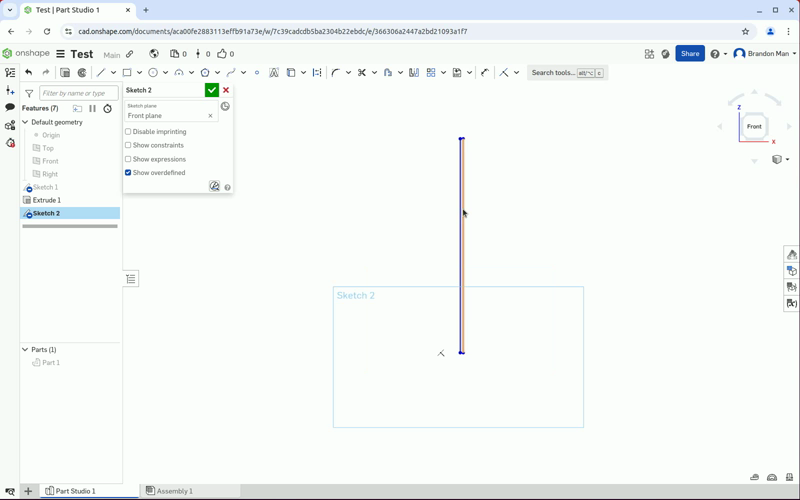
scroll(6)
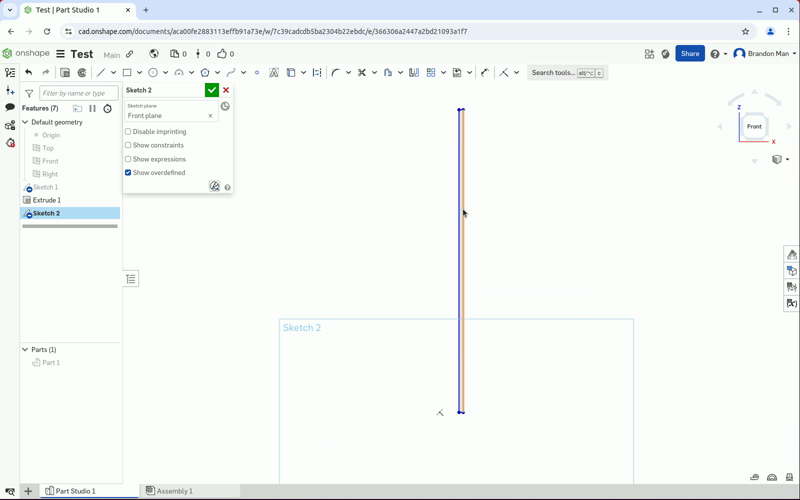
scroll(6)
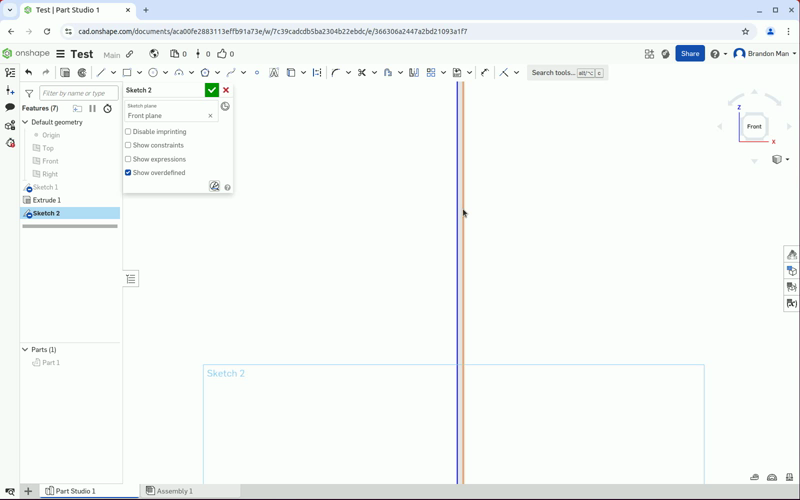
scroll(6)
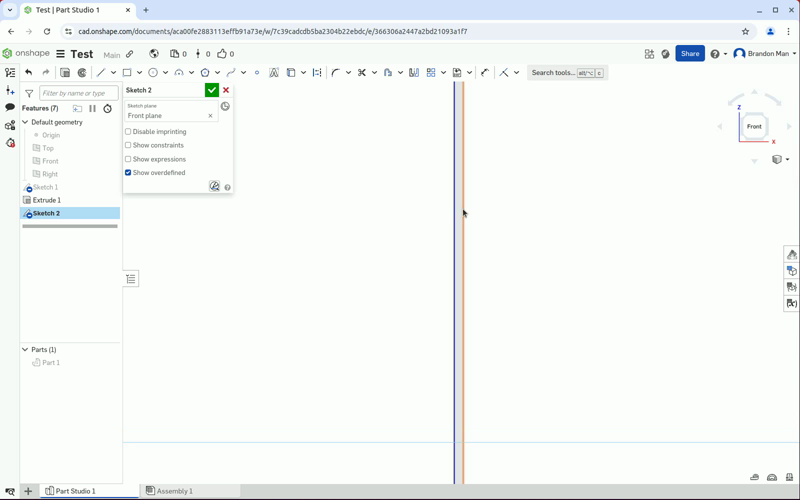
scroll(6)
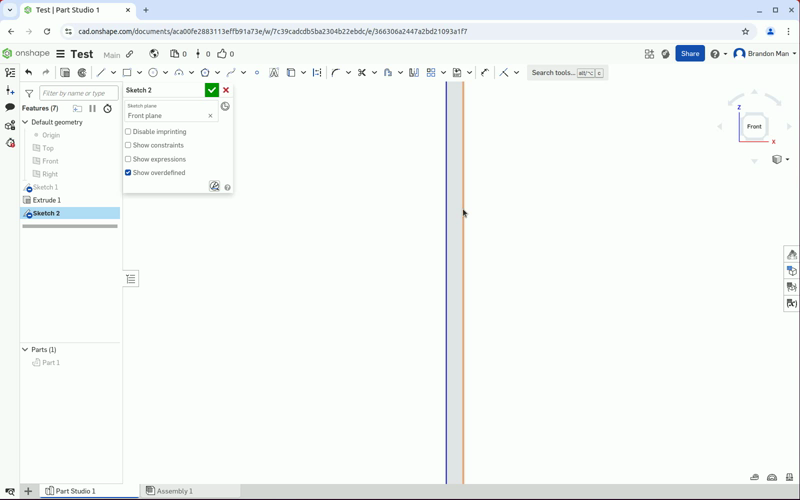
click(463, 208)
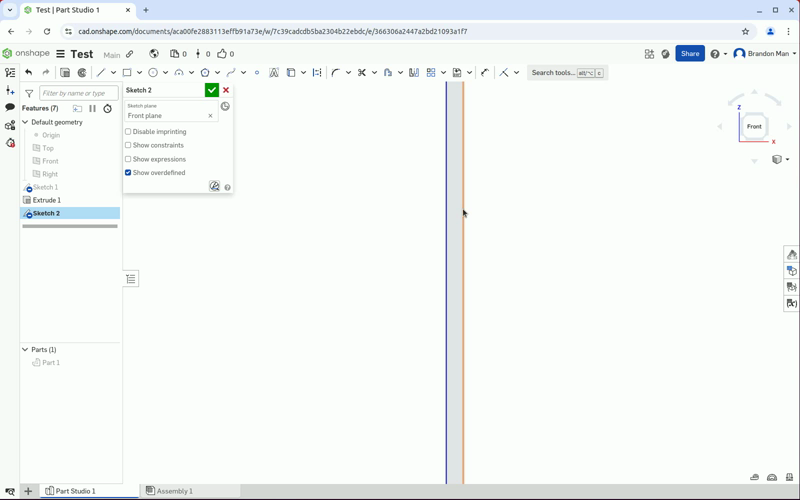
scroll(-6)
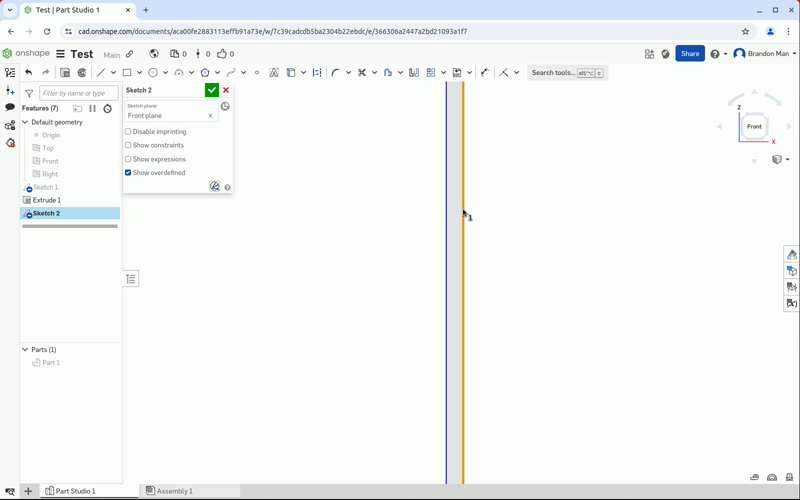
scroll(-6)
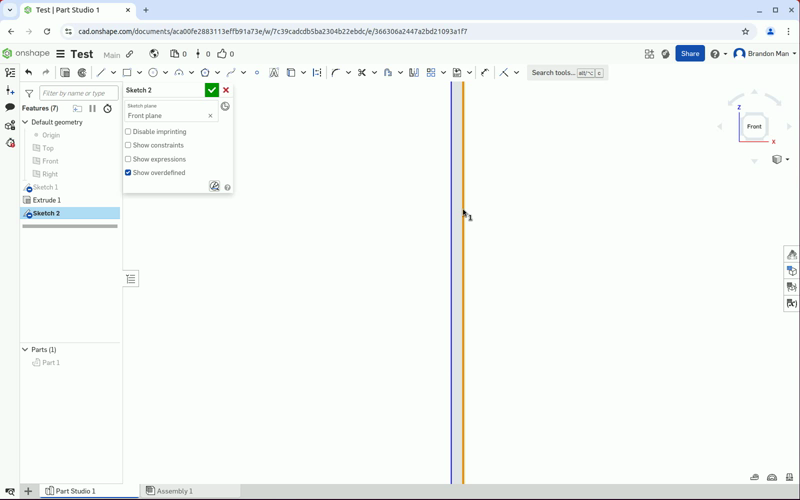
scroll(-6)
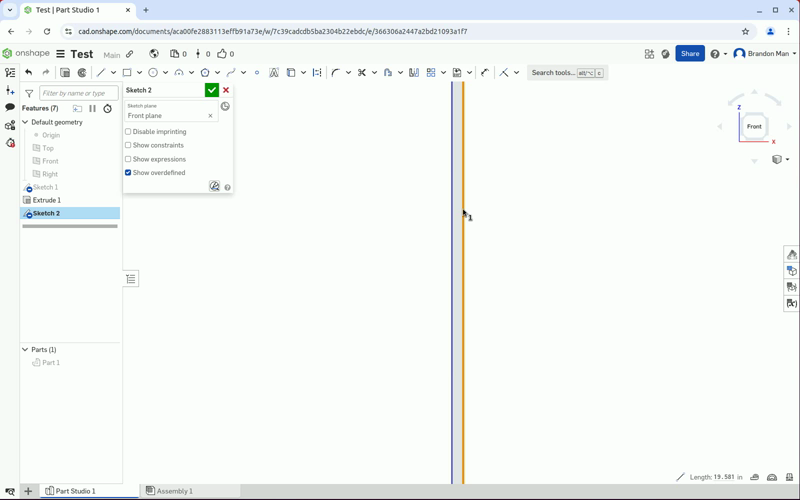
scroll(-6)
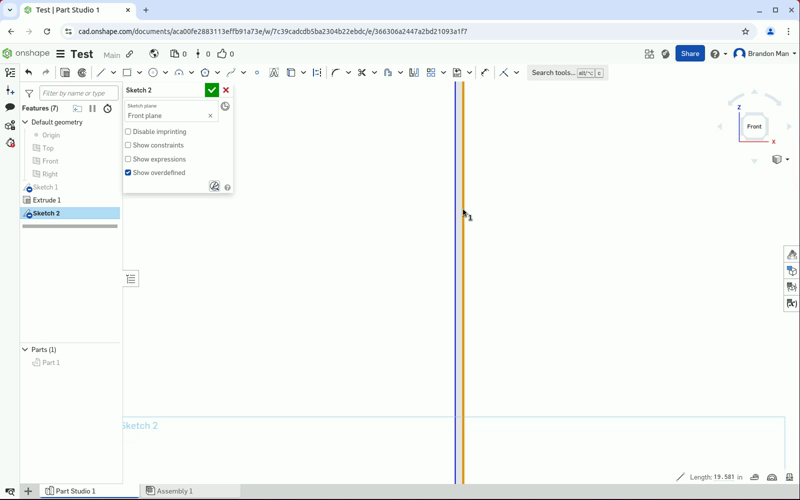
scroll(-6)
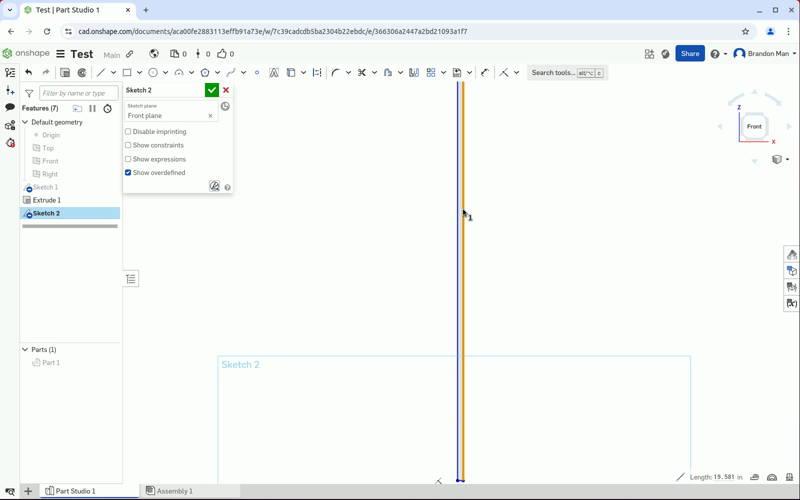
scroll(-6)
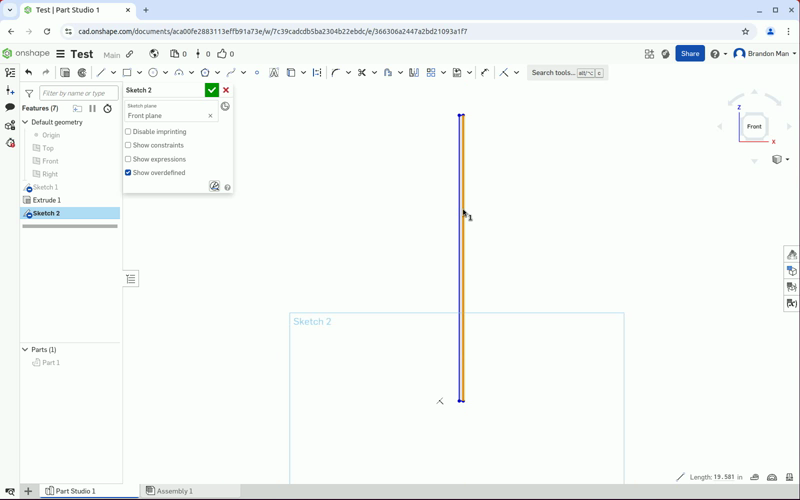
scroll(-6)
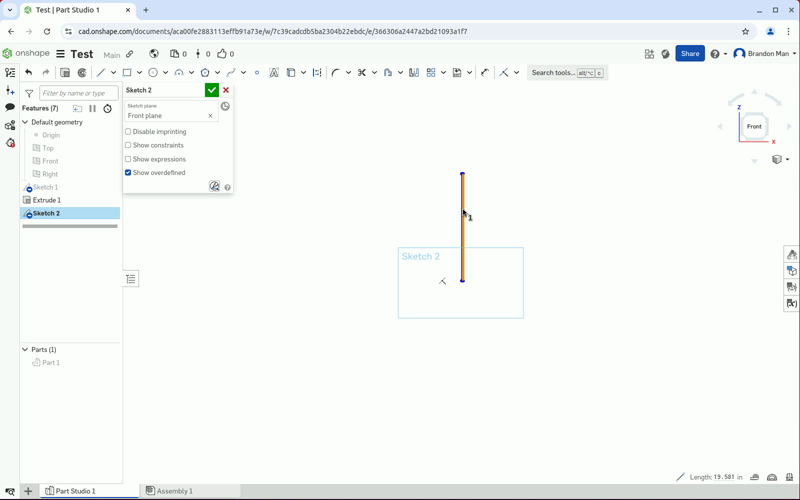
mouse_move(73, 352)
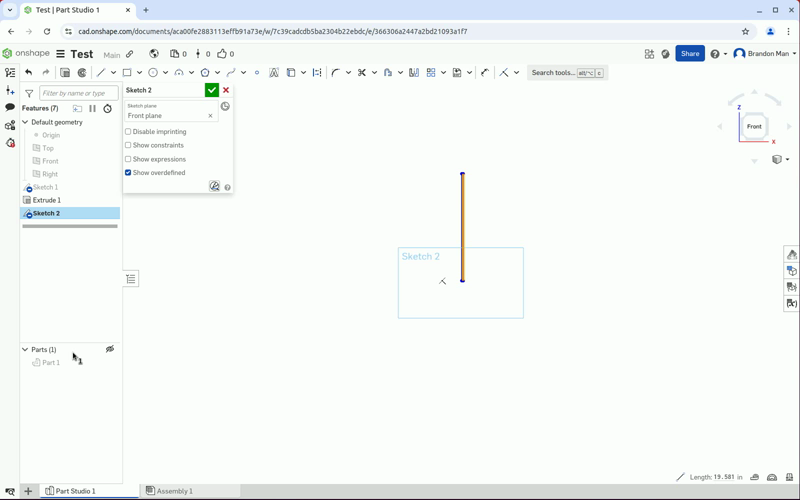
key(shift+y)
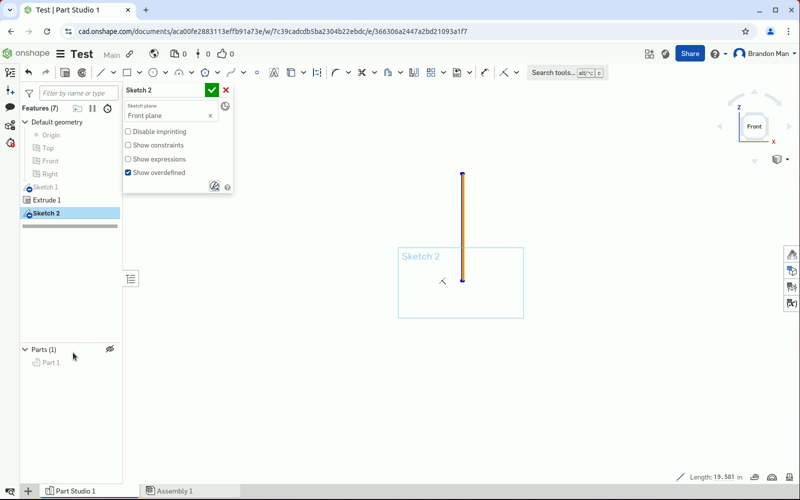
key(shift+e)
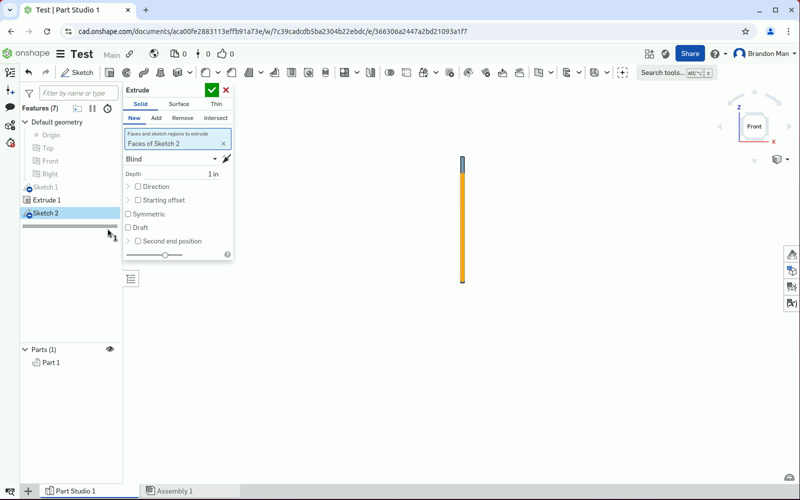
mouse_move(143, 106)
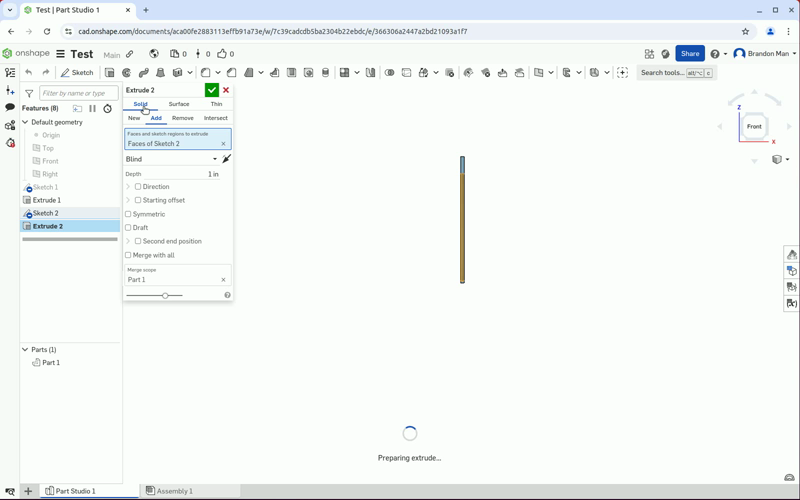
click(143, 106)
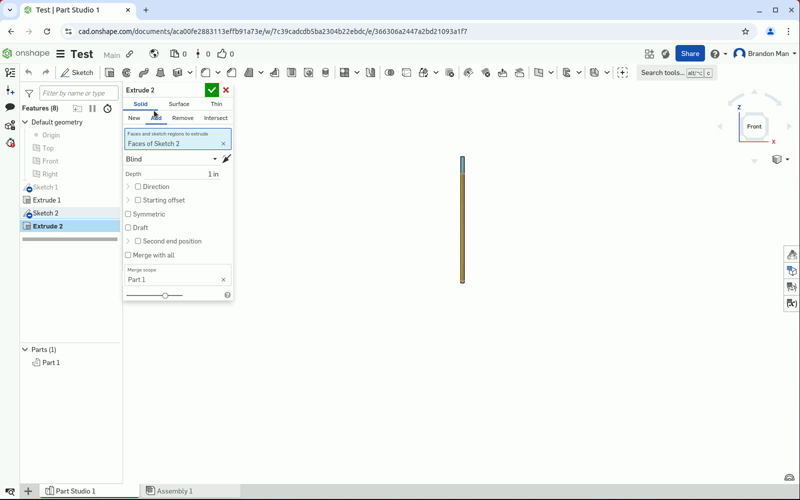
mouse_move(186, 120)
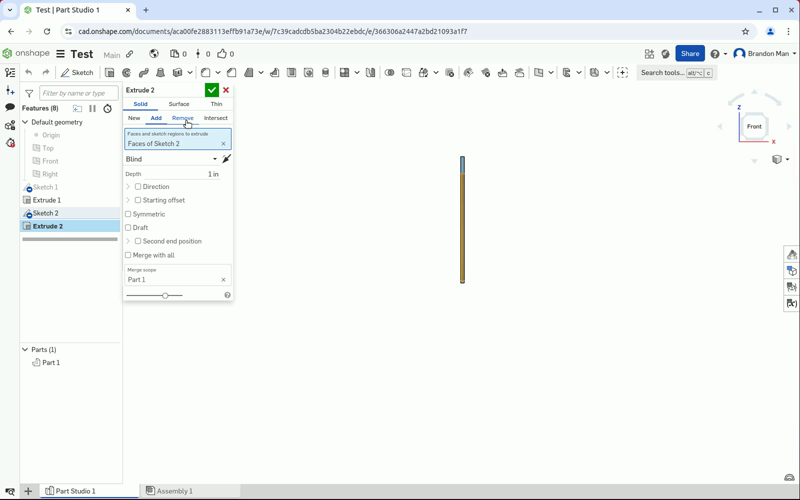
click(186, 120)
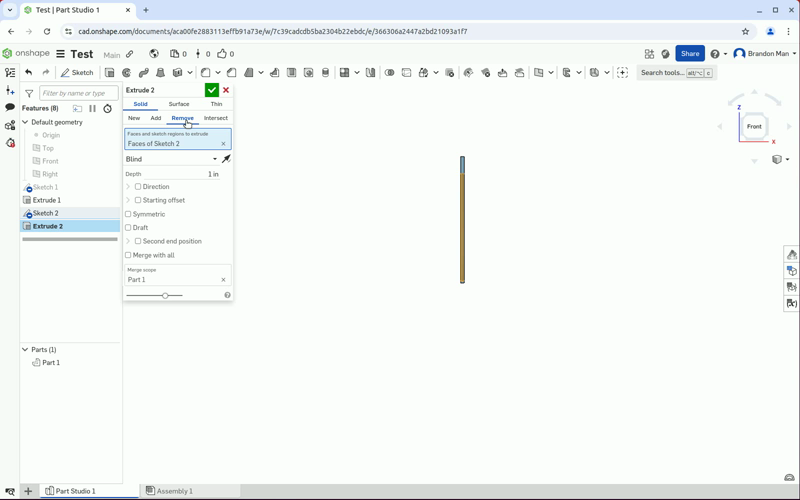
key(tab, 4)
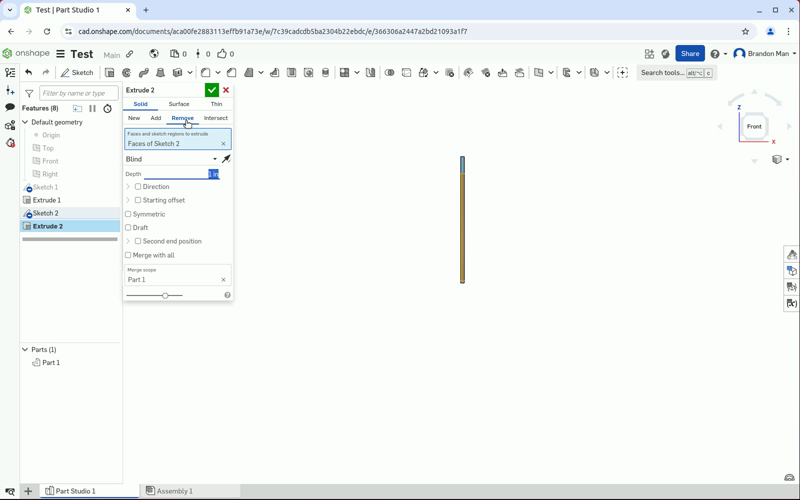
text(0.241)
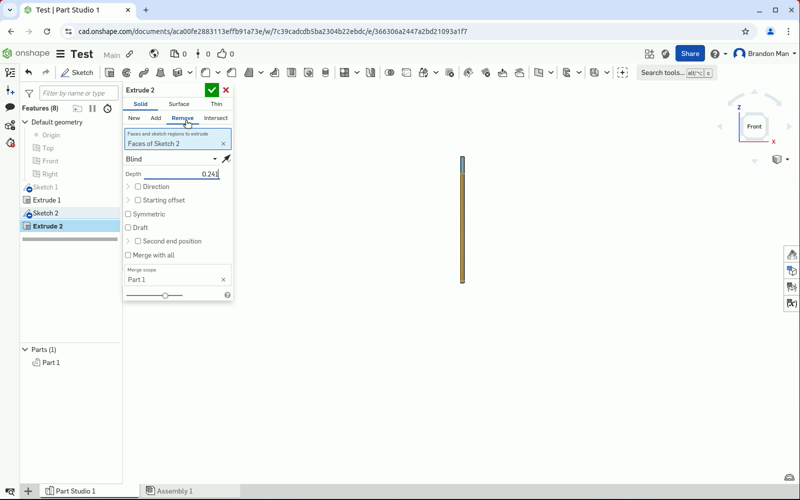
key(tab, 6)
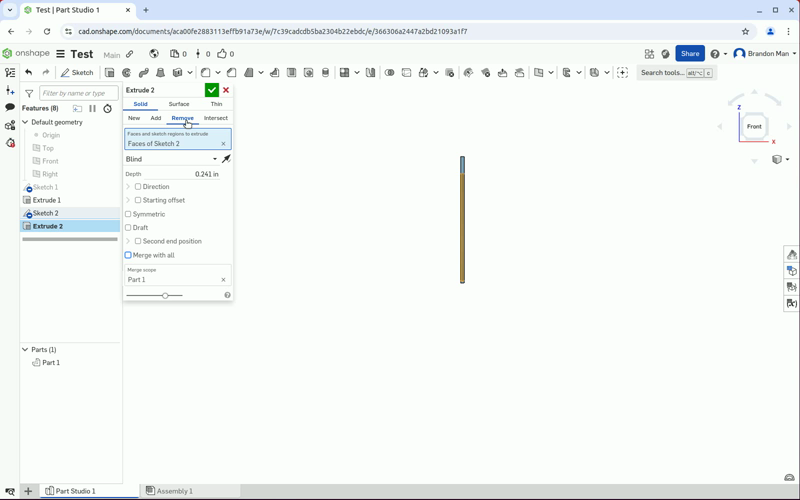
key(space)
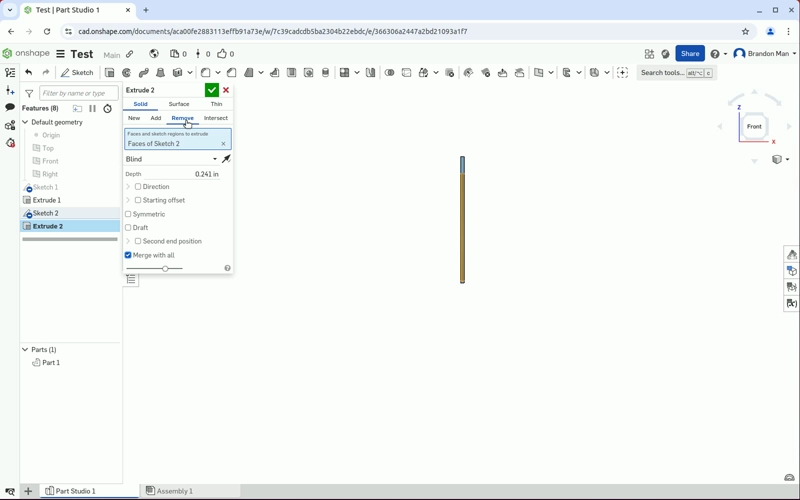
key(enter)
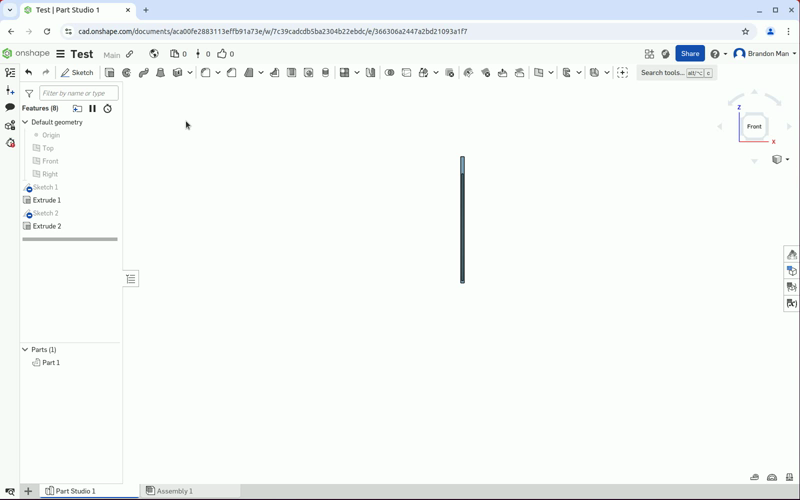
key(shift+h)
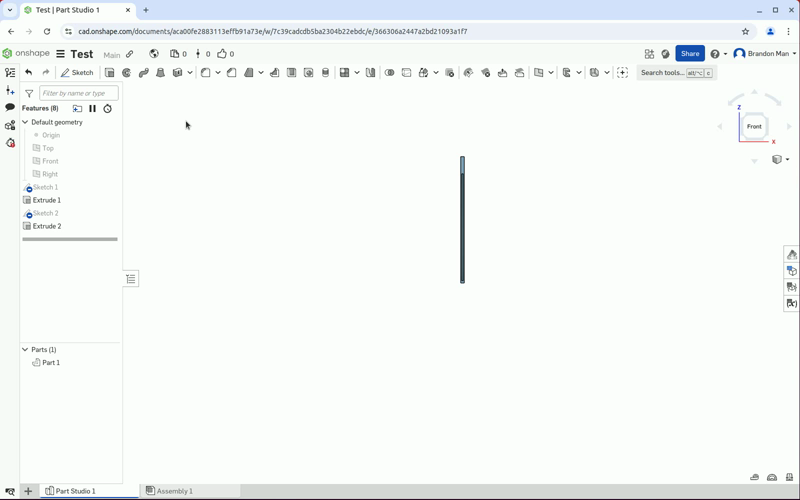
key(shift+h)
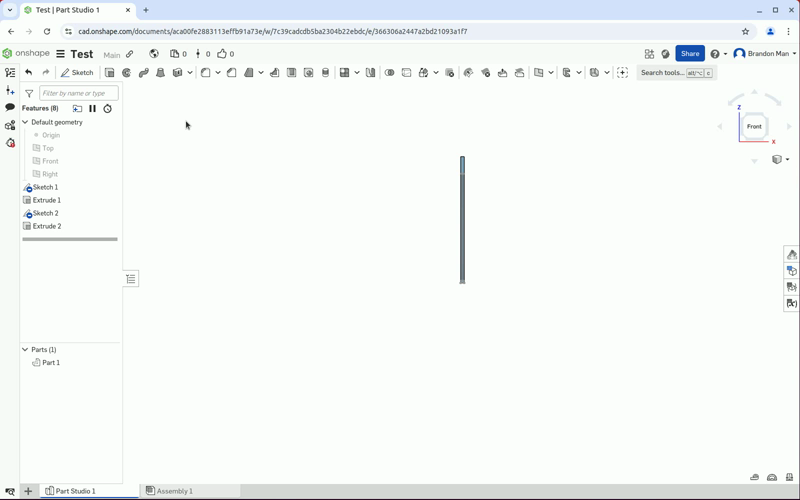
key(shift+7)
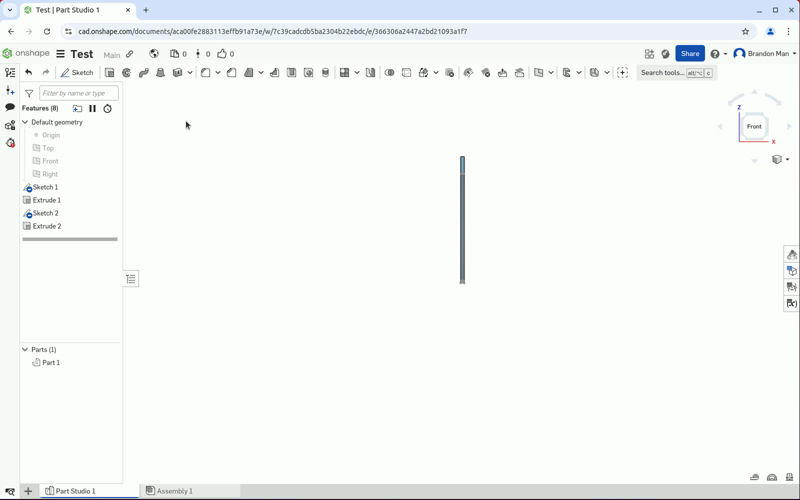
key(left, 2)
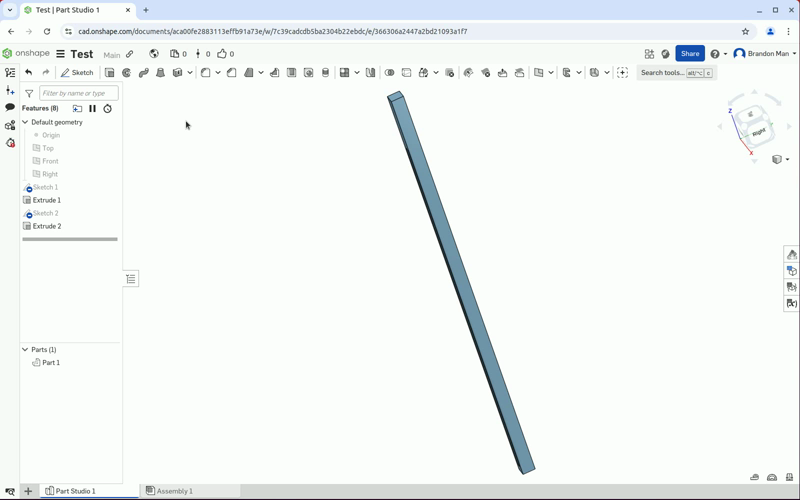
key(down, 2)
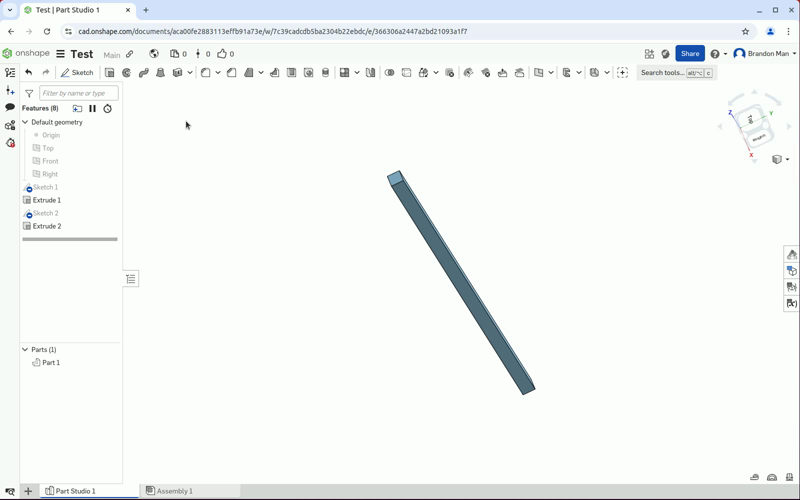
key(up, 2)
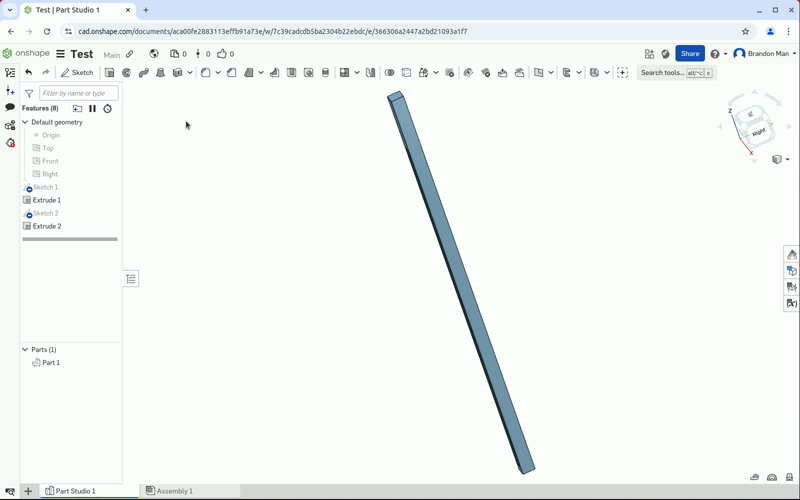
key(right, 2)
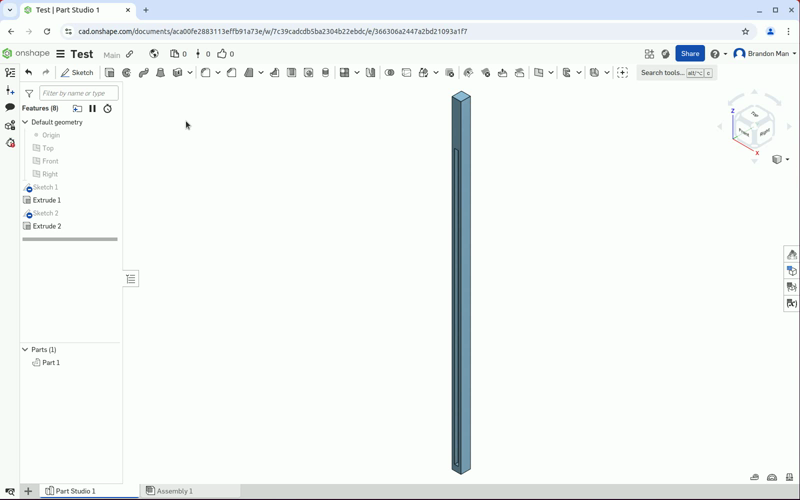
mouse_move(73, 189)
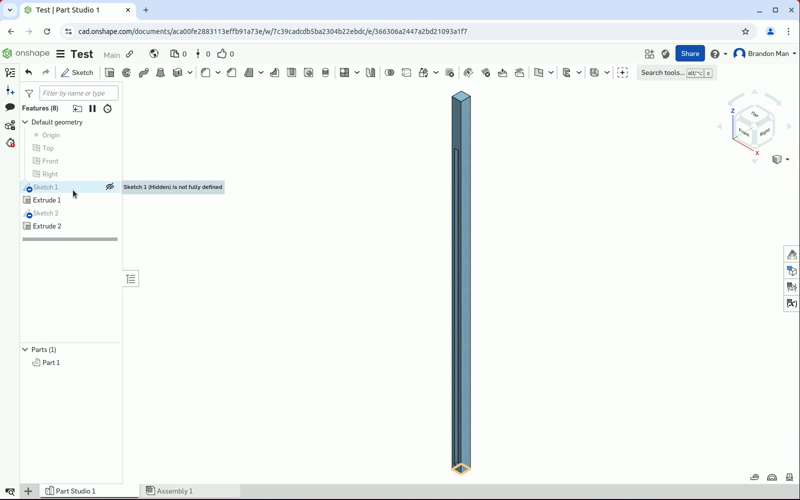
click(73, 189)